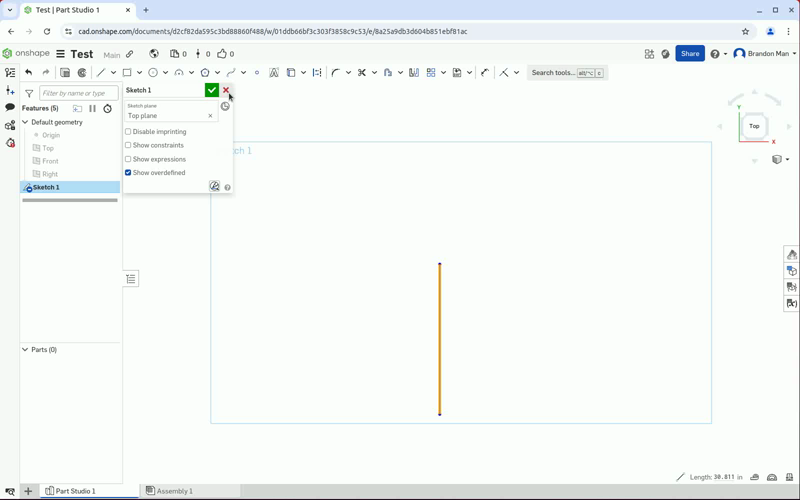
key(shift+h)
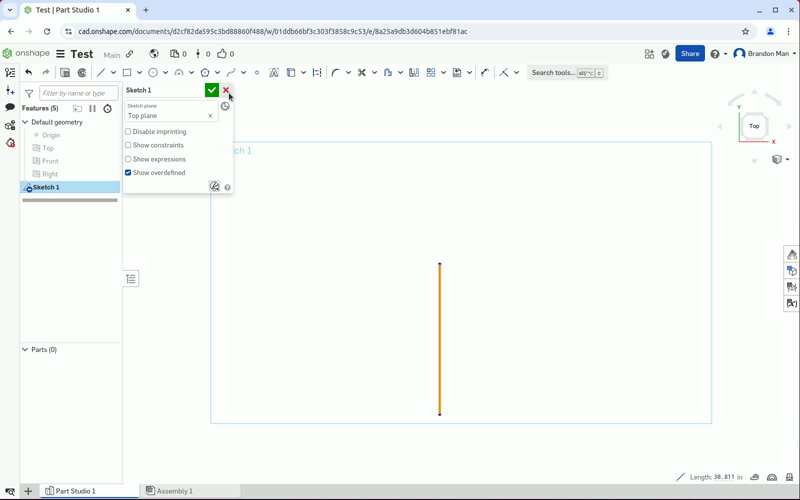
key(shift+s)
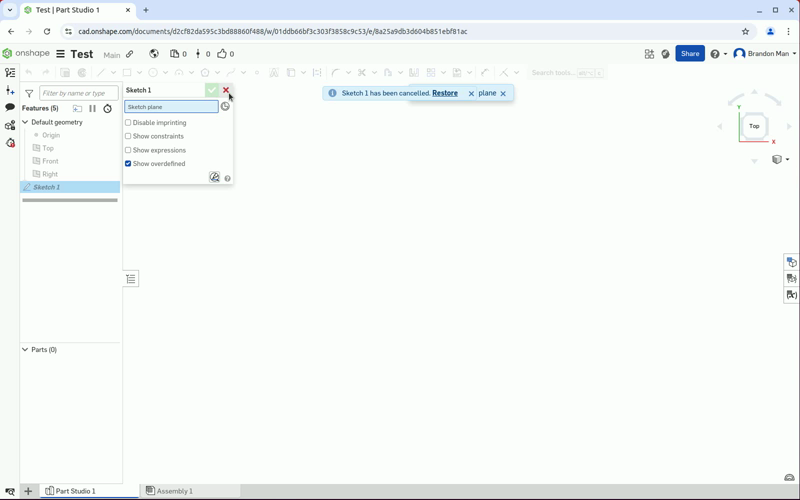
mouse_move(73, 150)
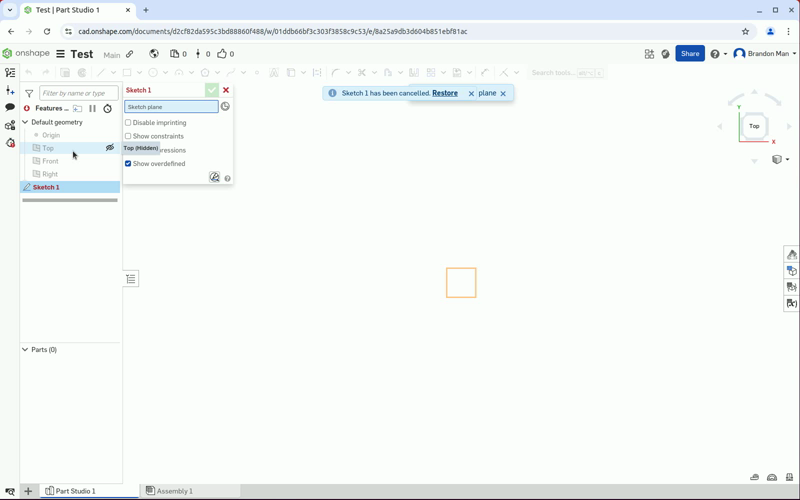
click(73, 150)
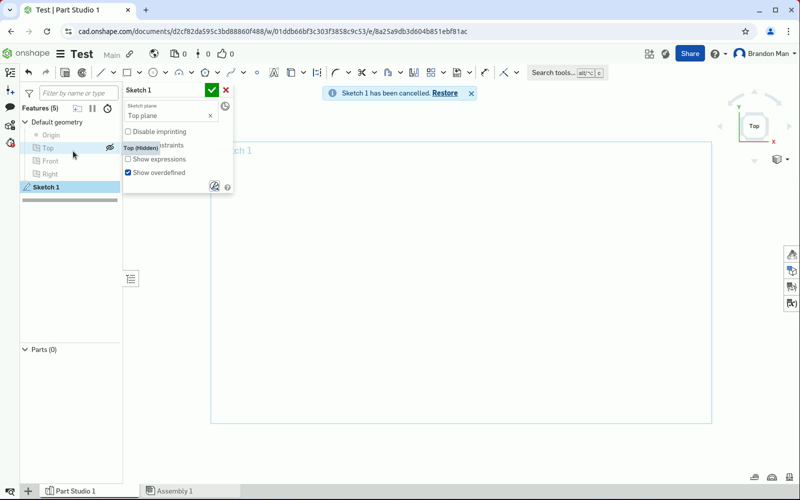
mouse_move(73, 352)
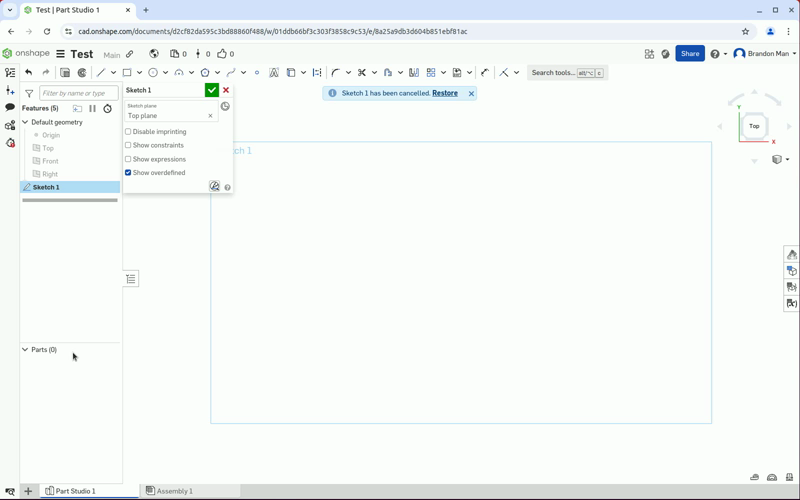
key(y)
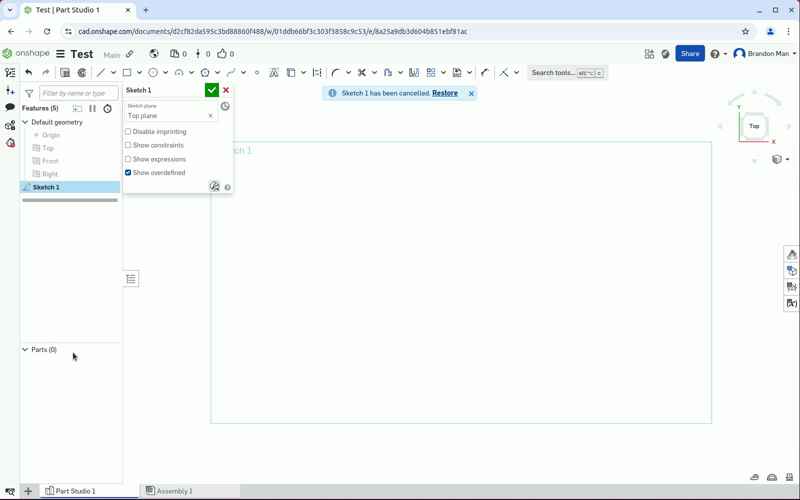
key(l)
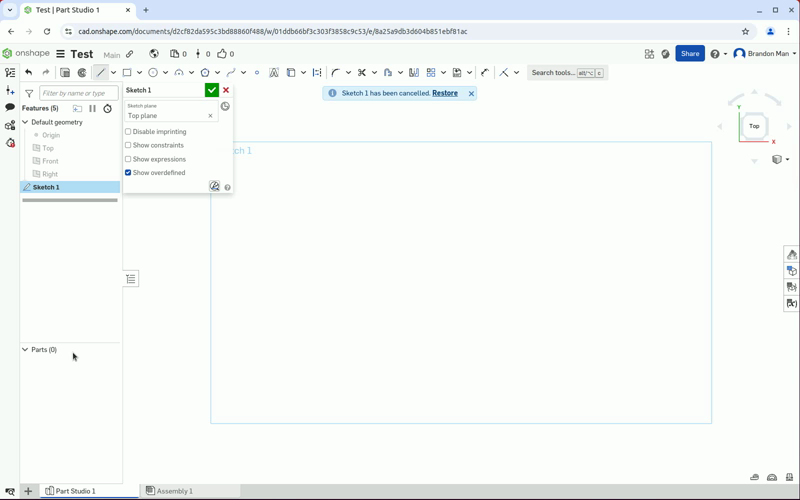
key_down(shift)
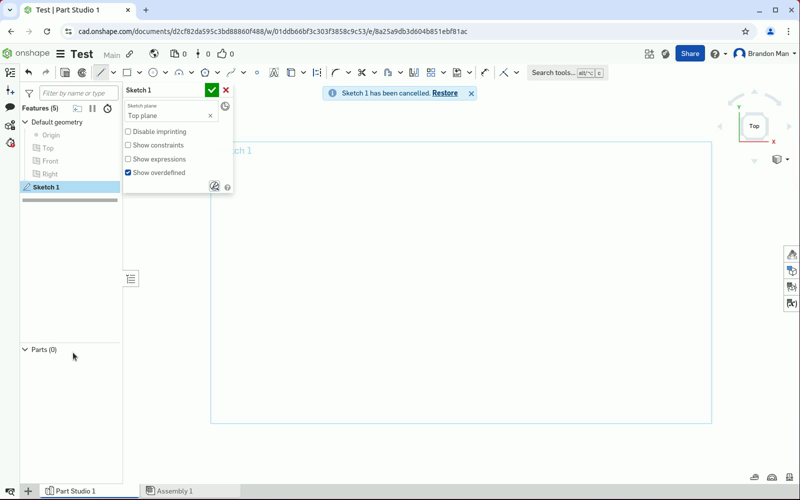
mouse_move(426, 309)
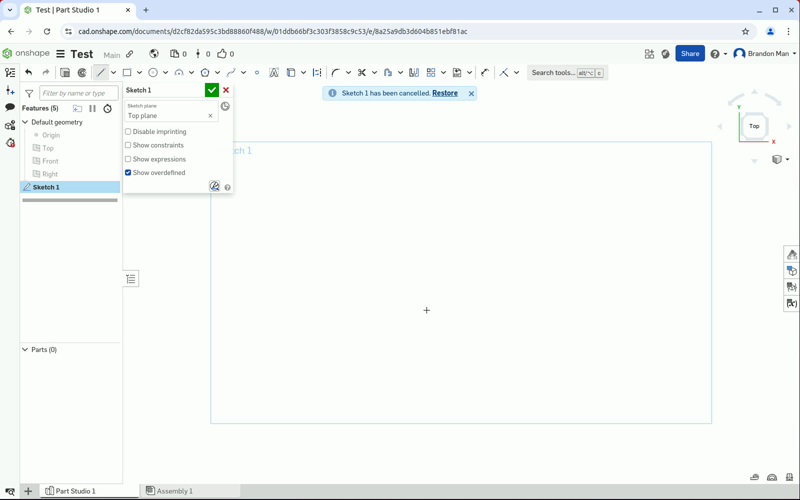
click(426, 309)
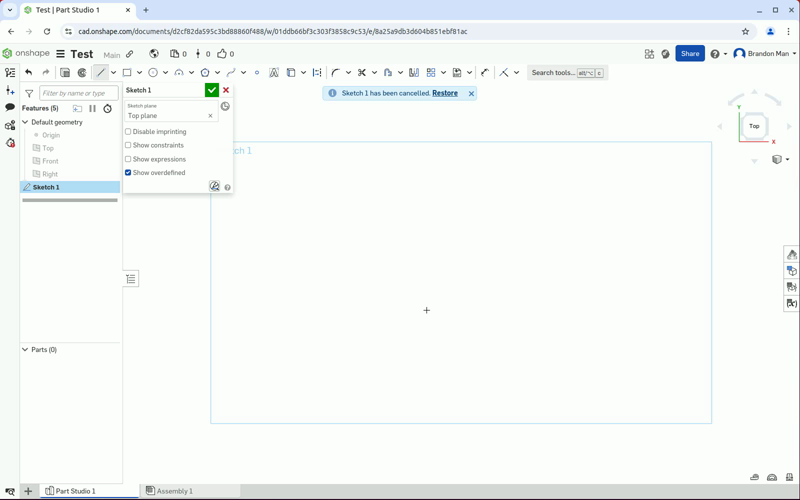
key_up(shift)
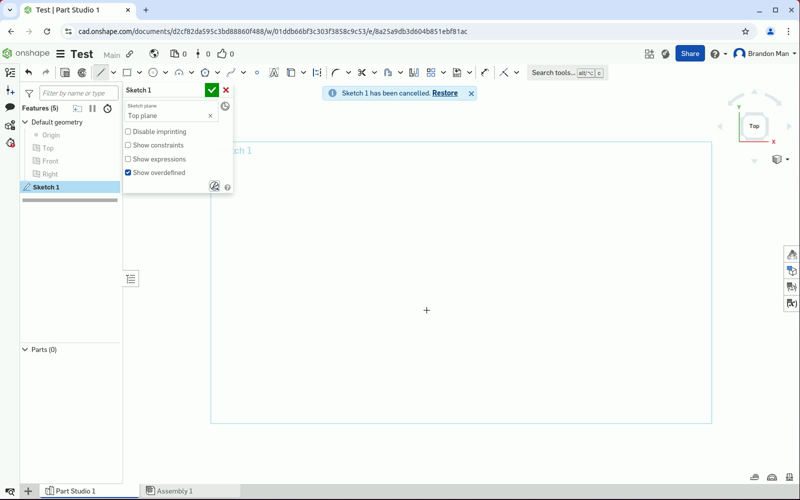
key_down(shift)
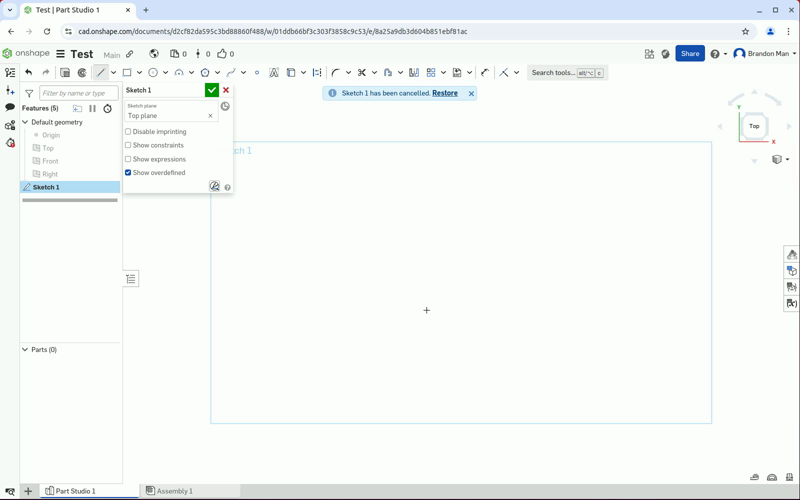
mouse_move(496, 309)
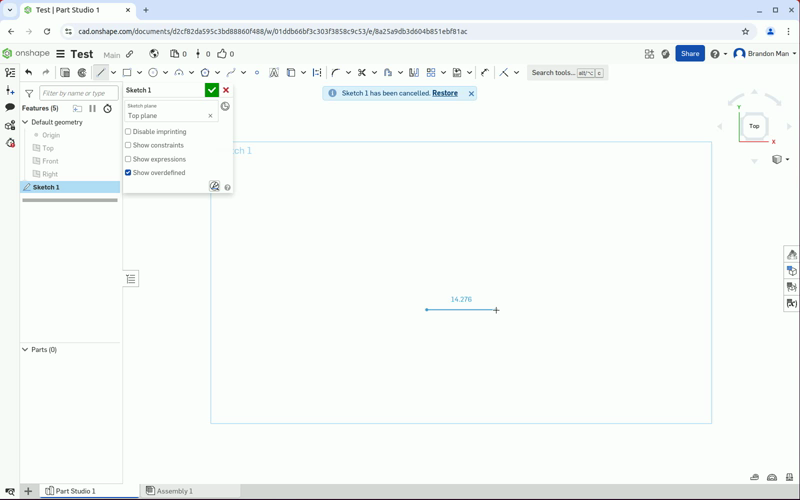
click(496, 309)
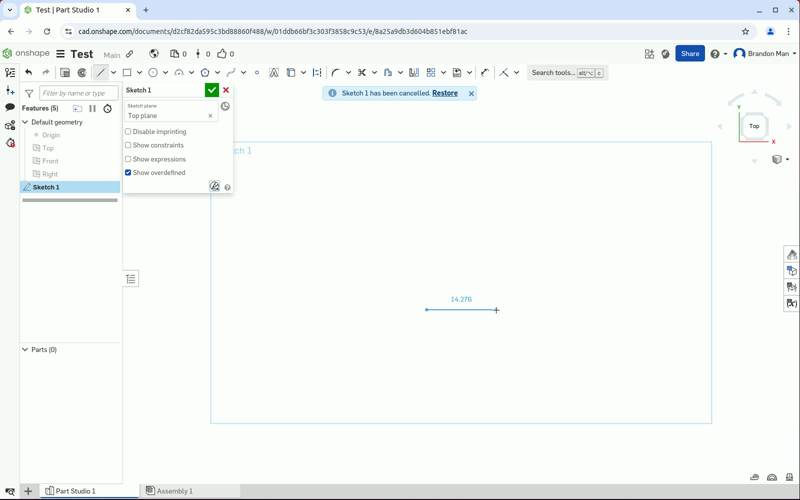
key_up(shift)
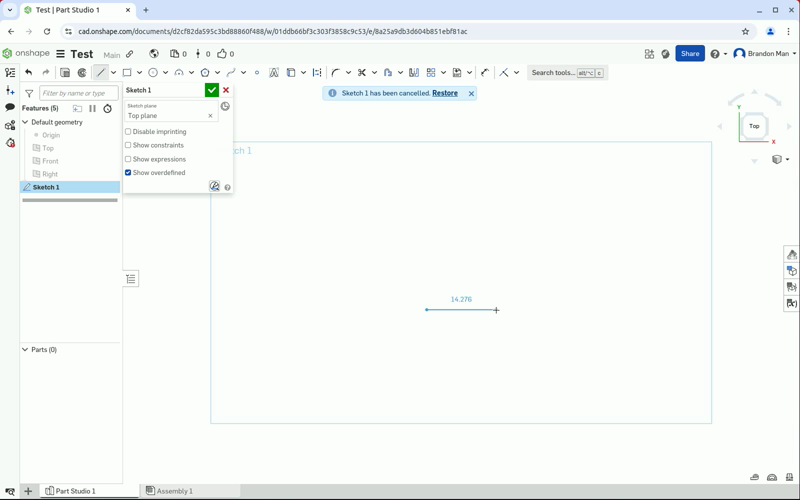
key_down(shift)
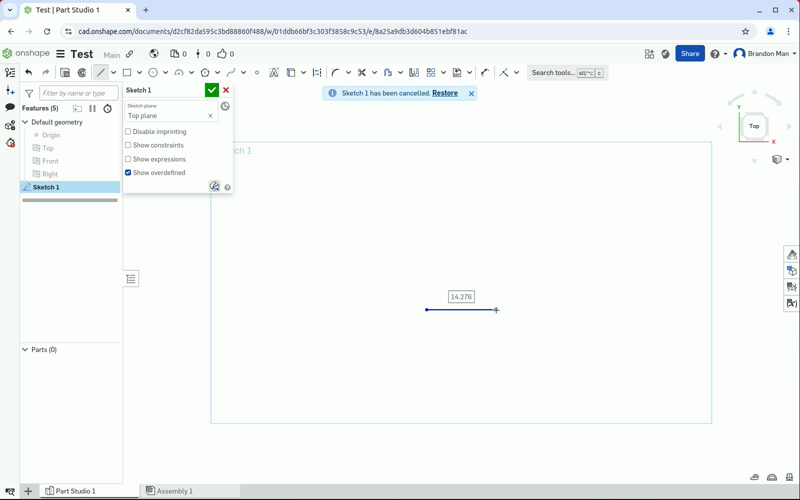
mouse_move(526, 309)
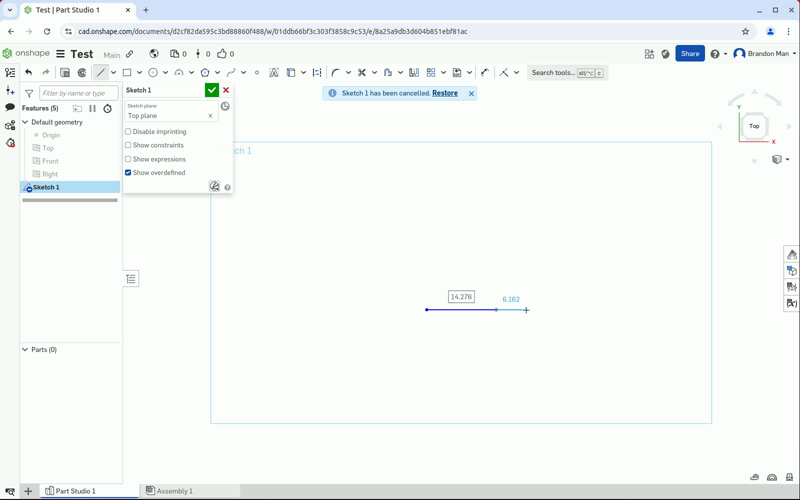
mouse_move(496, 255)
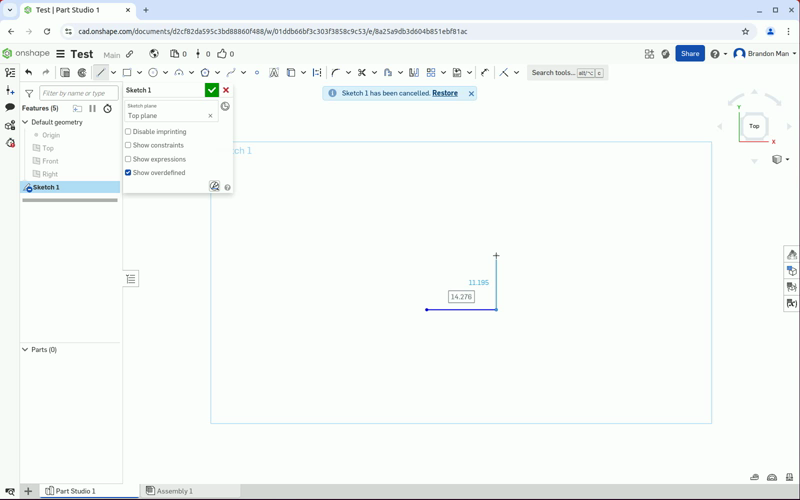
click(496, 255)
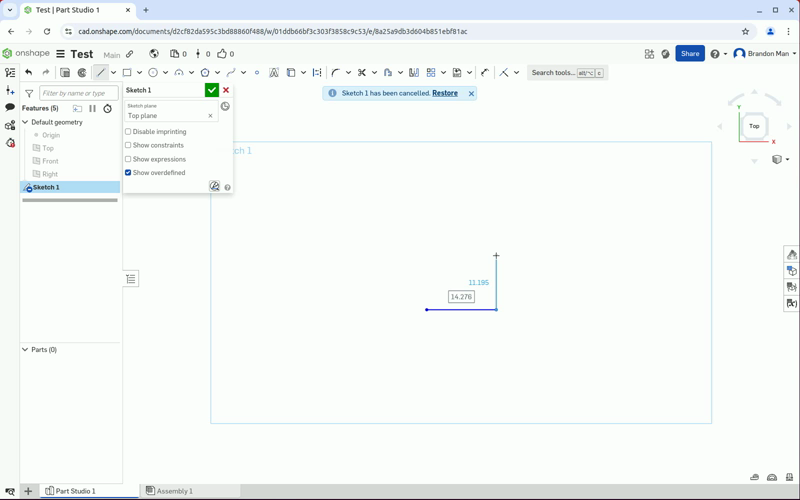
key_up(shift)
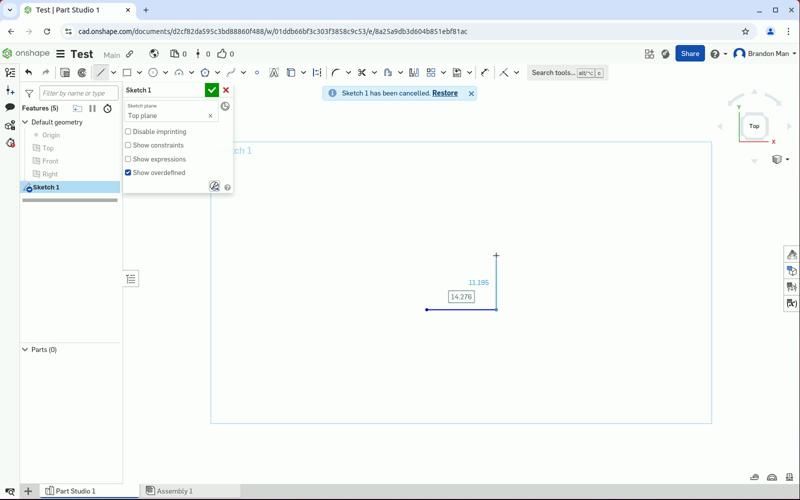
key_down(shift)
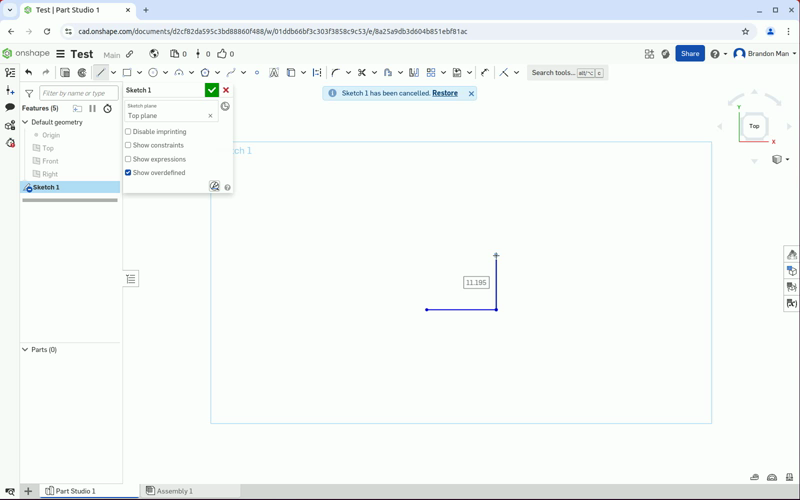
mouse_move(426, 255)
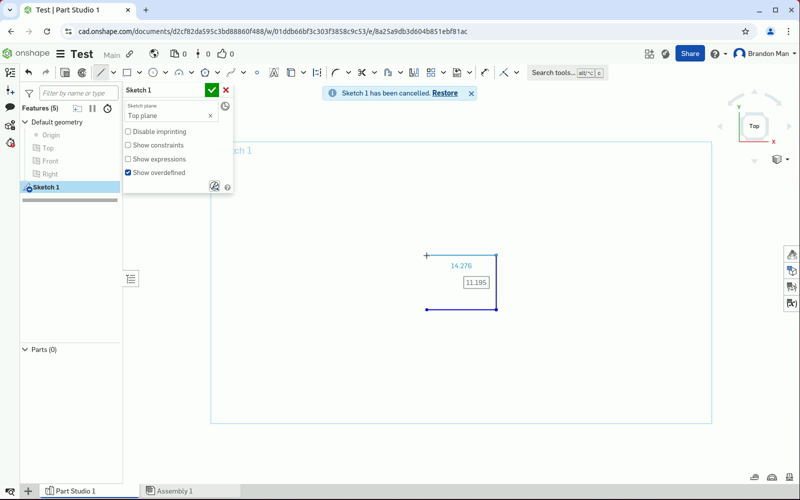
click(426, 255)
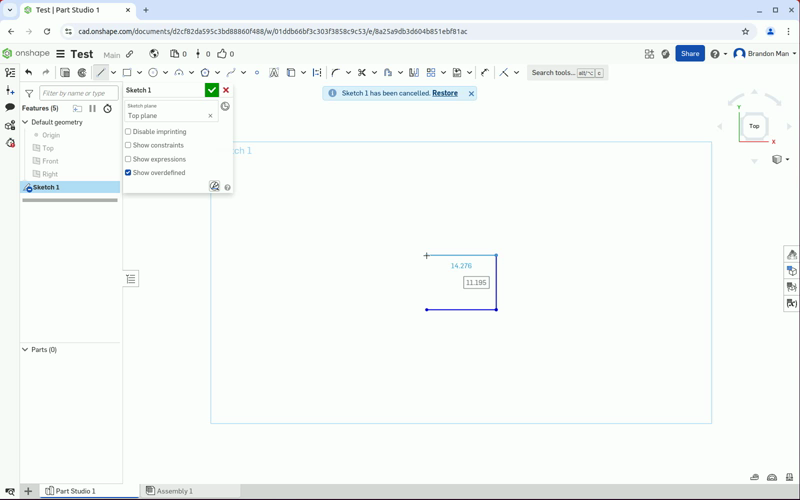
key_up(shift)
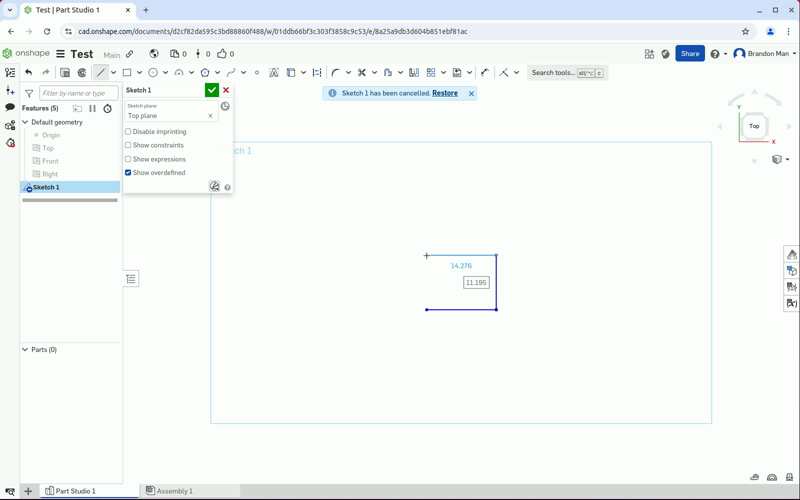
mouse_move(456, 255)
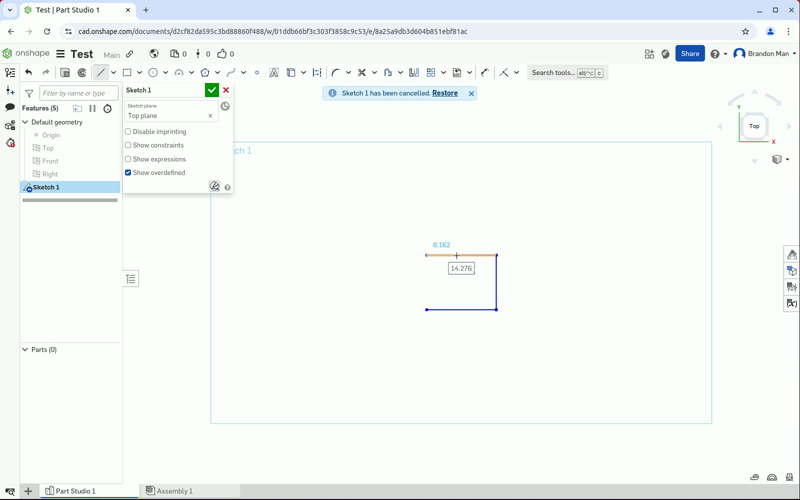
key_down(shift)
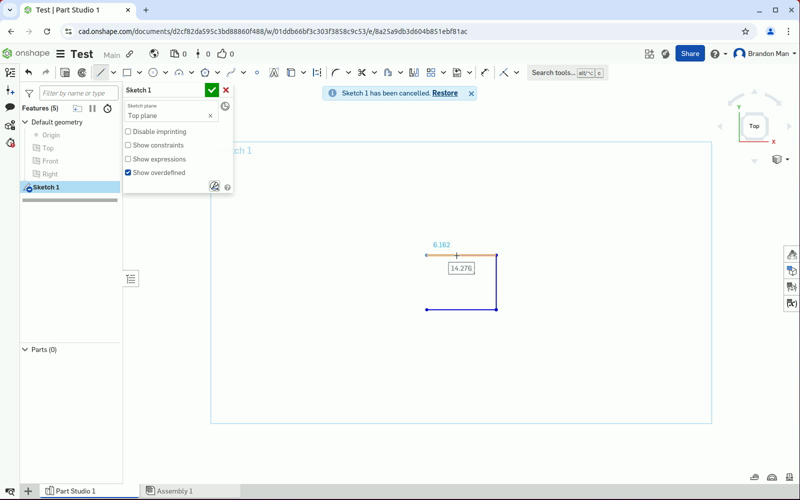
mouse_move(426, 309)
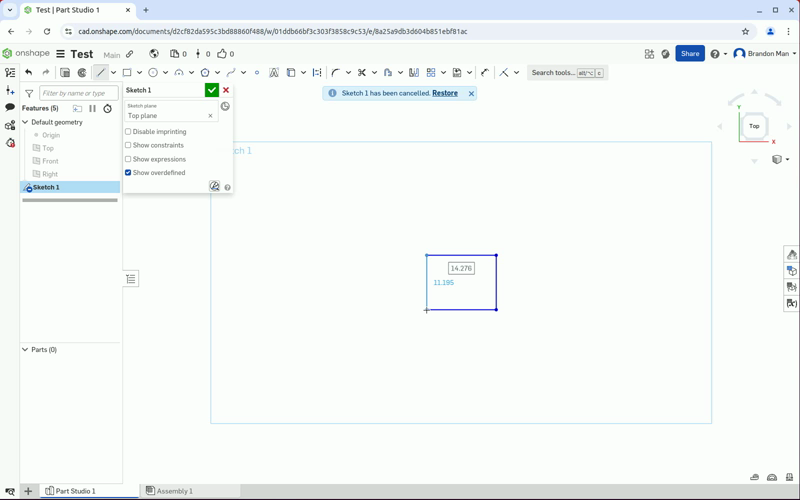
key_up(shift)
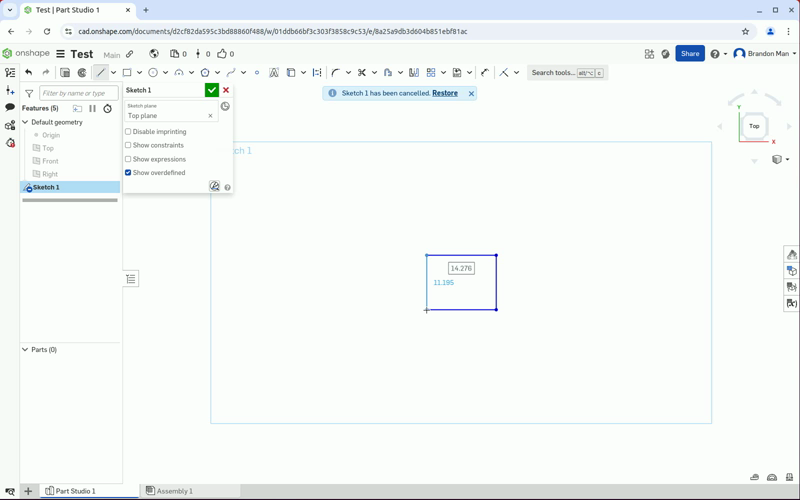
click(426, 309)
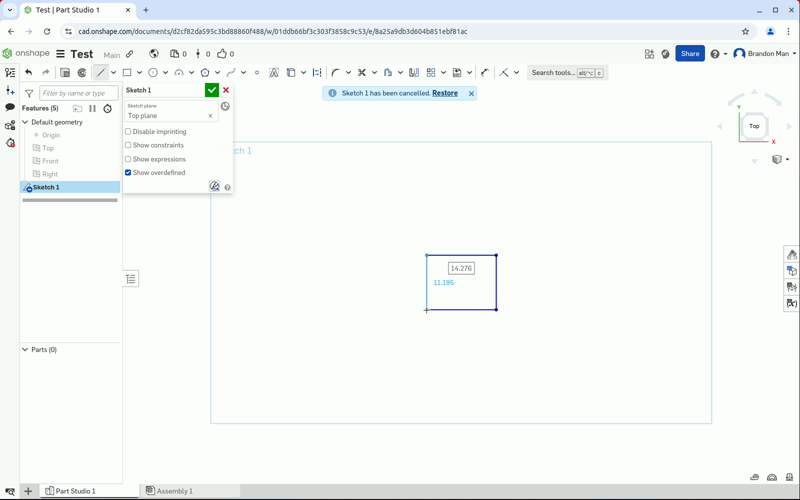
key(esc)
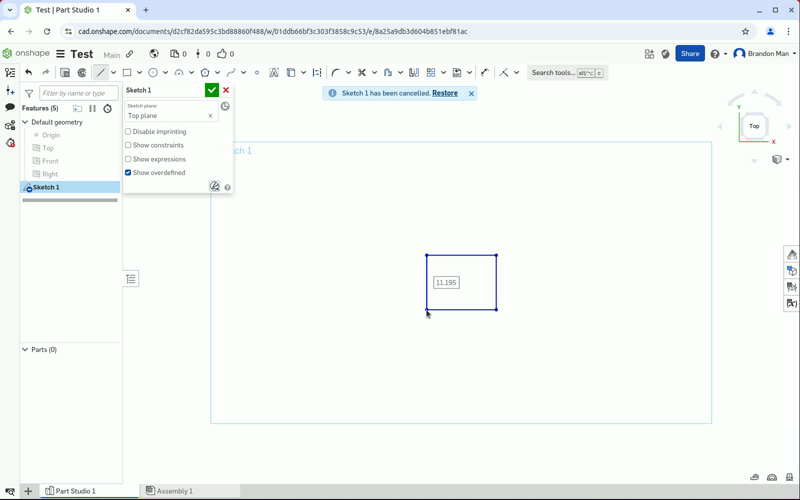
key(l)
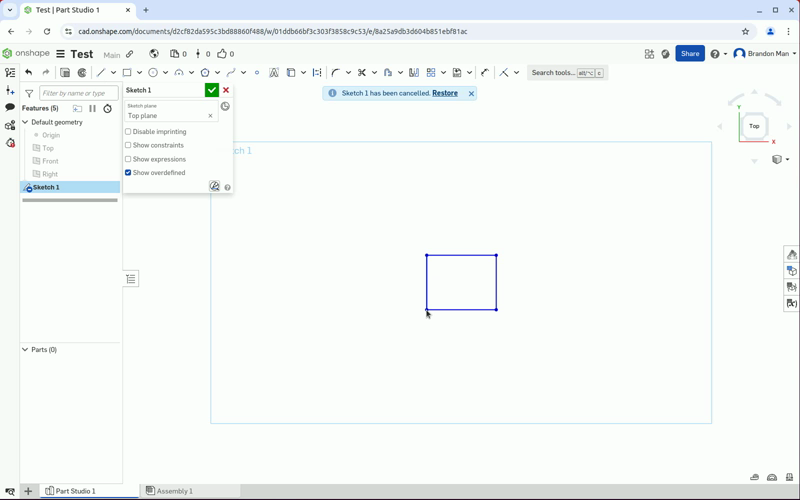
key_down(shift)
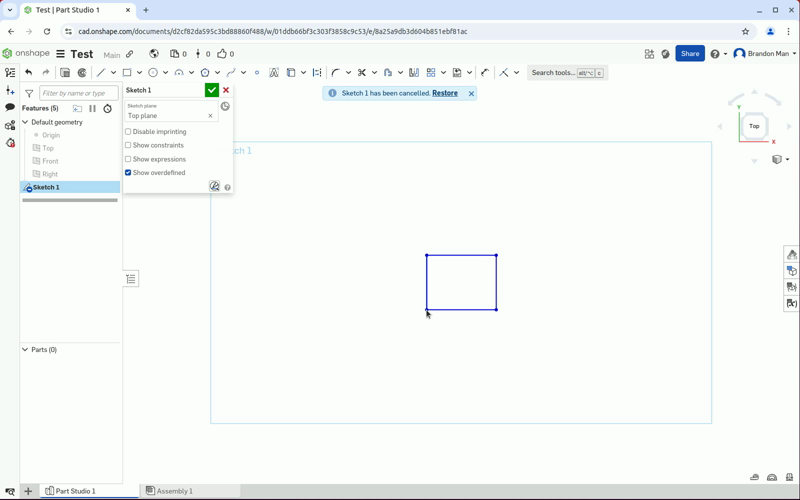
mouse_move(430, 307)
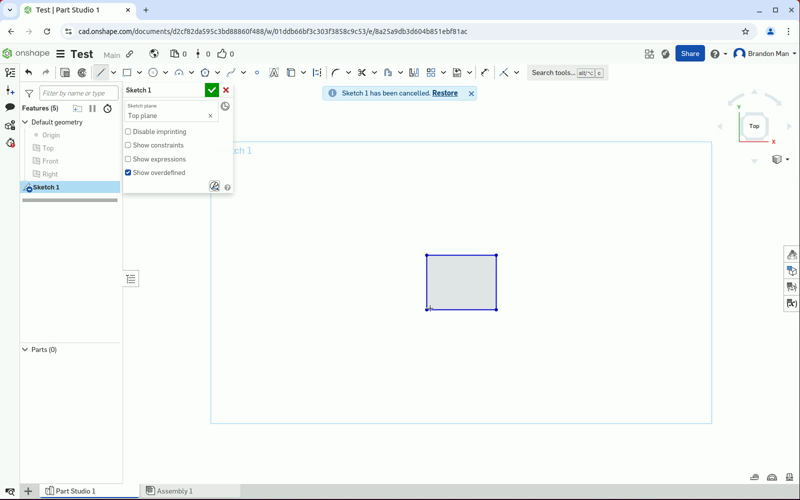
scroll(6)
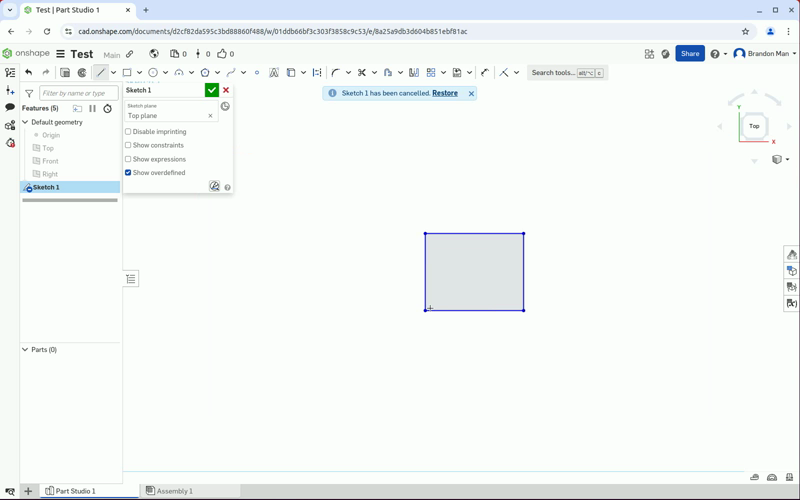
scroll(6)
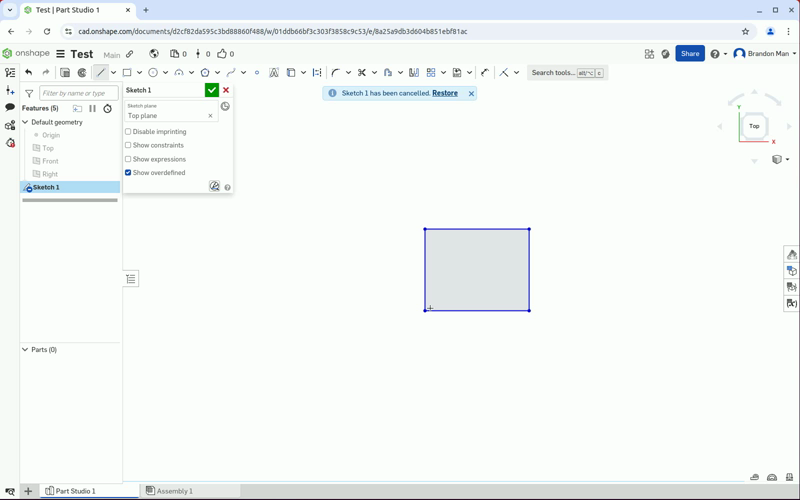
scroll(6)
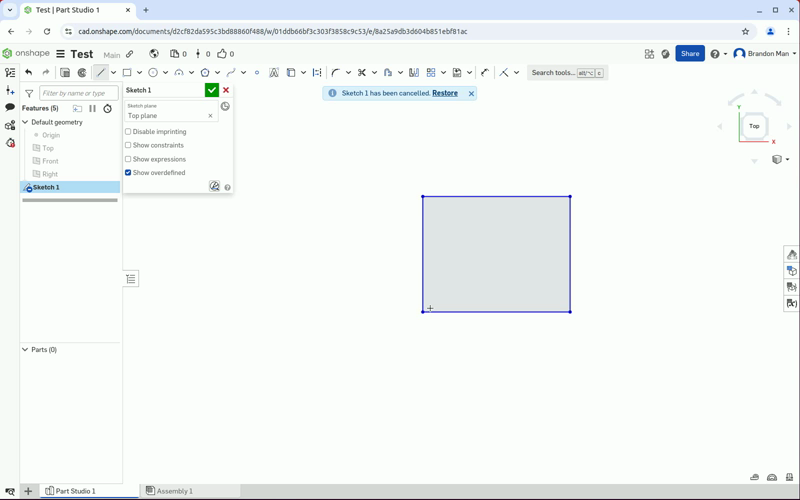
scroll(6)
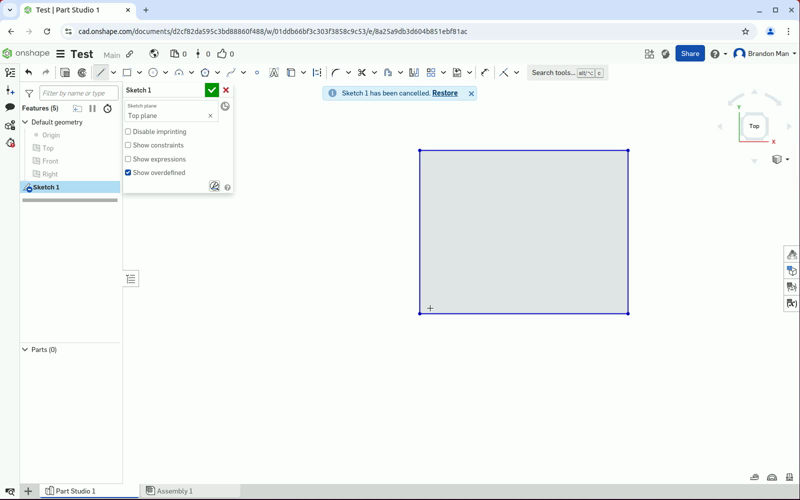
scroll(6)
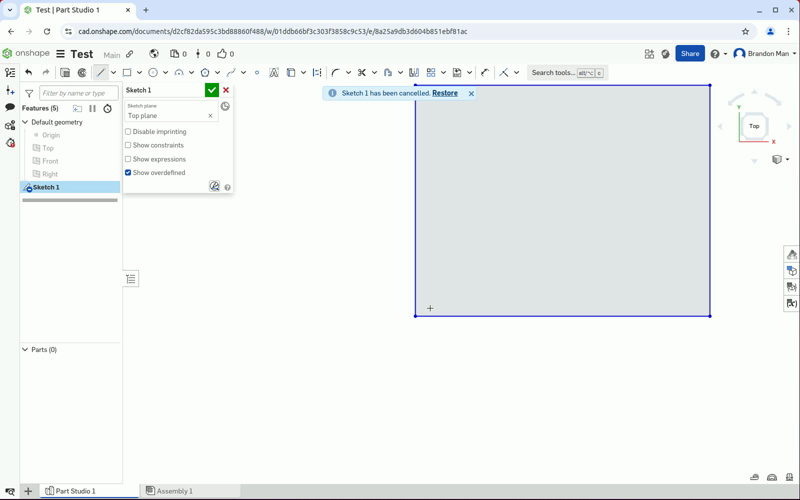
scroll(6)
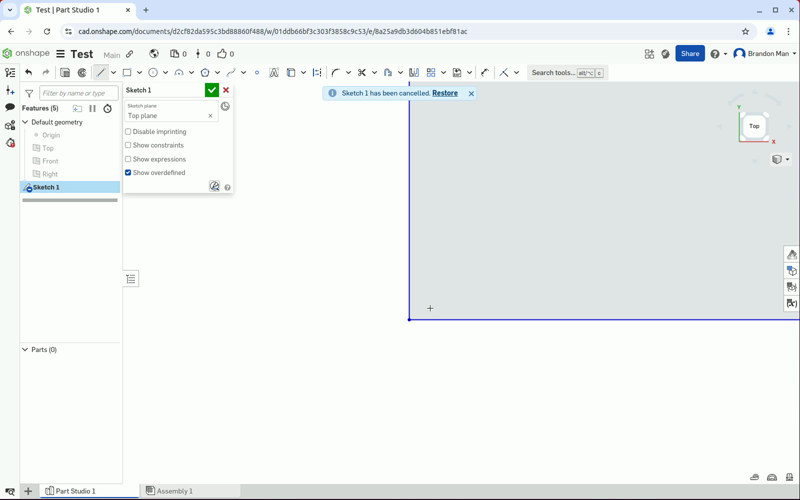
scroll(6)
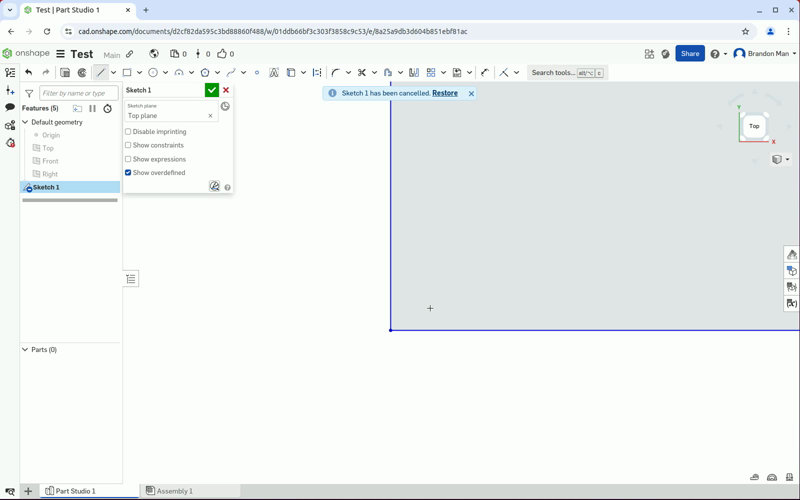
click(430, 307)
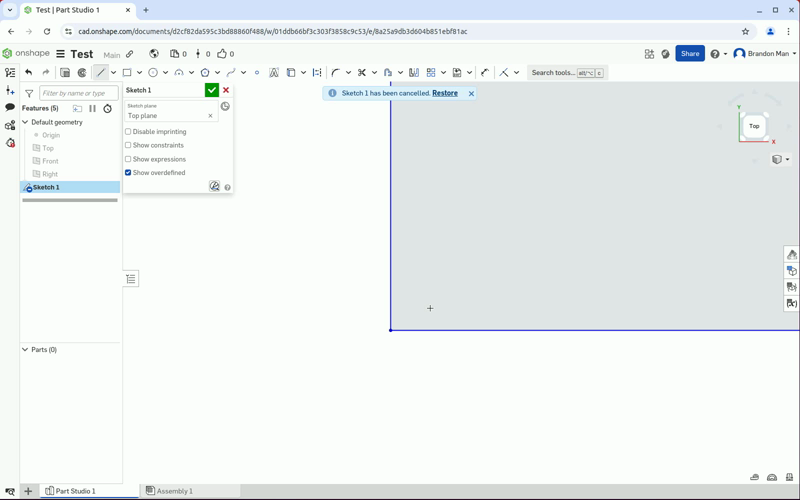
scroll(-6)
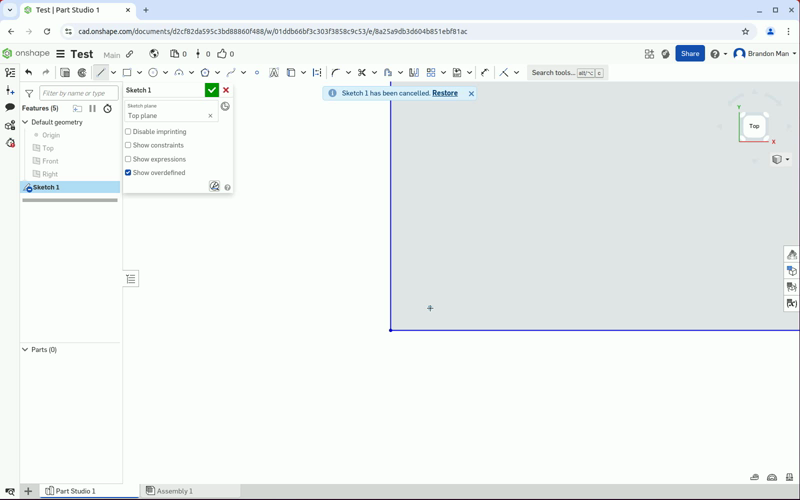
scroll(-6)
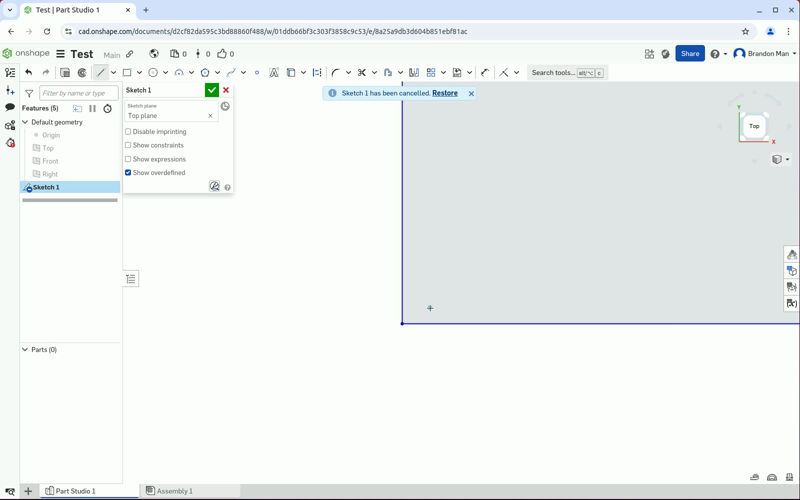
scroll(-6)
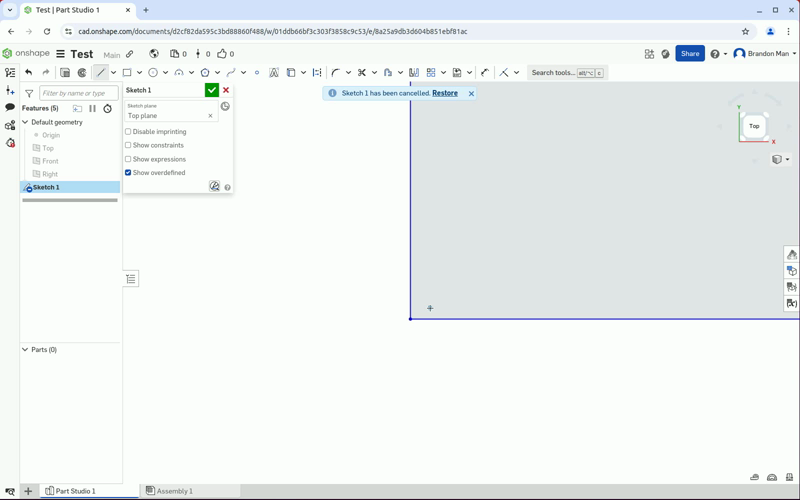
scroll(-6)
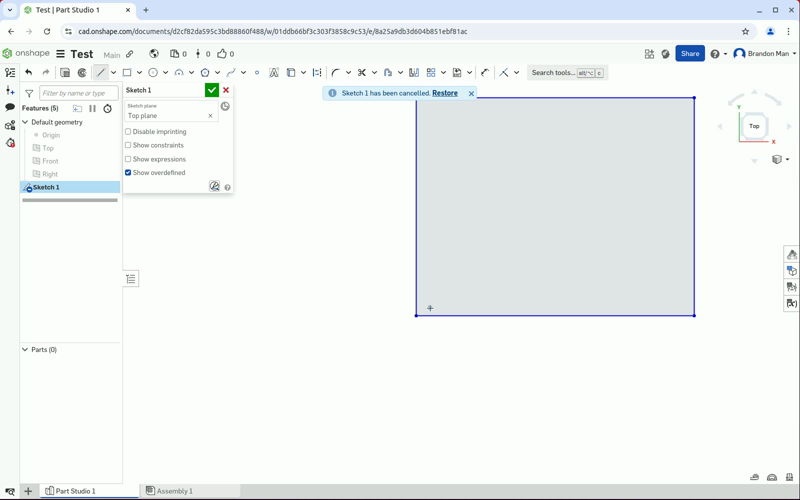
scroll(-6)
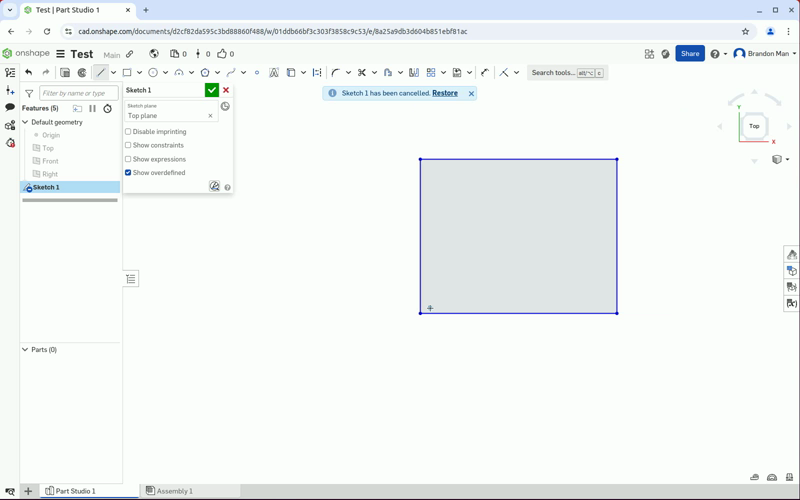
scroll(-6)
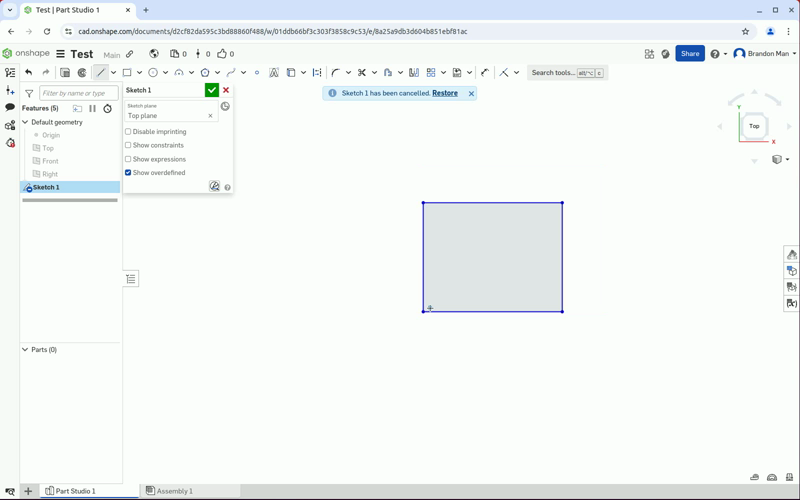
scroll(-6)
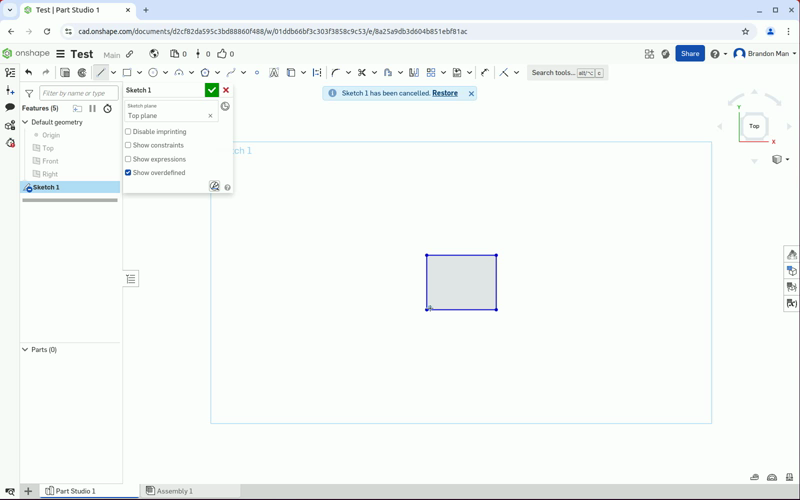
key_up(shift)
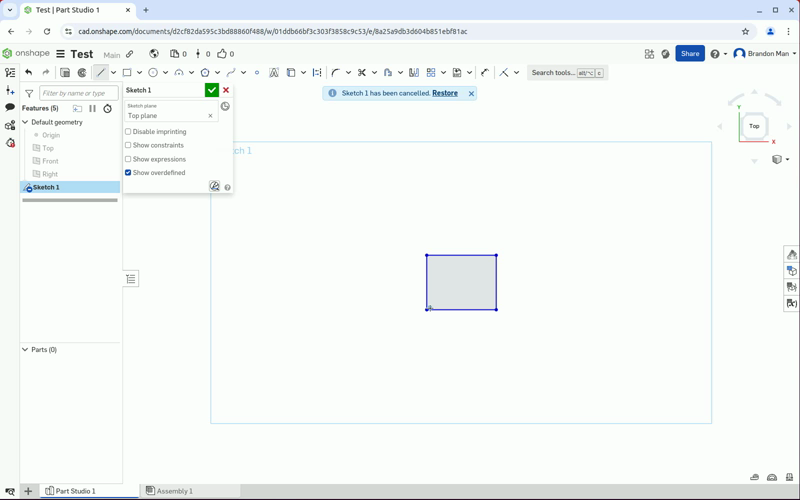
key_down(shift)
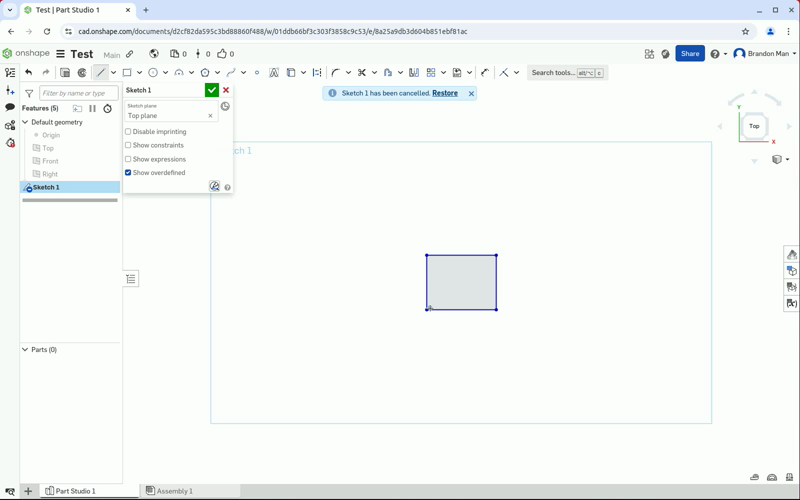
mouse_move(492, 307)
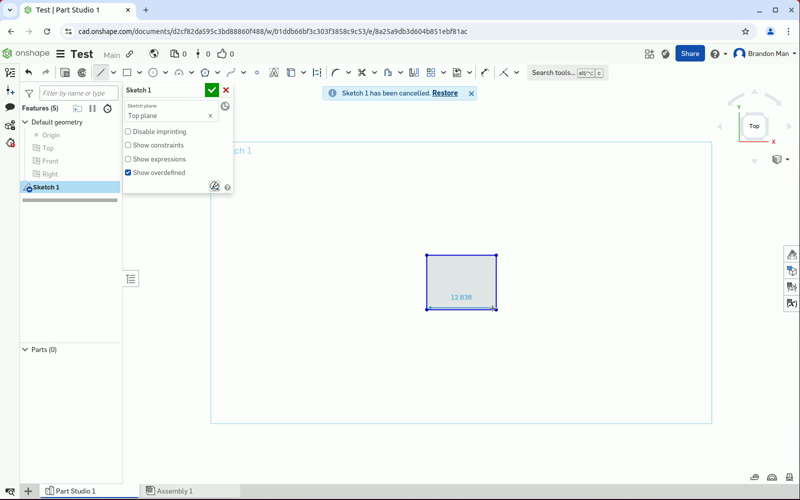
scroll(6)
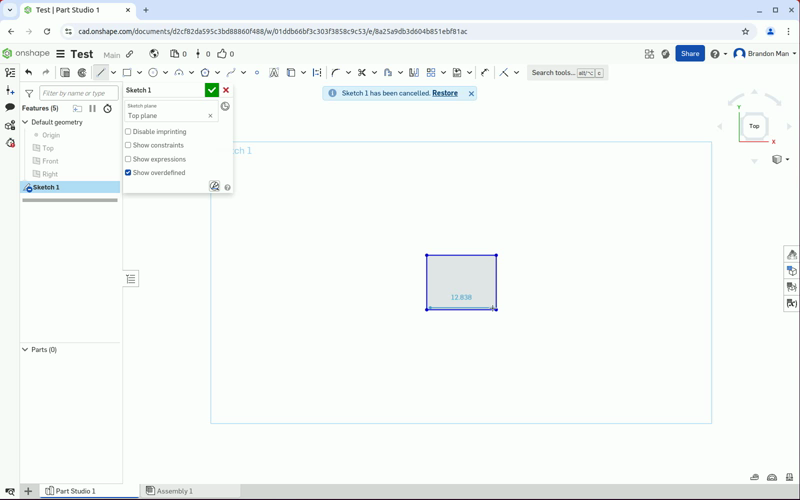
scroll(6)
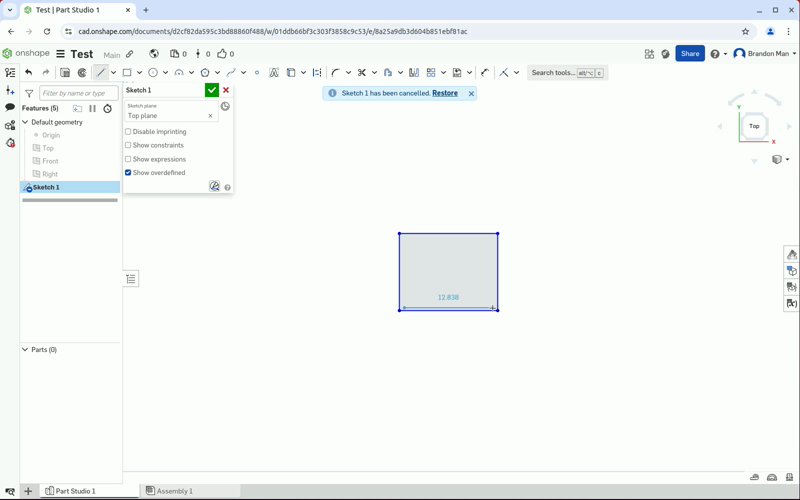
scroll(6)
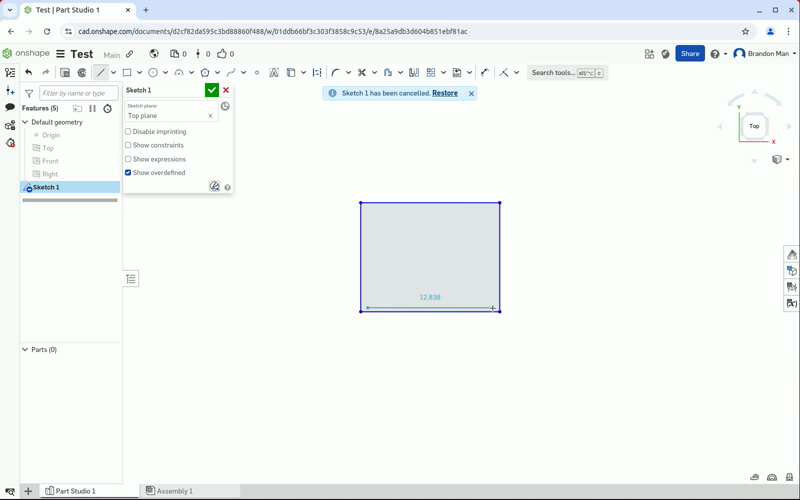
scroll(6)
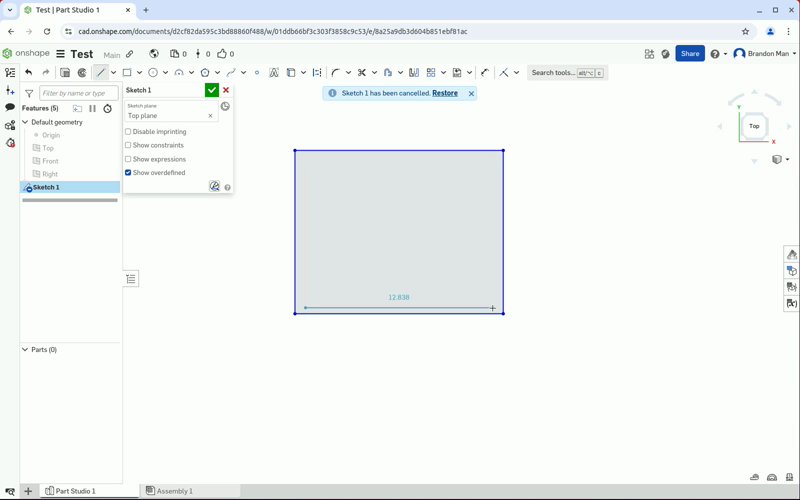
scroll(6)
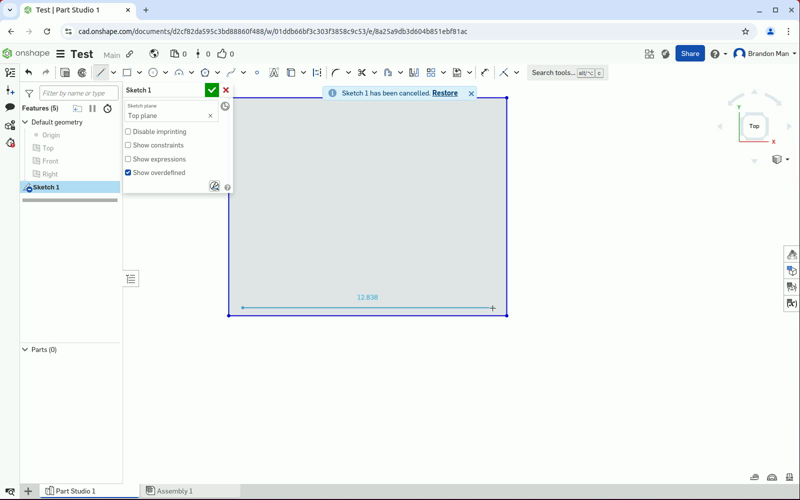
scroll(6)
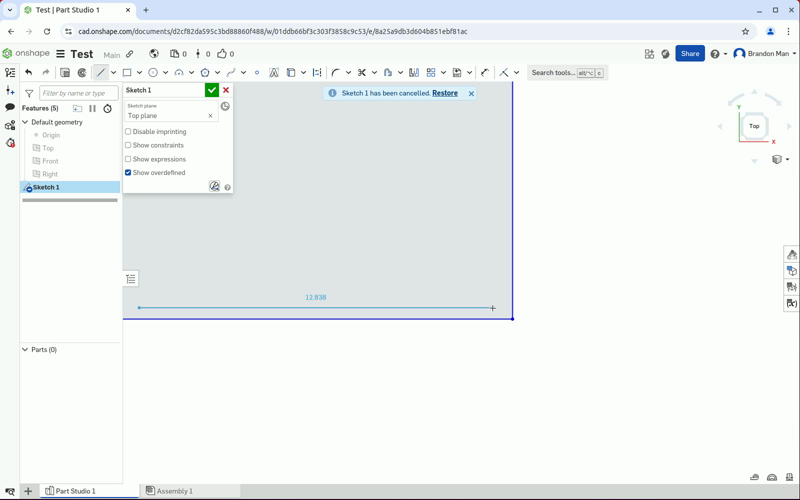
scroll(6)
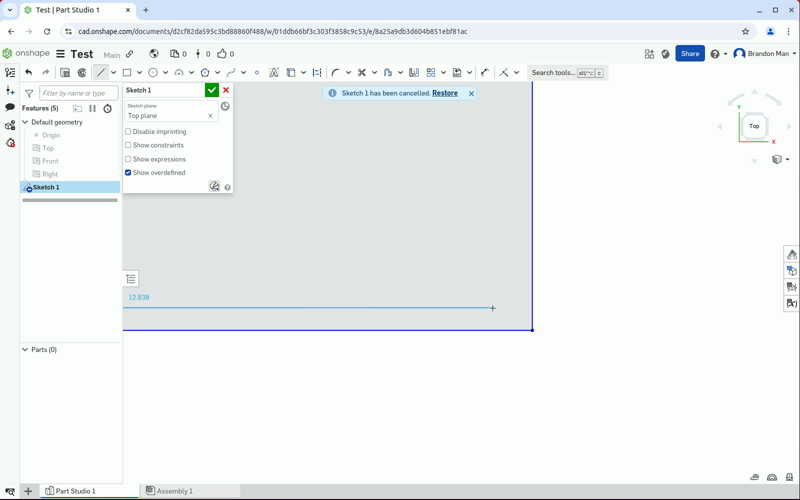
click(492, 307)
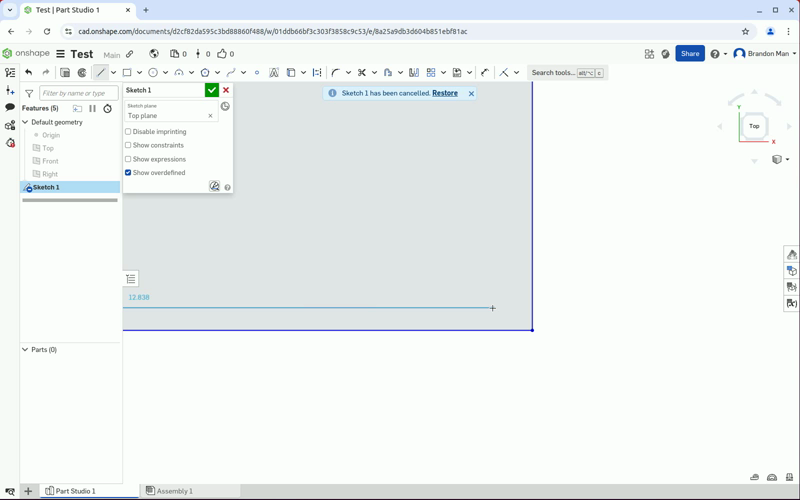
scroll(-6)
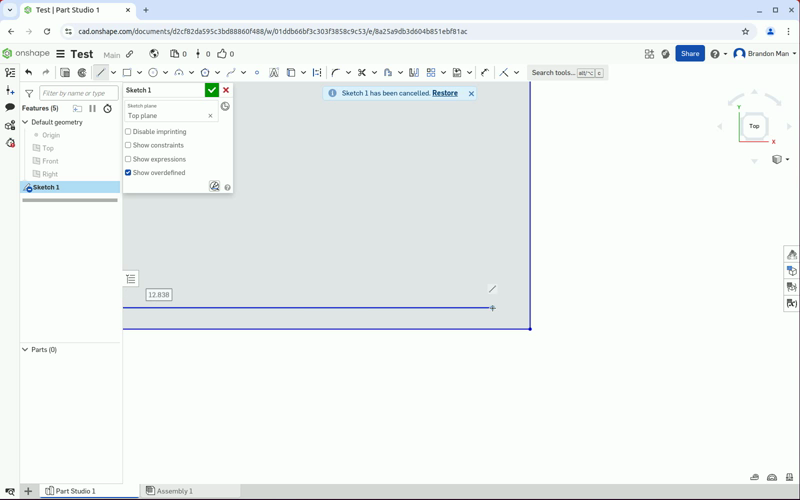
scroll(-6)
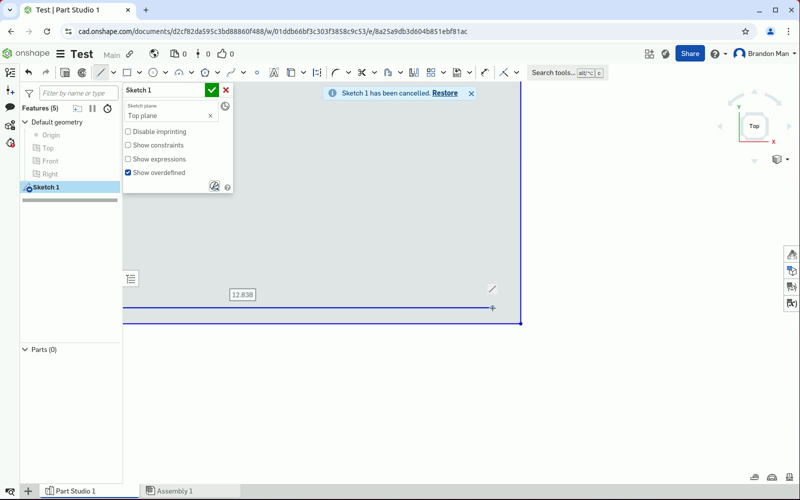
scroll(-6)
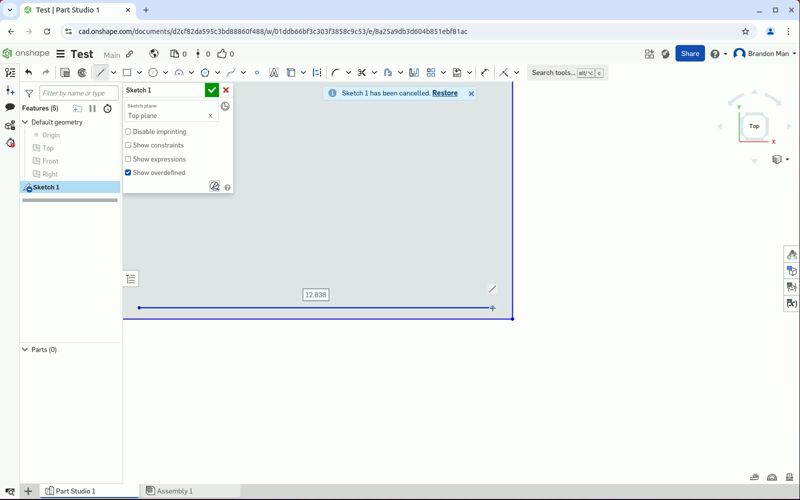
scroll(-6)
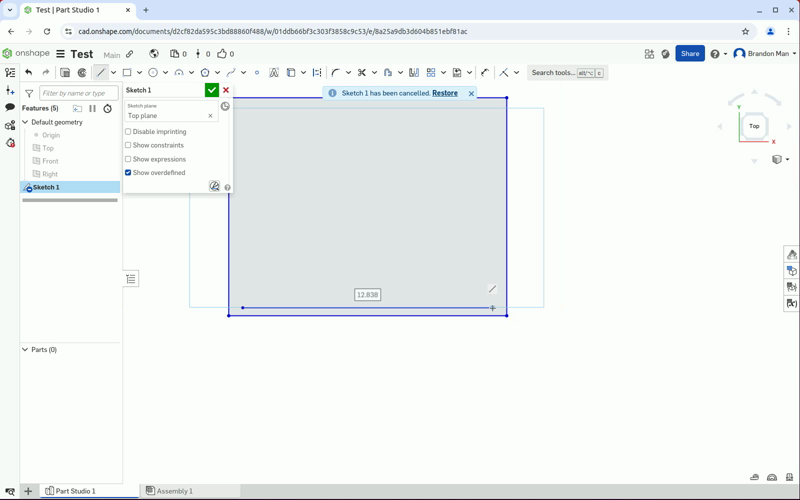
scroll(-6)
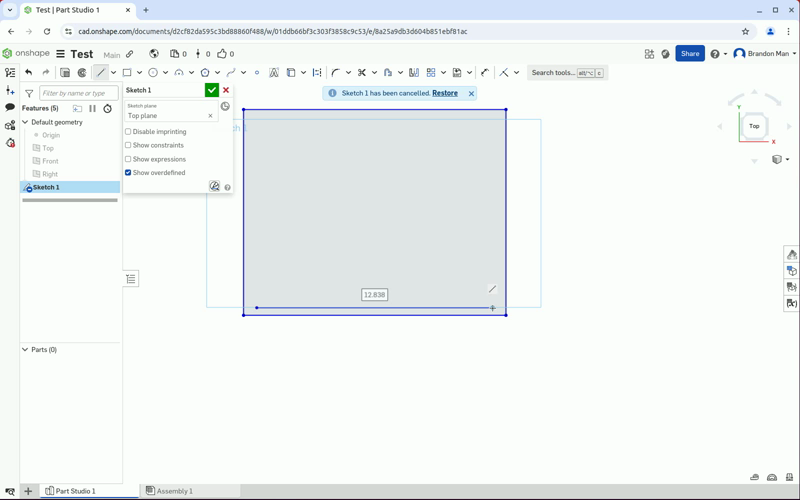
scroll(-6)
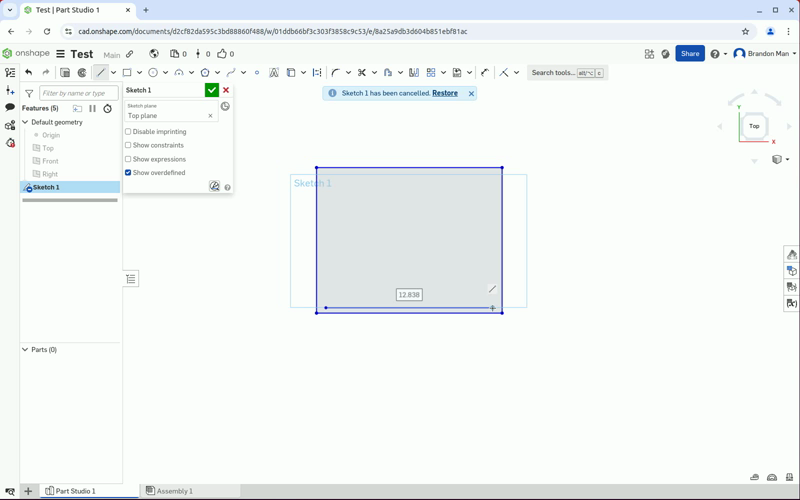
scroll(-6)
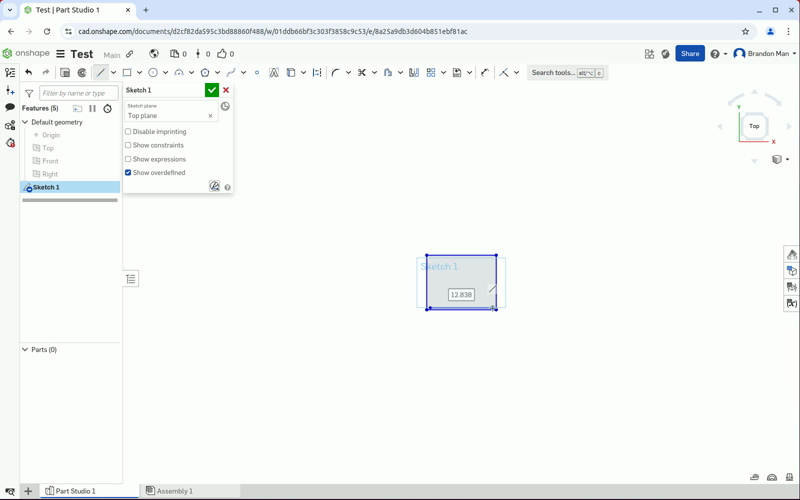
key_up(shift)
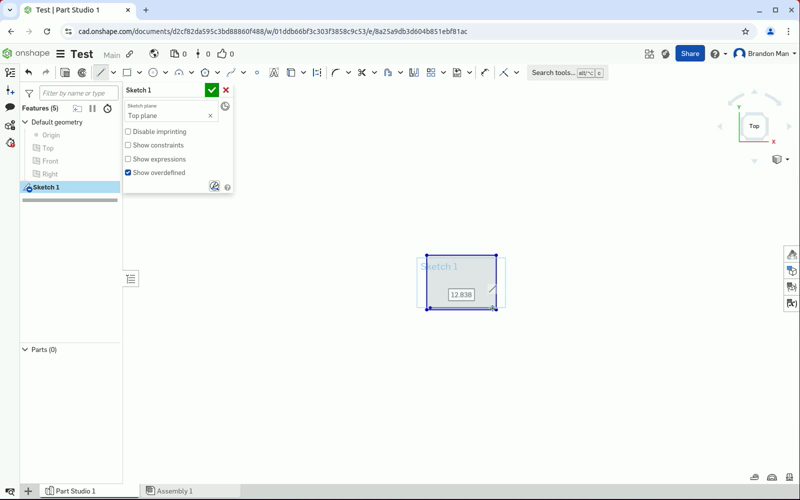
key_down(shift)
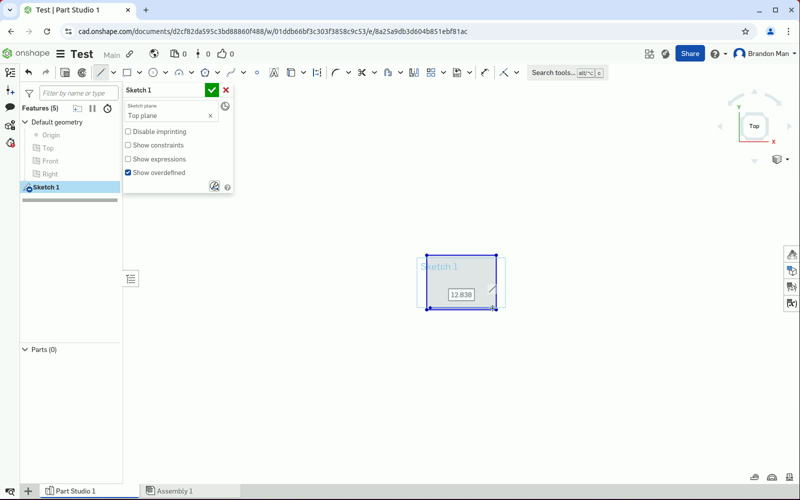
mouse_move(522, 307)
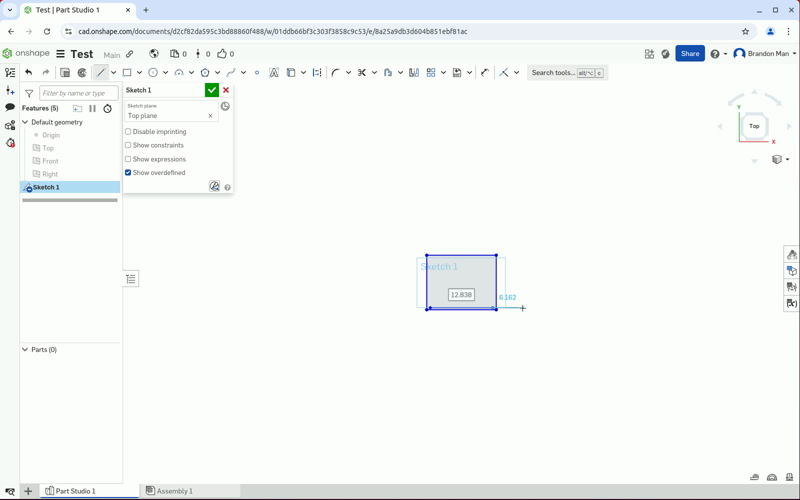
mouse_move(492, 257)
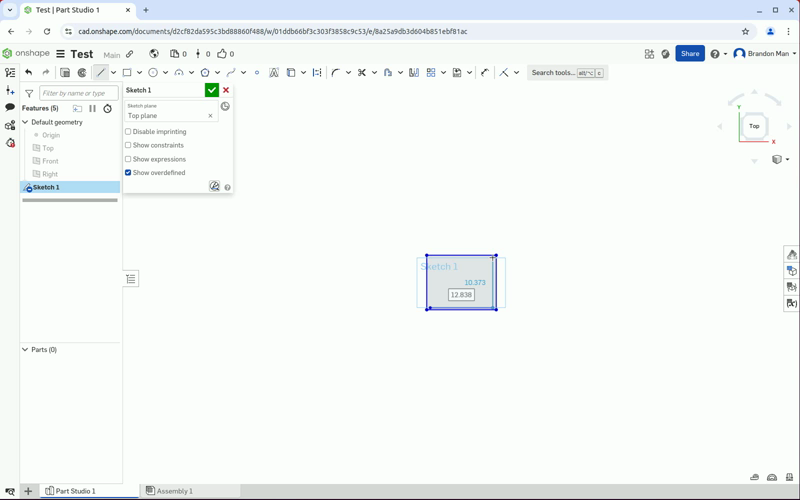
scroll(6)
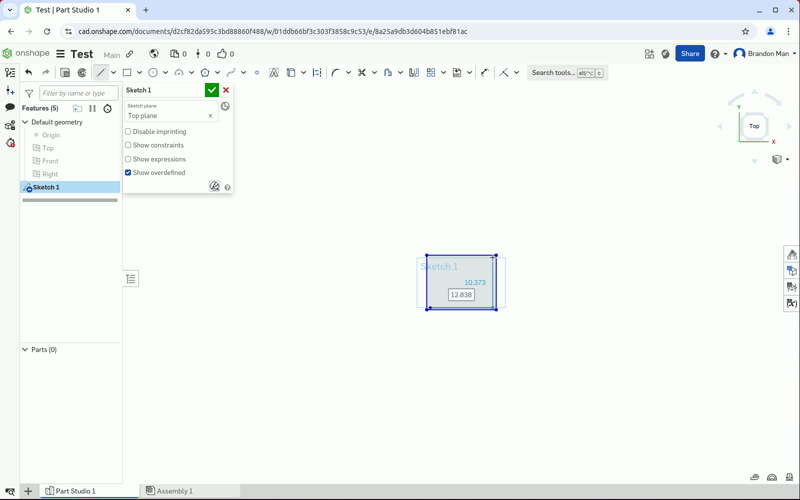
scroll(6)
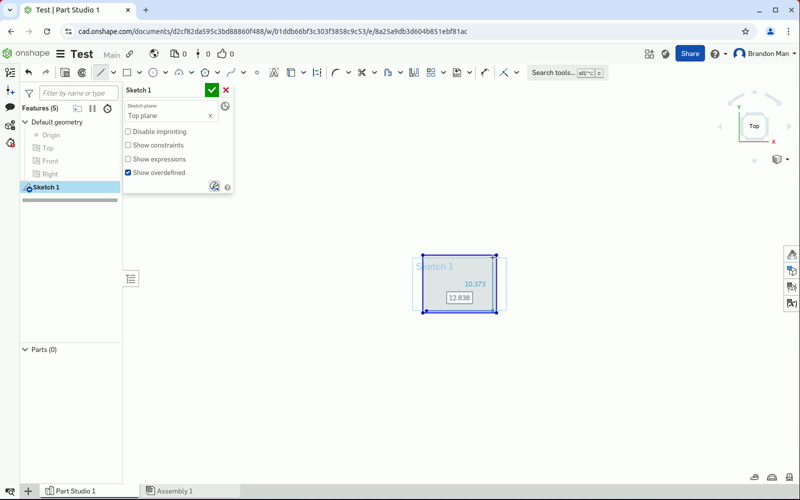
scroll(6)
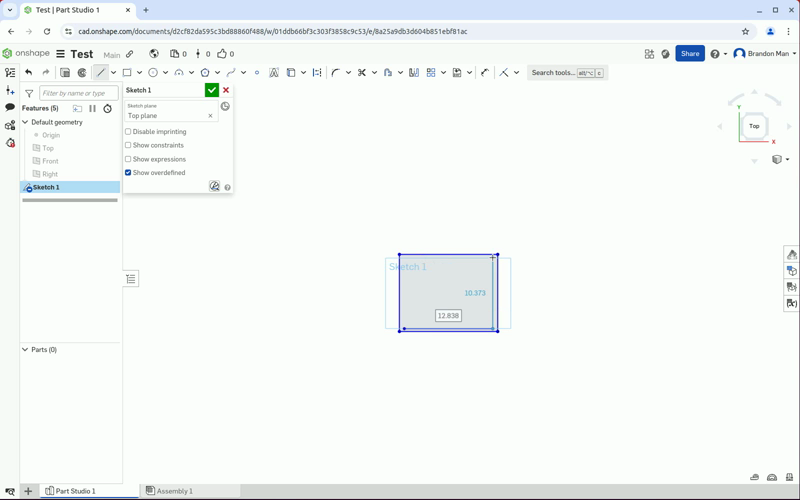
scroll(6)
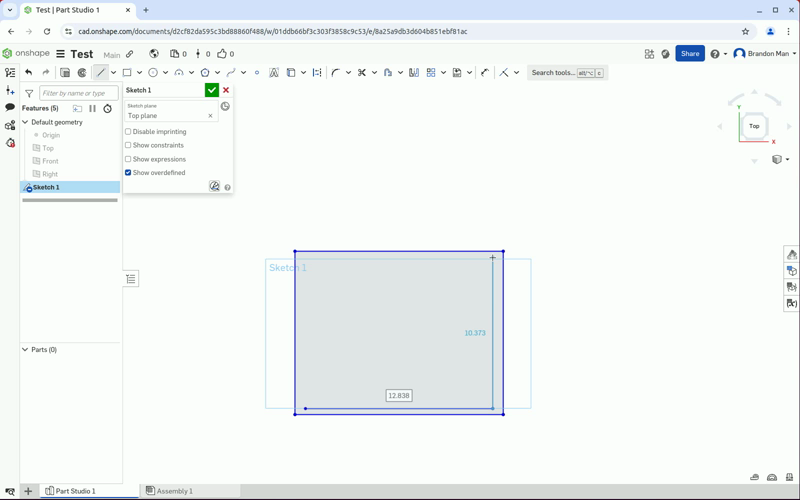
scroll(6)
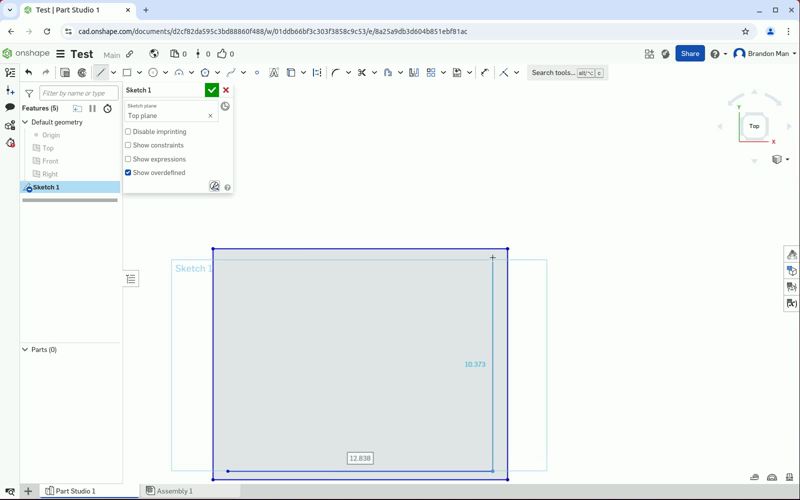
scroll(6)
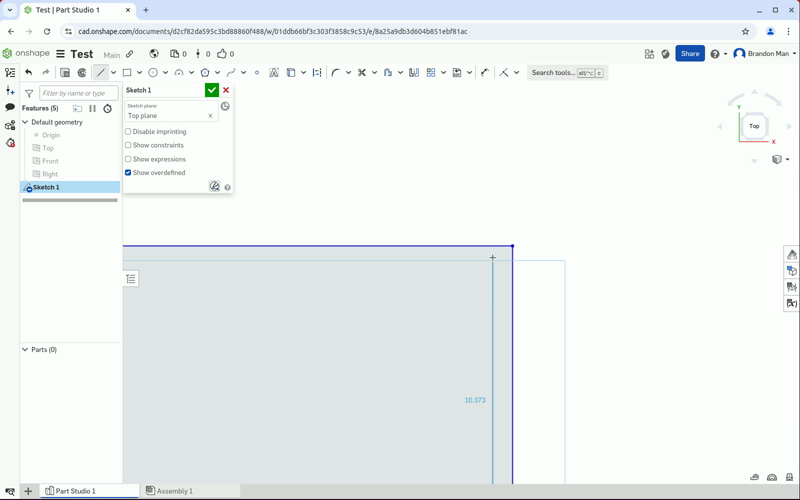
scroll(6)
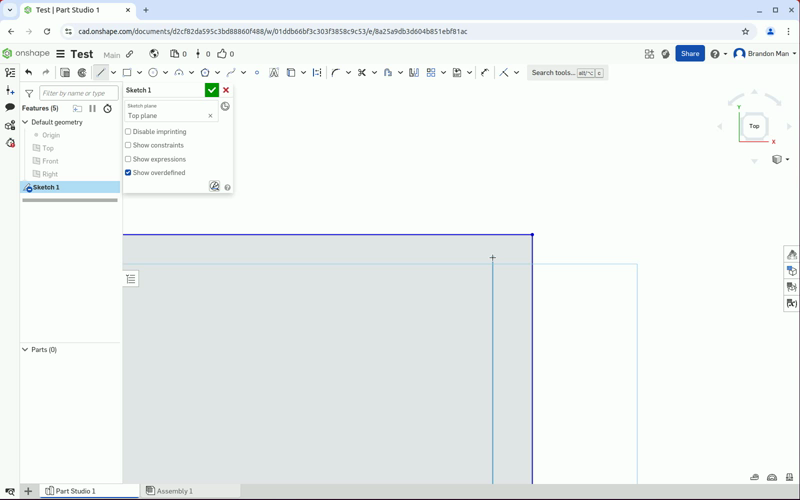
click(492, 257)
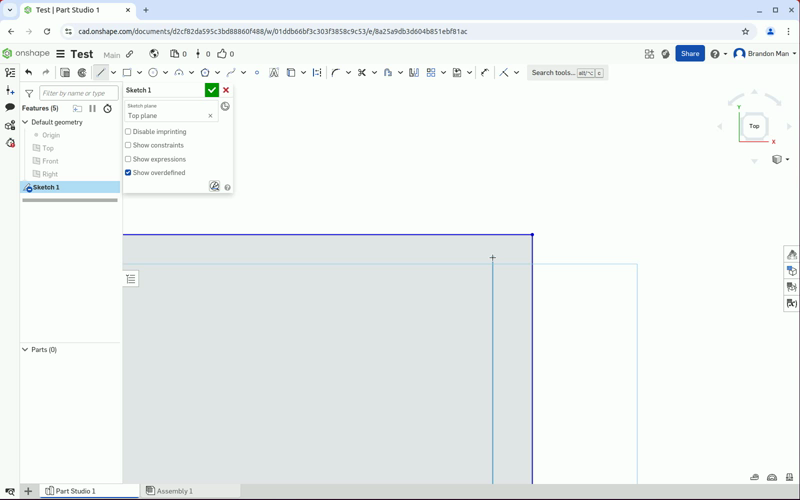
scroll(-6)
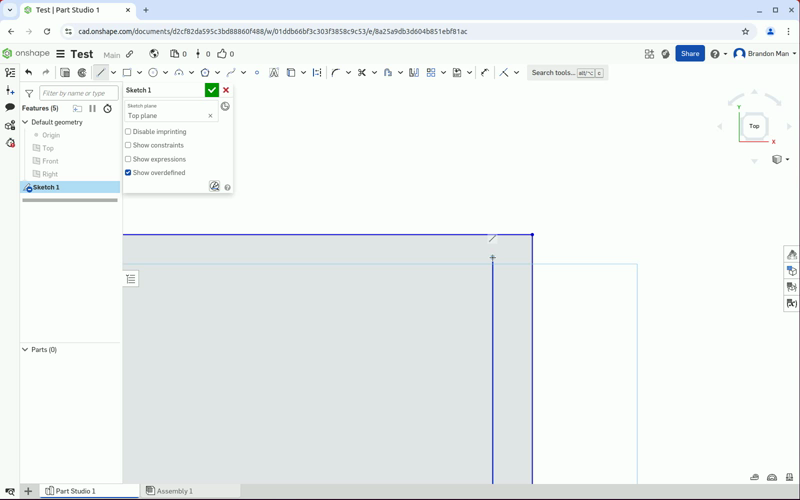
scroll(-6)
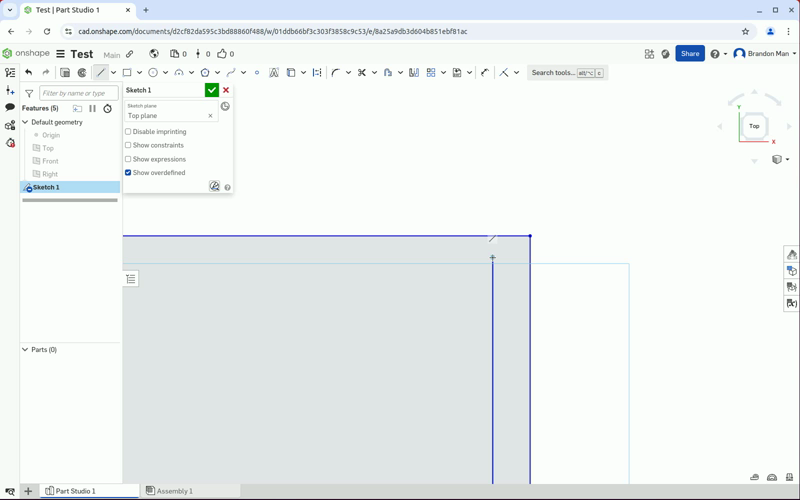
scroll(-6)
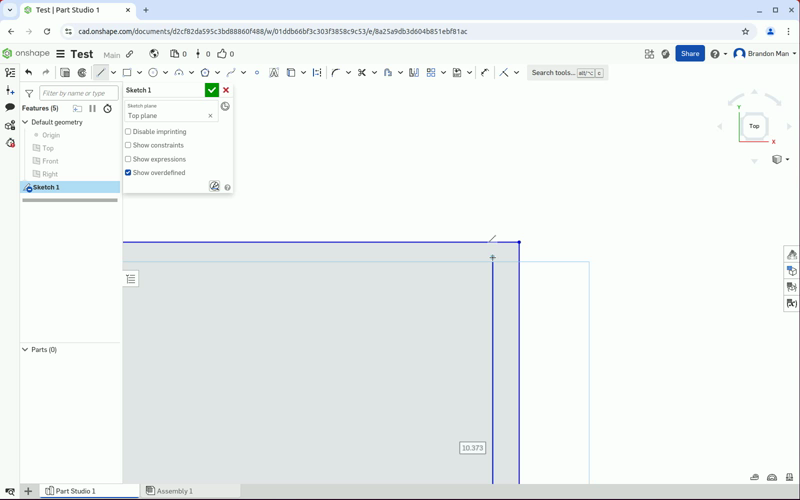
scroll(-6)
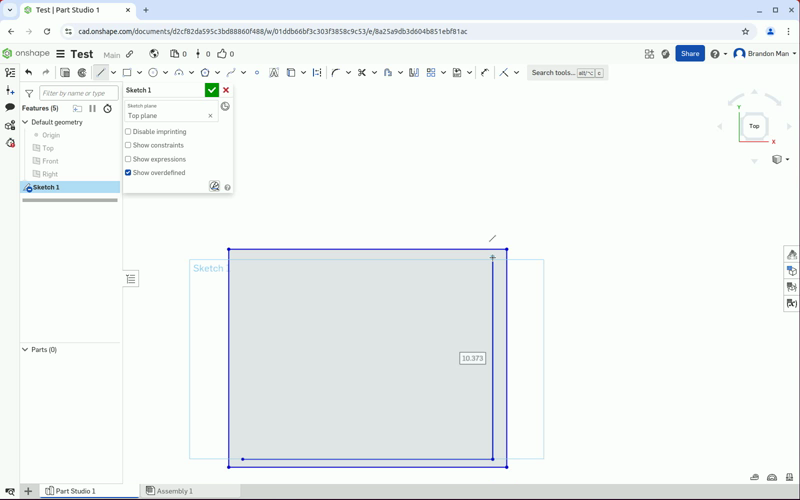
scroll(-6)
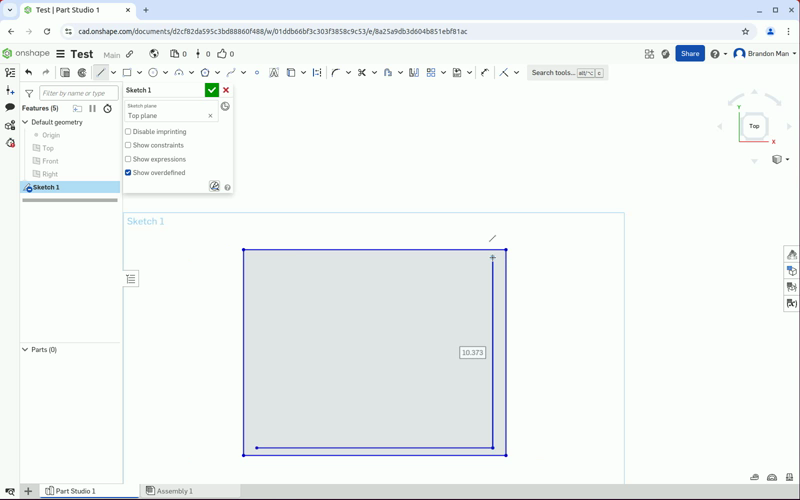
scroll(-6)
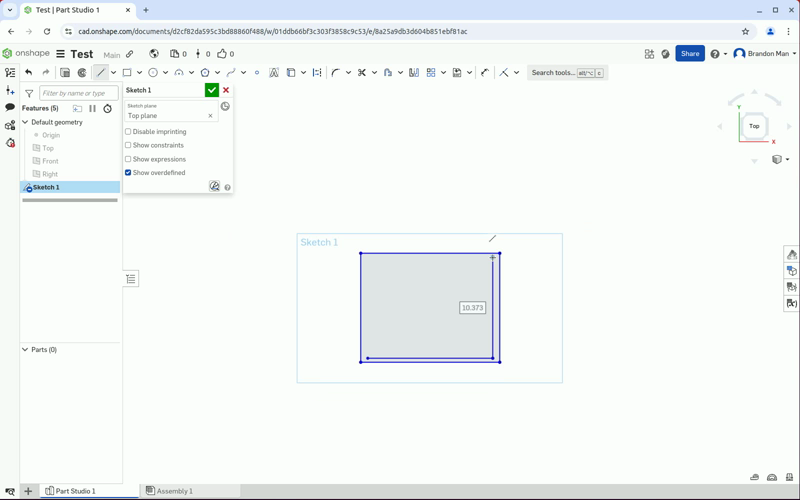
scroll(-6)
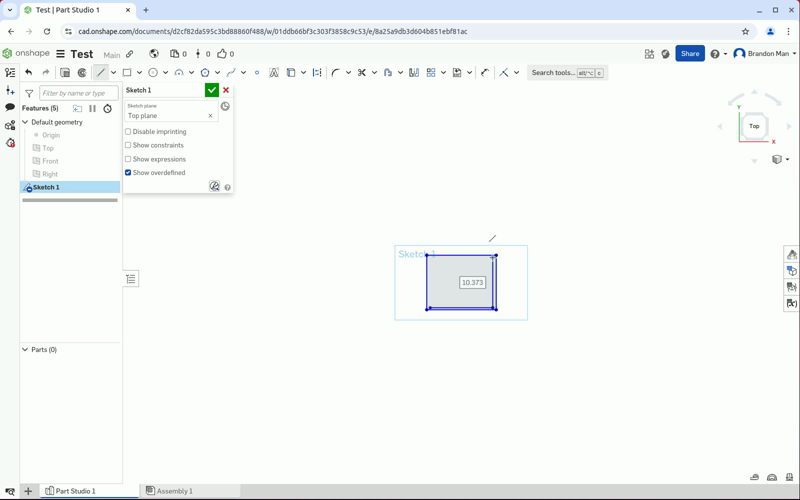
key_up(shift)
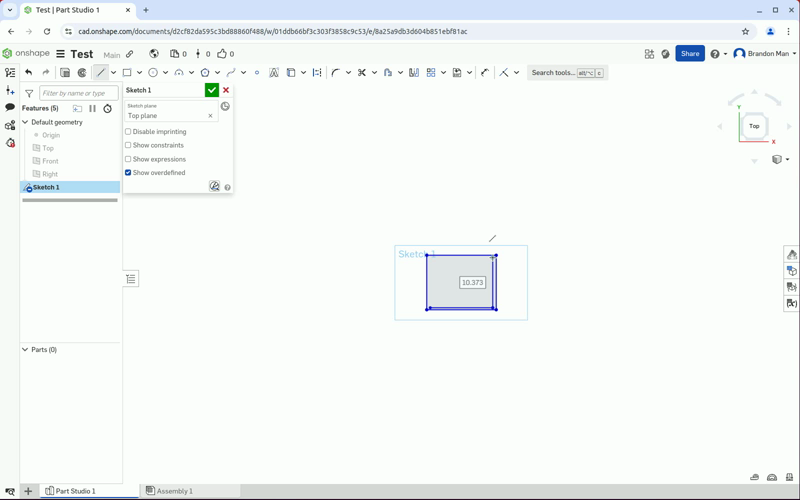
key_down(shift)
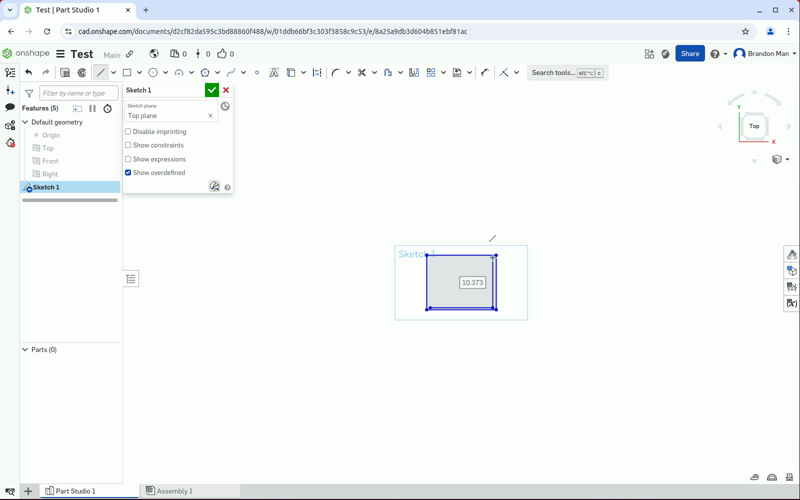
mouse_move(430, 257)
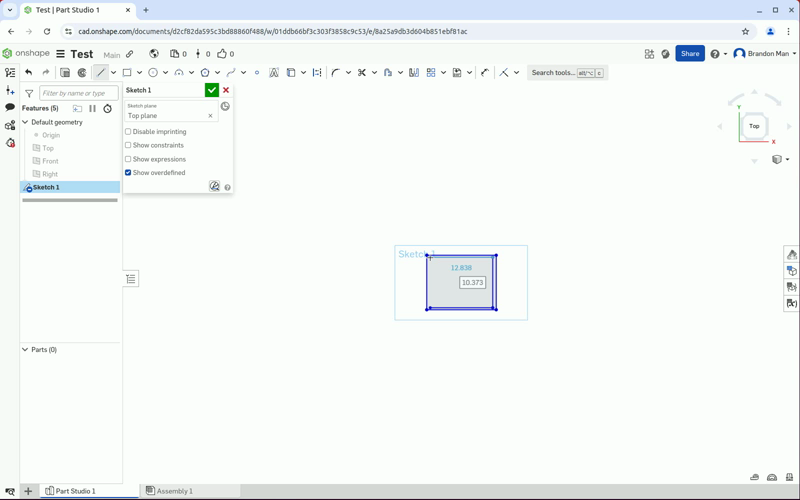
scroll(6)
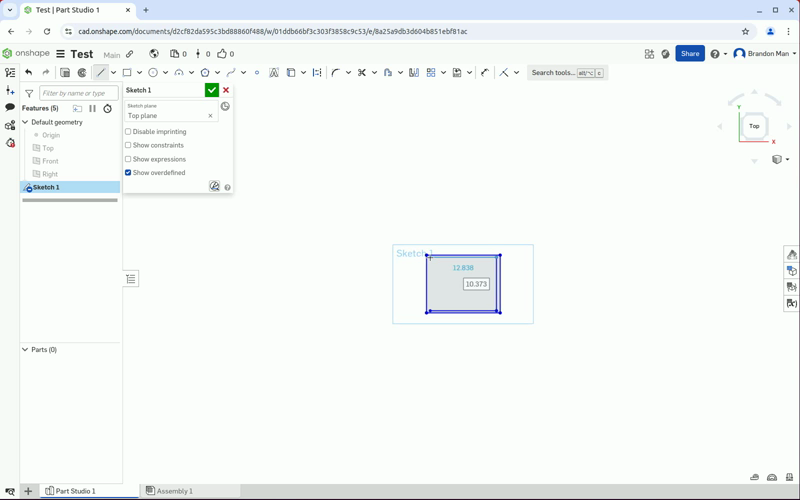
scroll(6)
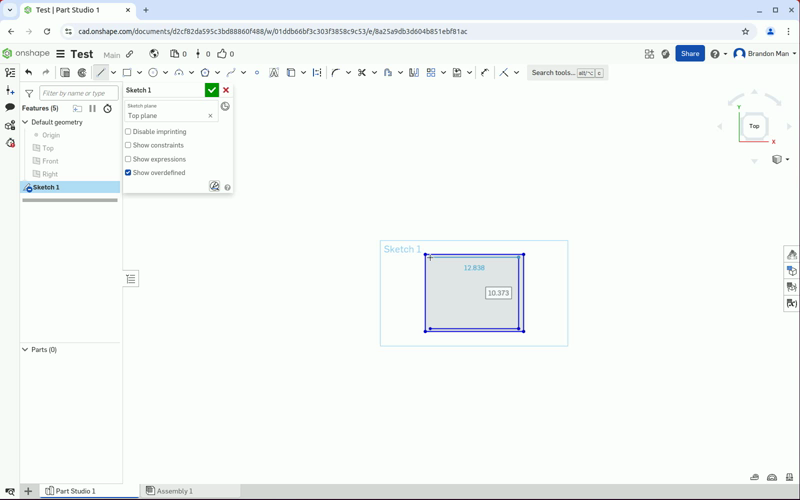
scroll(6)
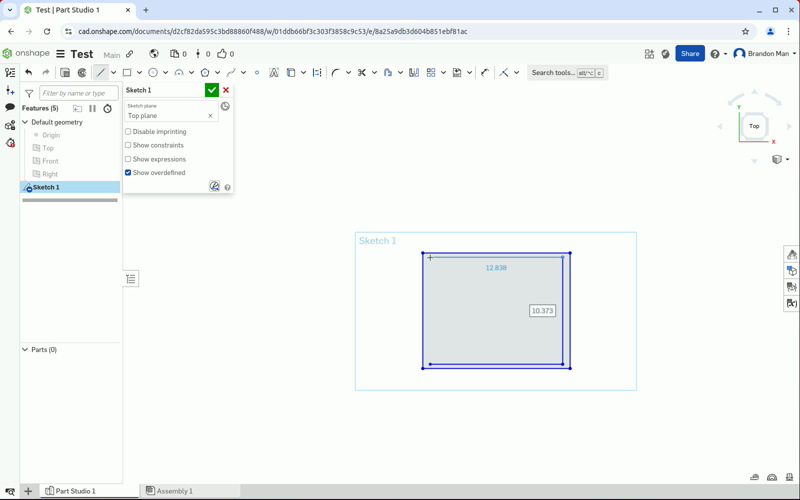
scroll(6)
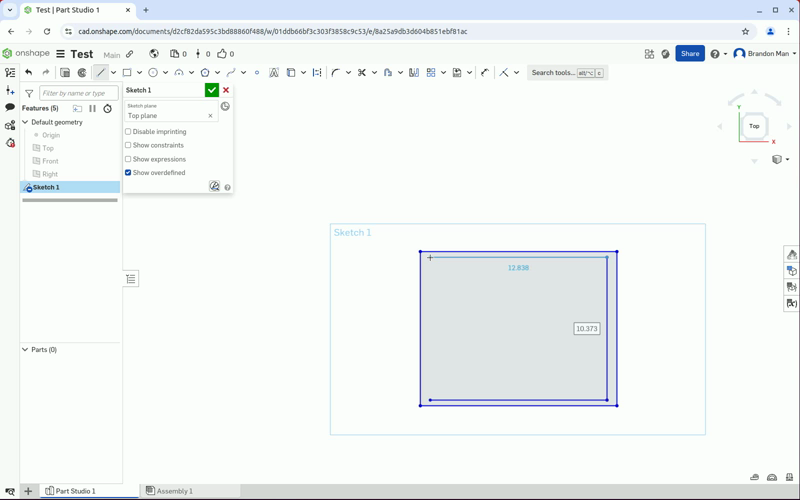
scroll(6)
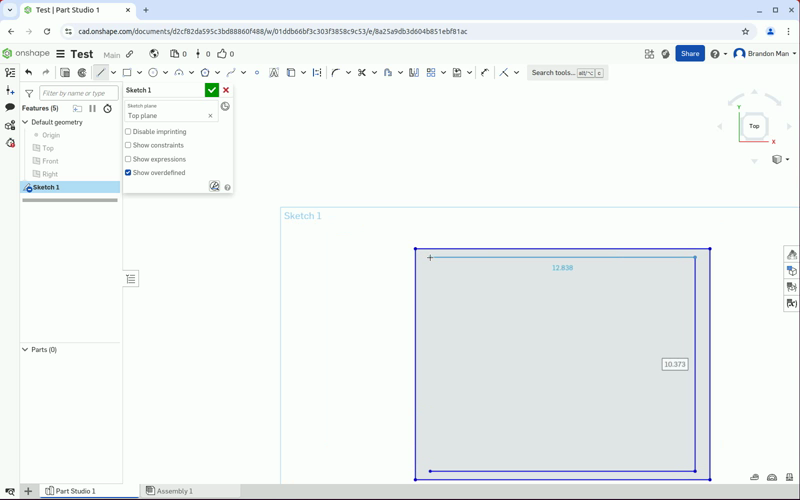
scroll(6)
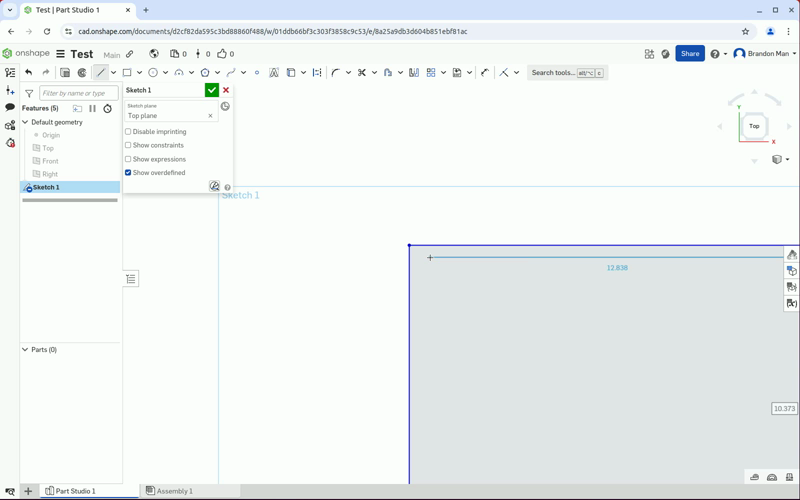
scroll(6)
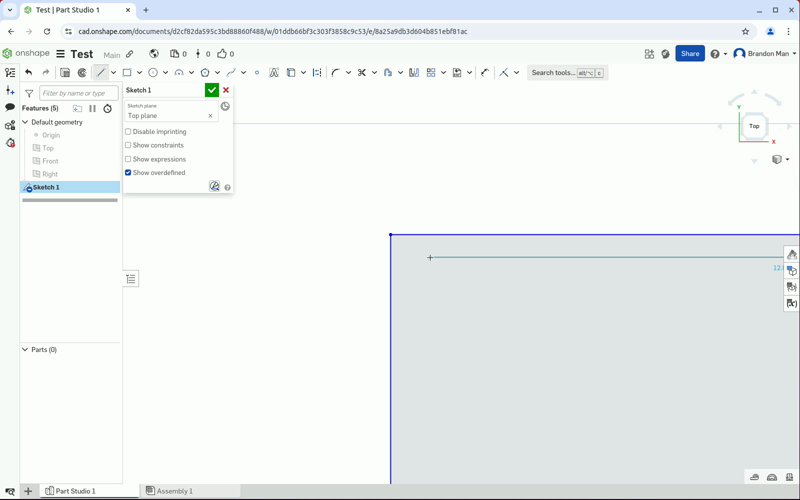
click(430, 257)
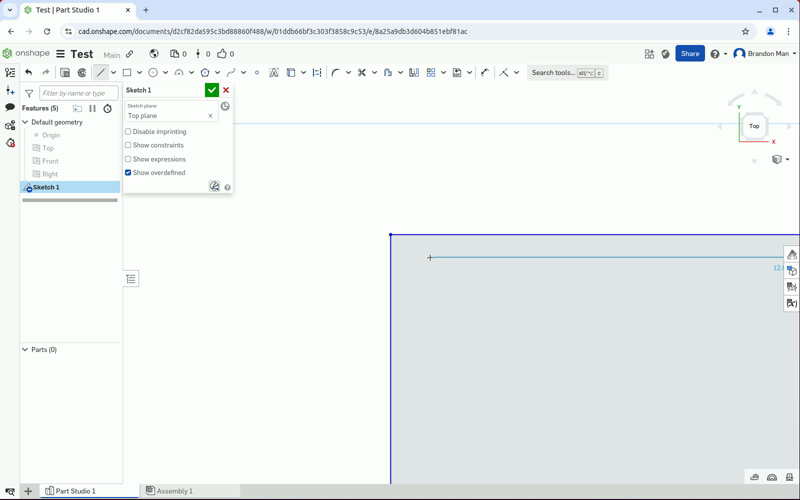
scroll(-6)
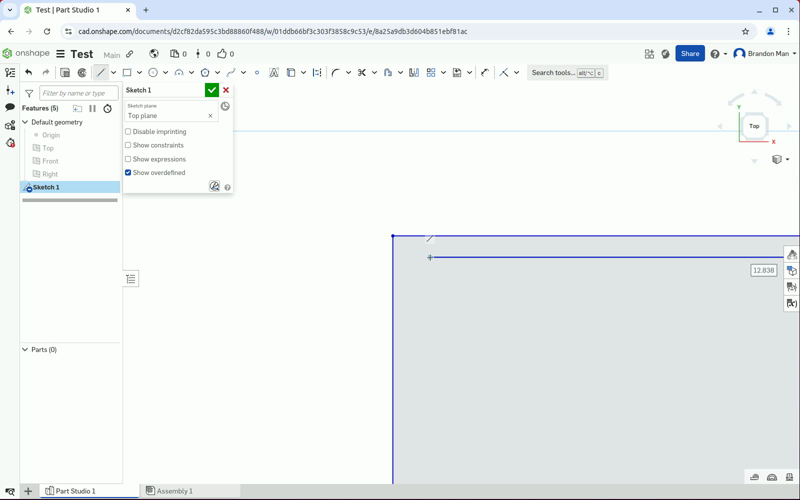
scroll(-6)
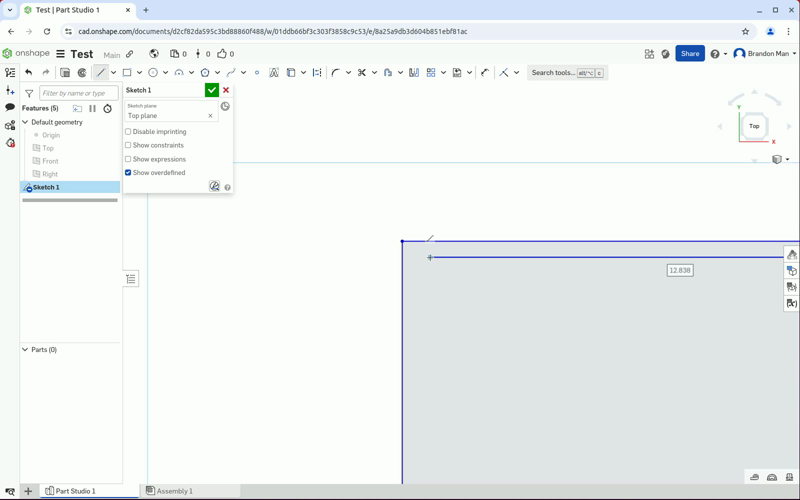
scroll(-6)
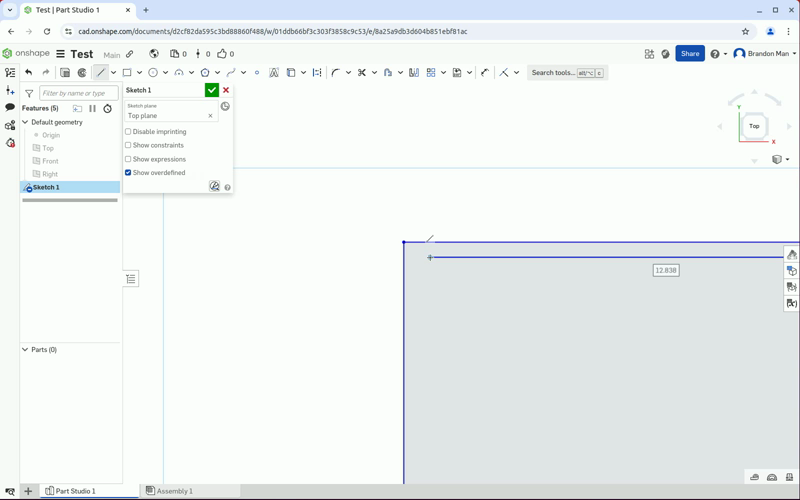
scroll(-6)
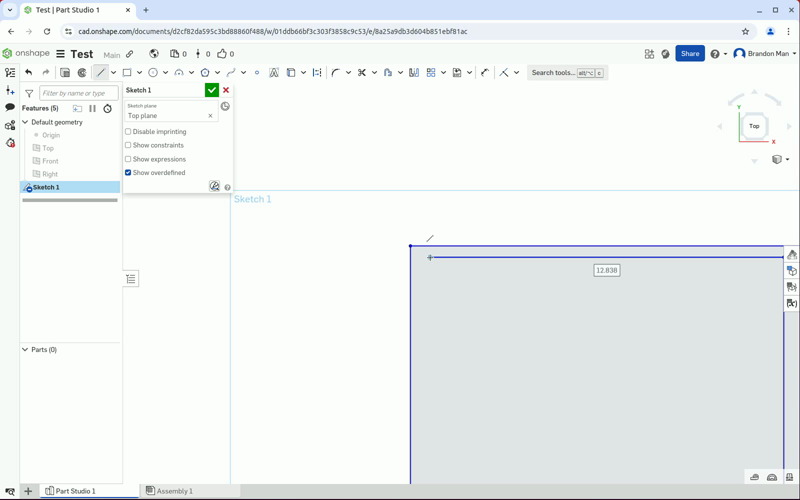
scroll(-6)
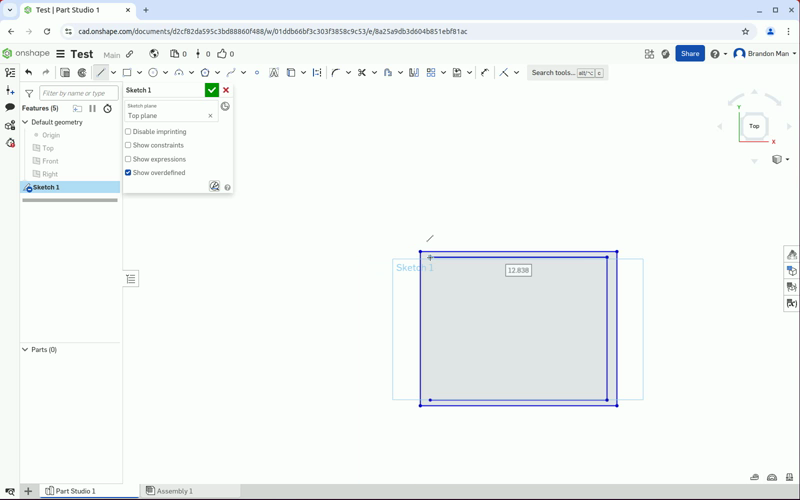
scroll(-6)
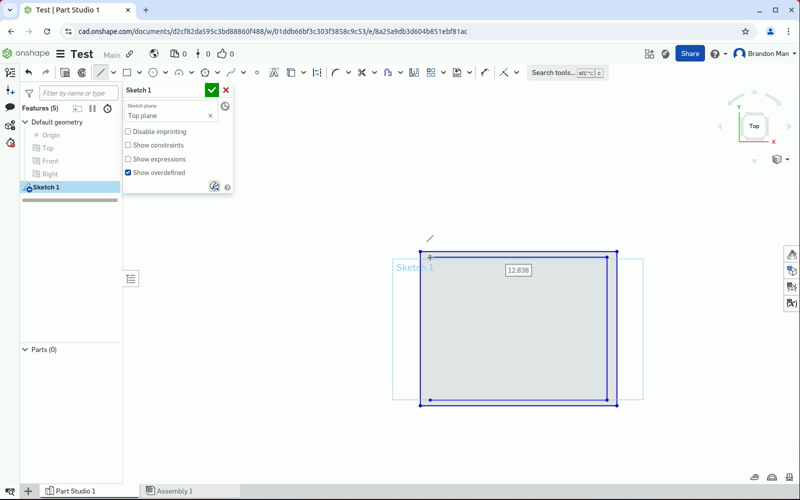
scroll(-6)
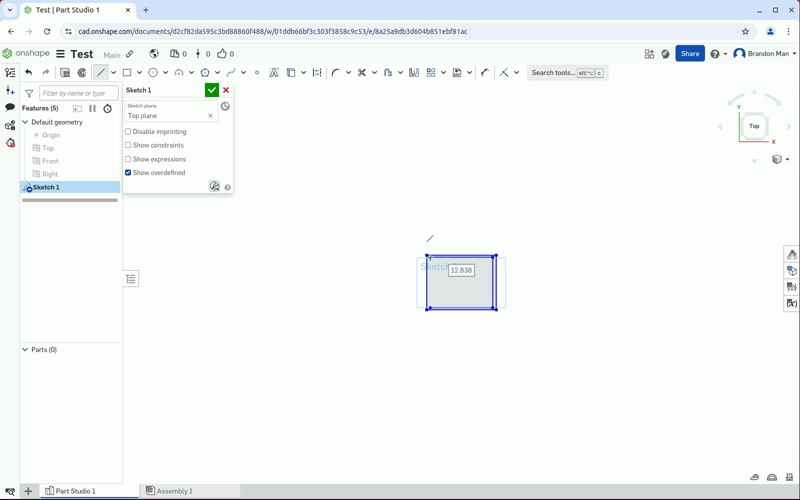
key_up(shift)
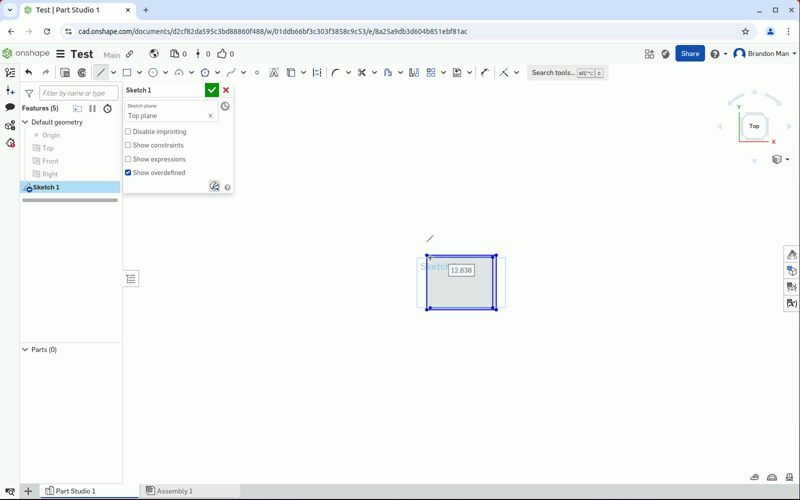
mouse_move(460, 257)
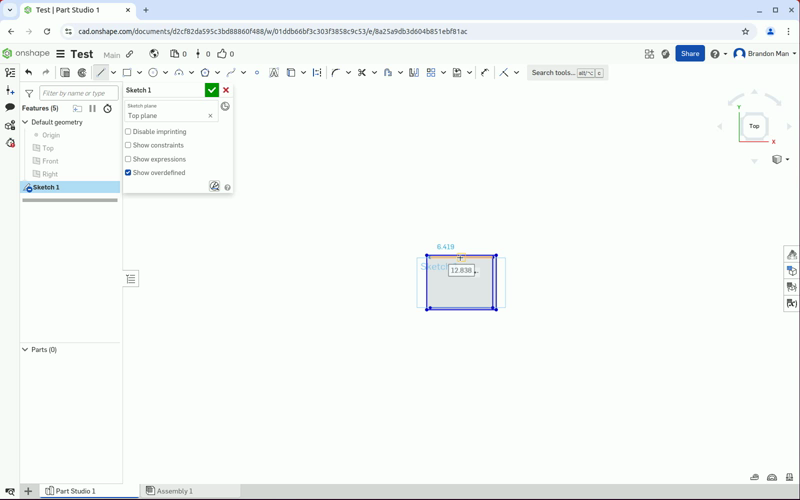
key_down(shift)
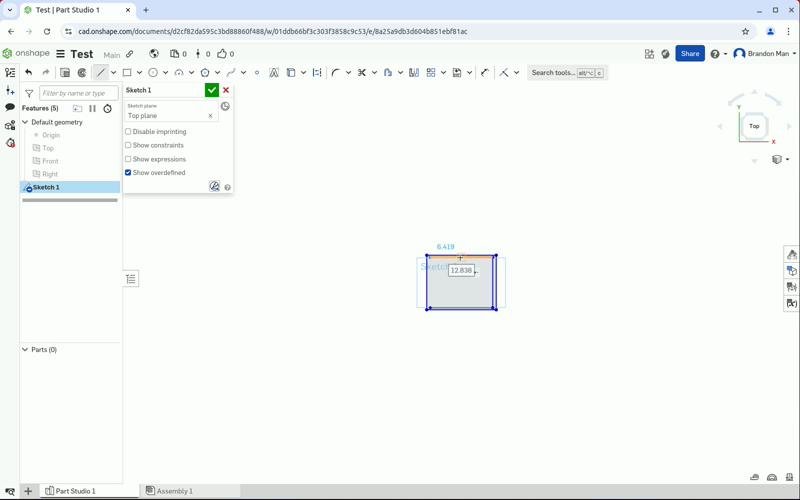
mouse_move(430, 307)
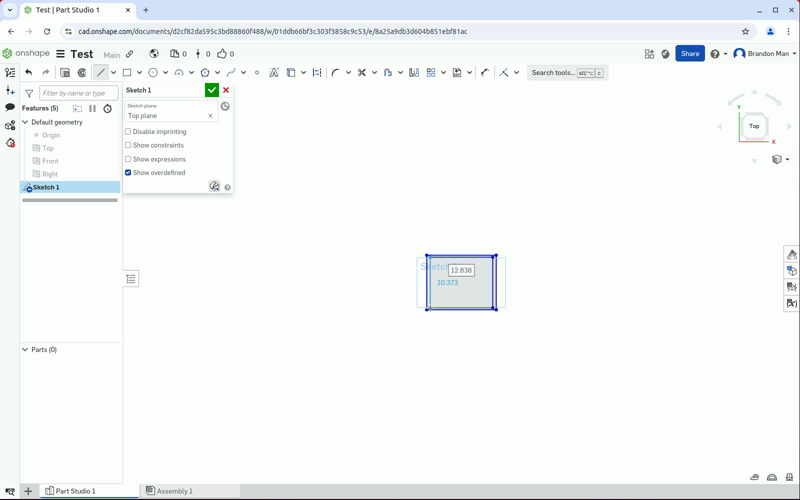
scroll(6)
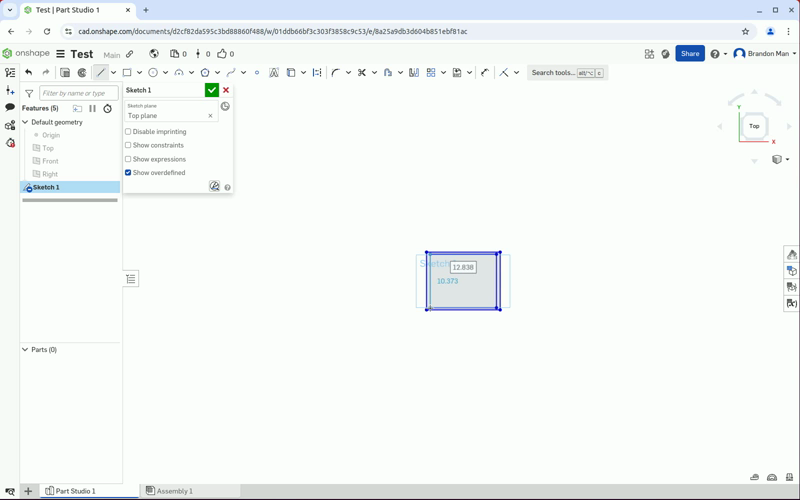
scroll(6)
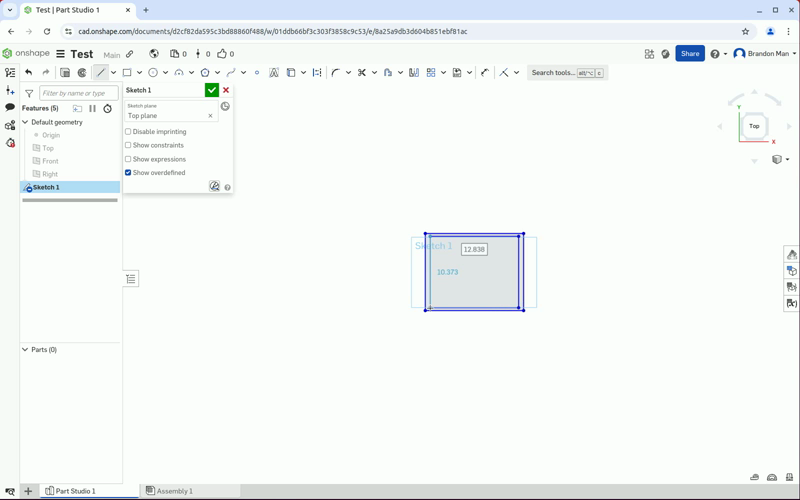
scroll(6)
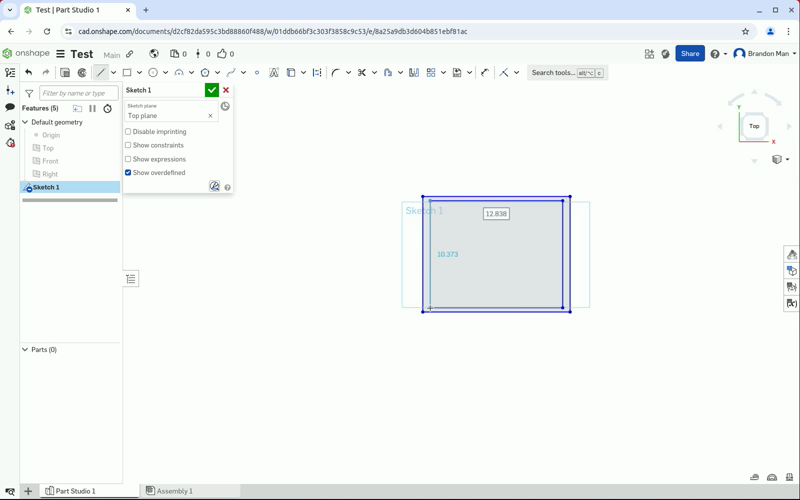
scroll(6)
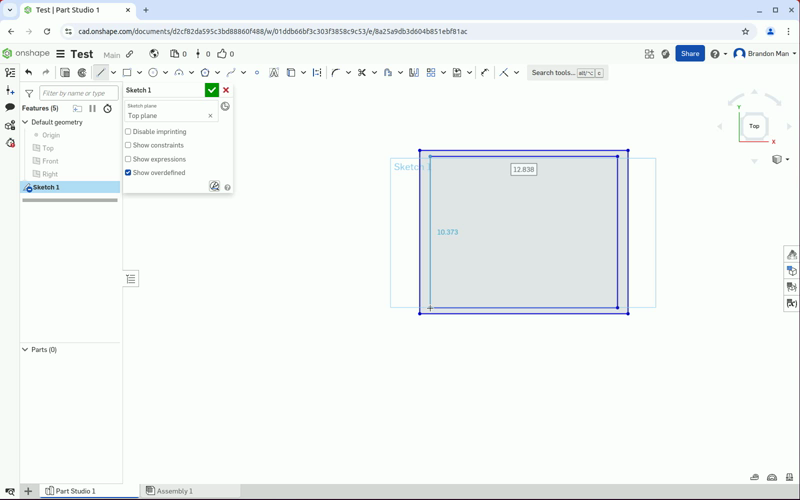
scroll(6)
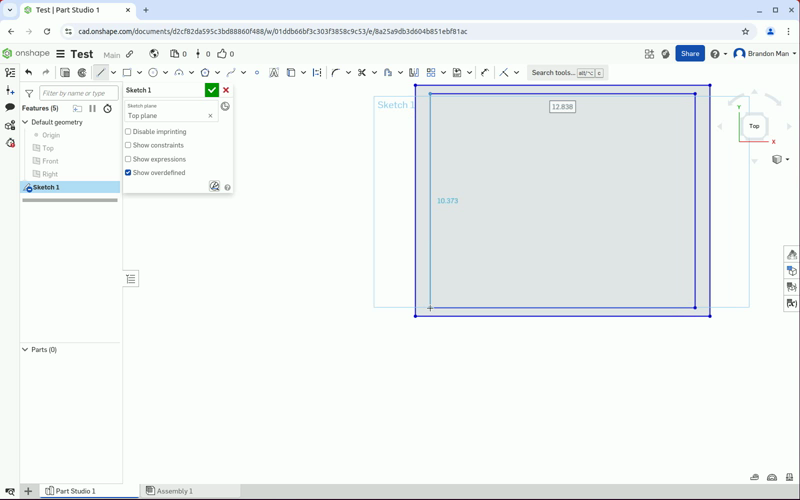
scroll(6)
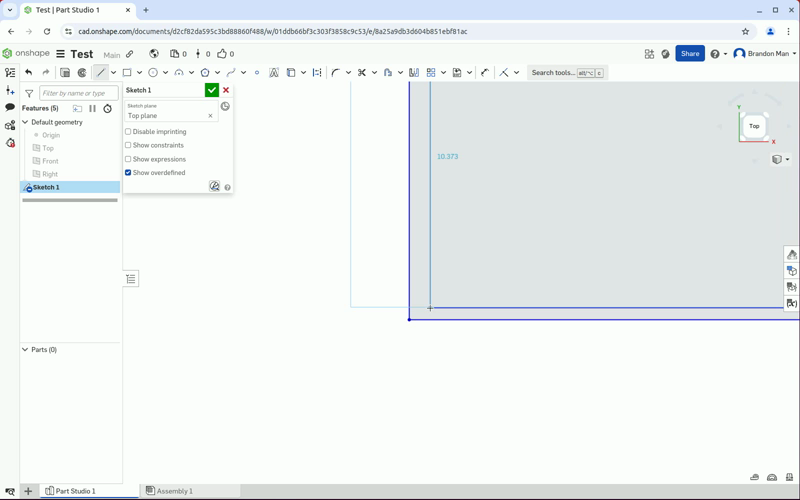
scroll(6)
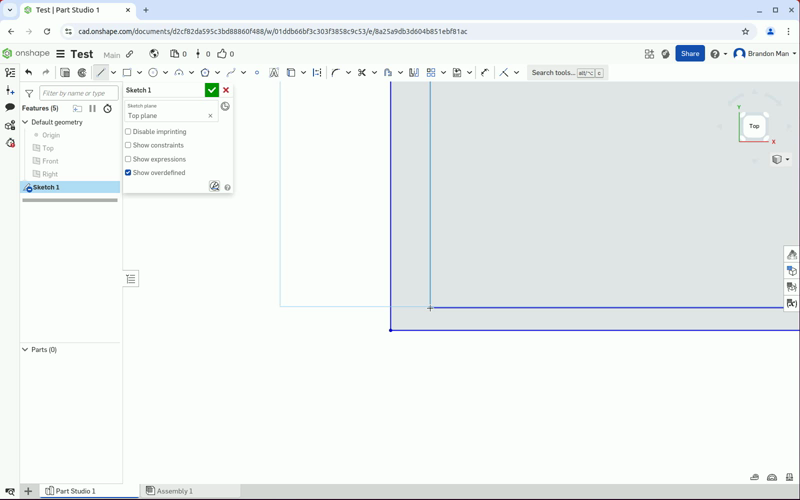
key_up(shift)
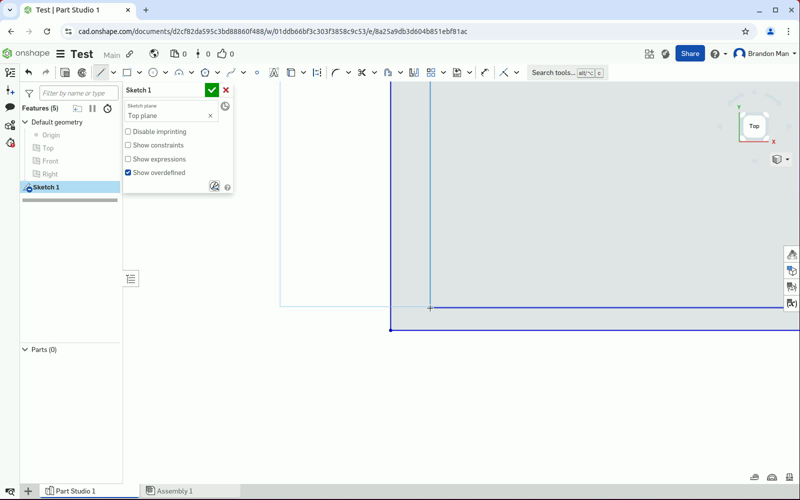
click(430, 307)
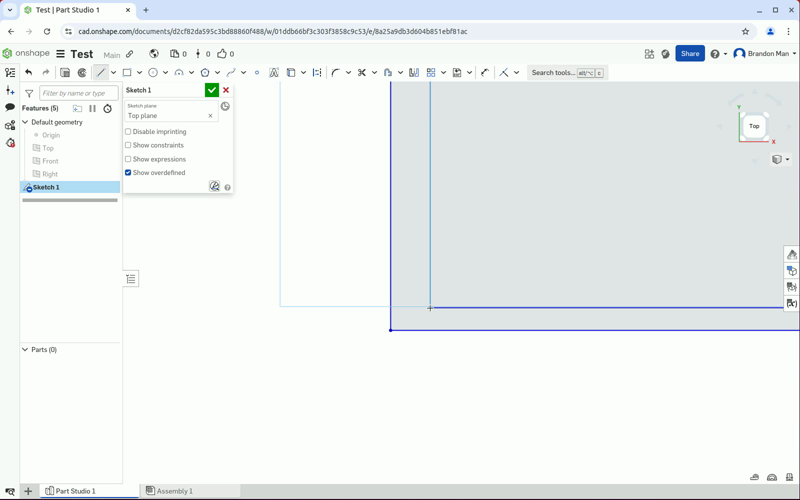
scroll(-6)
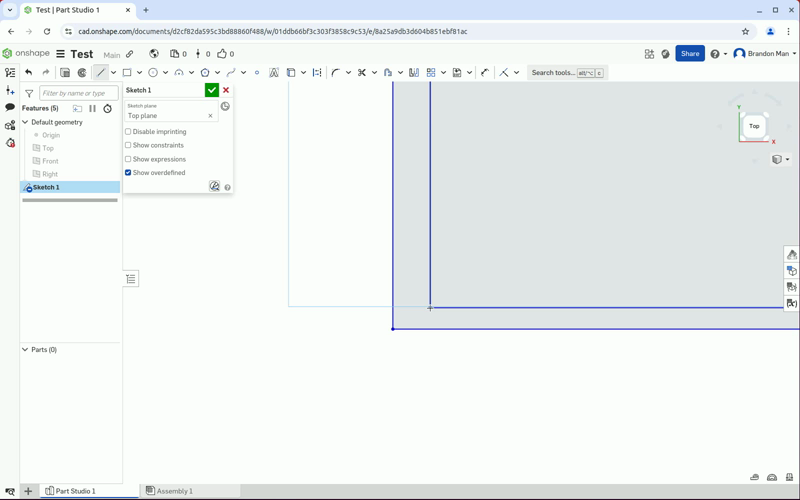
scroll(-6)
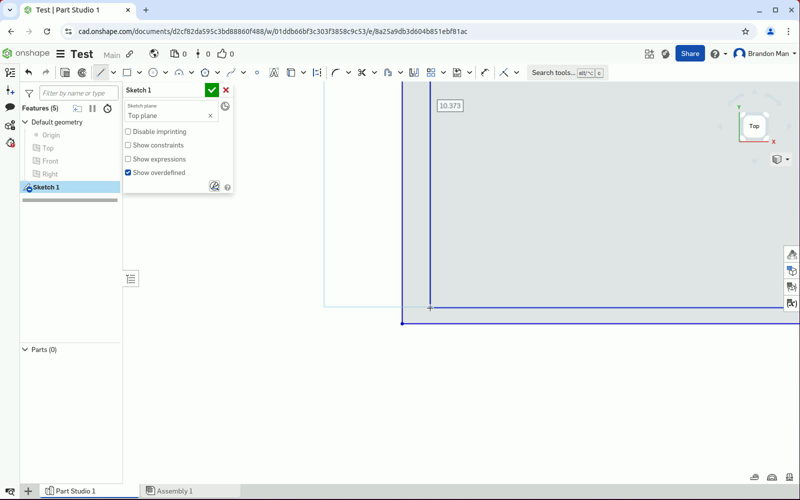
scroll(-6)
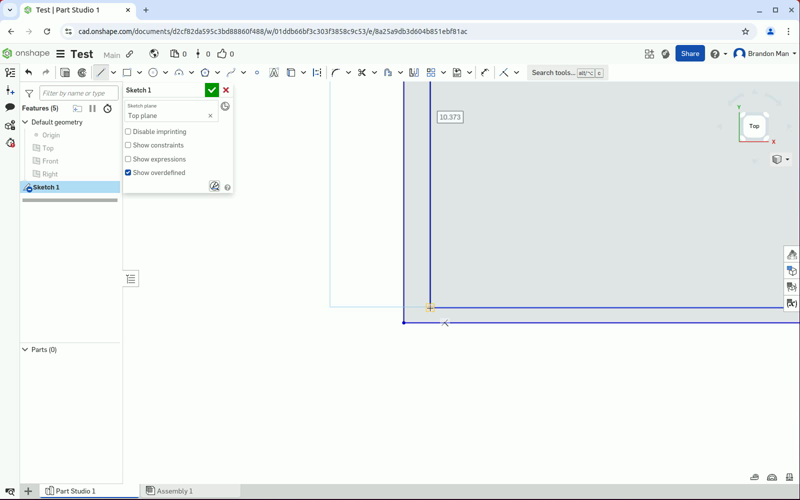
scroll(-6)
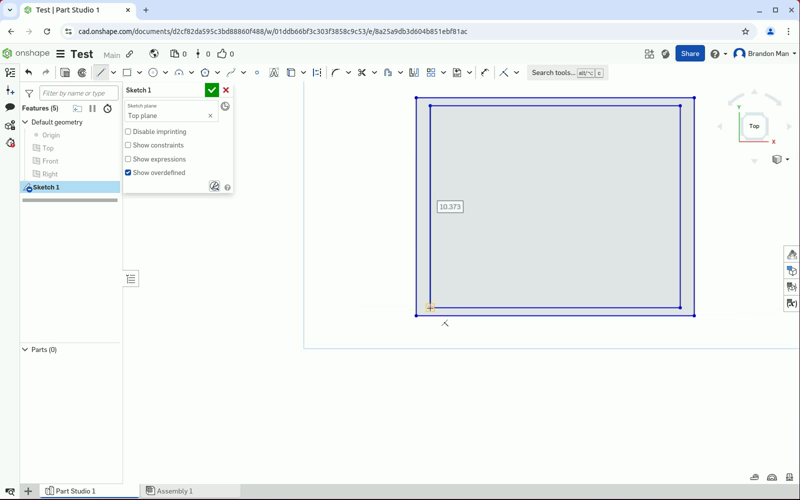
scroll(-6)
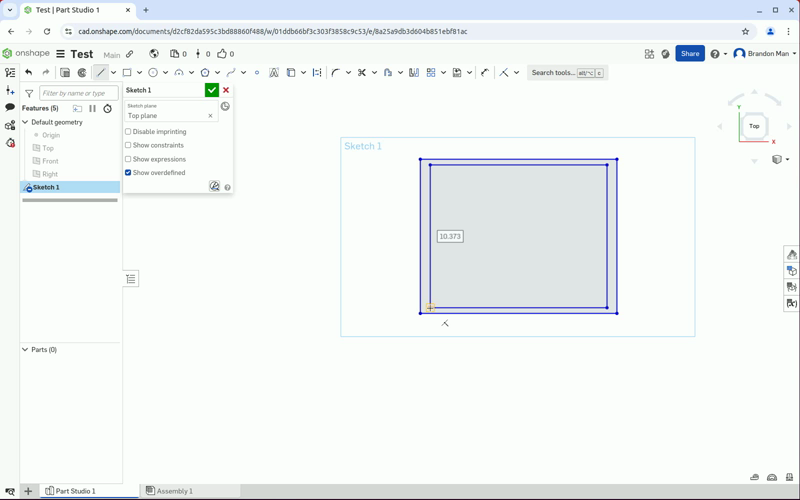
scroll(-6)
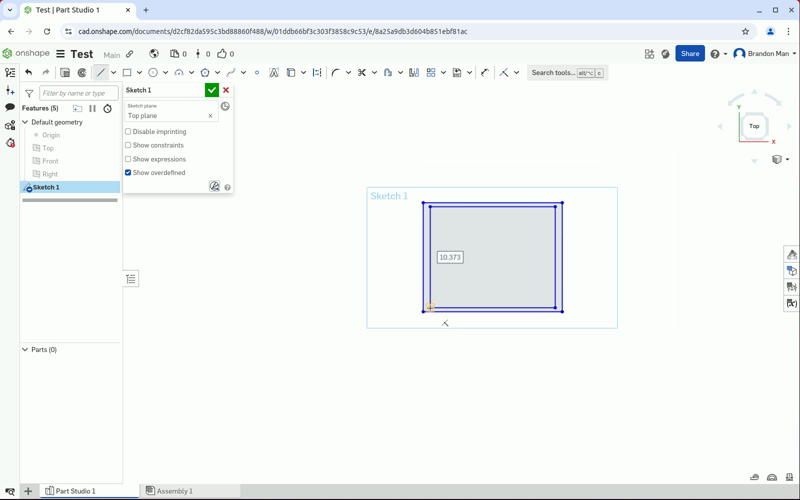
scroll(-6)
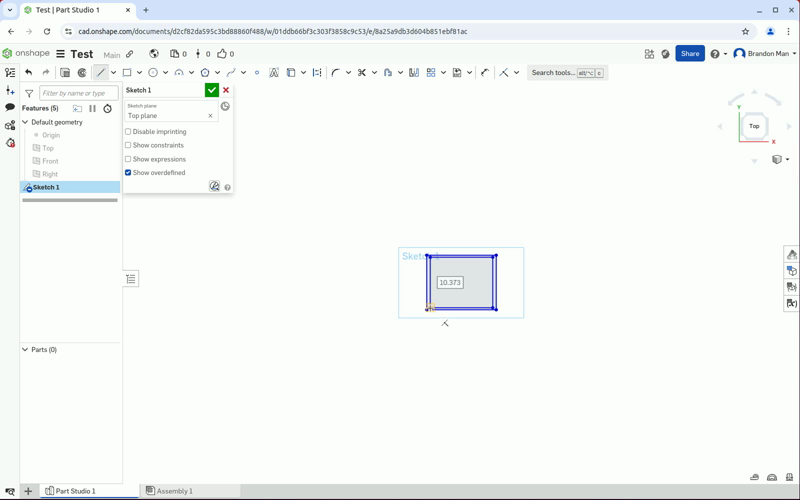
key(esc)
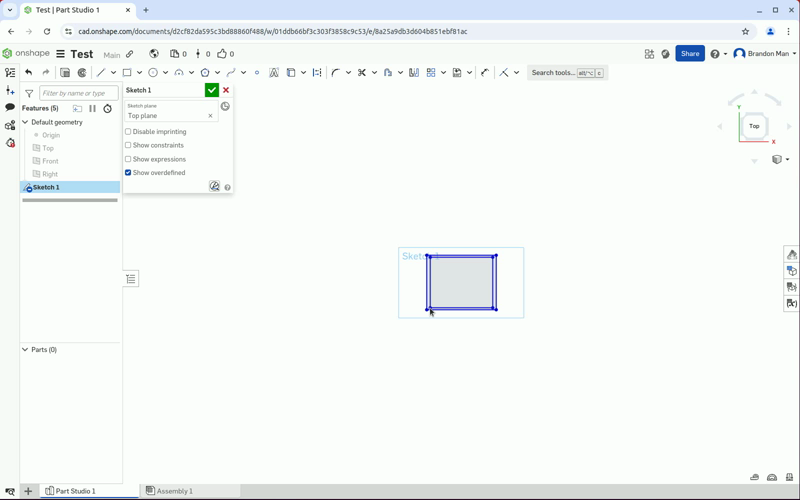
mouse_move(493, 300)
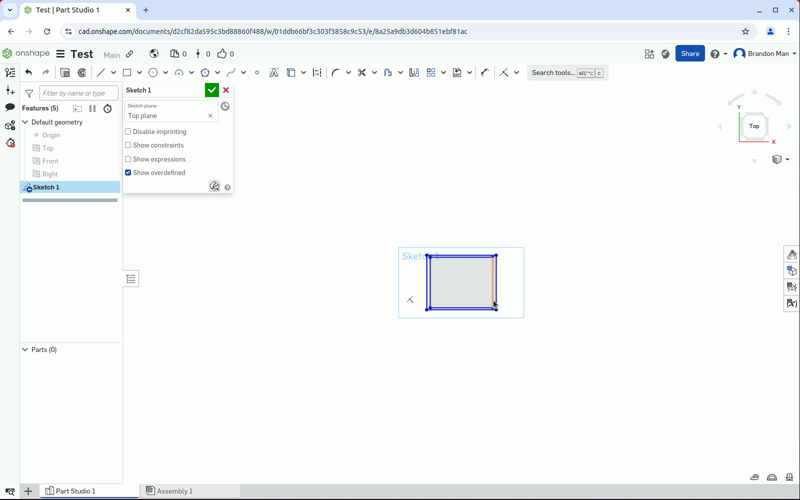
scroll(6)
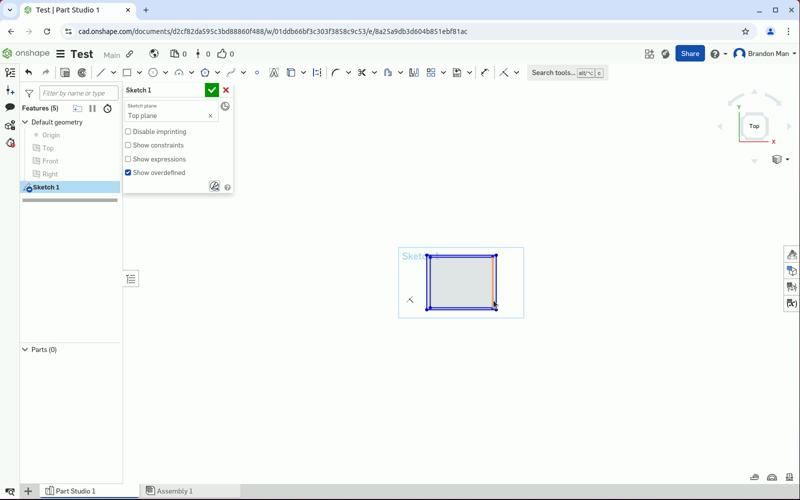
scroll(6)
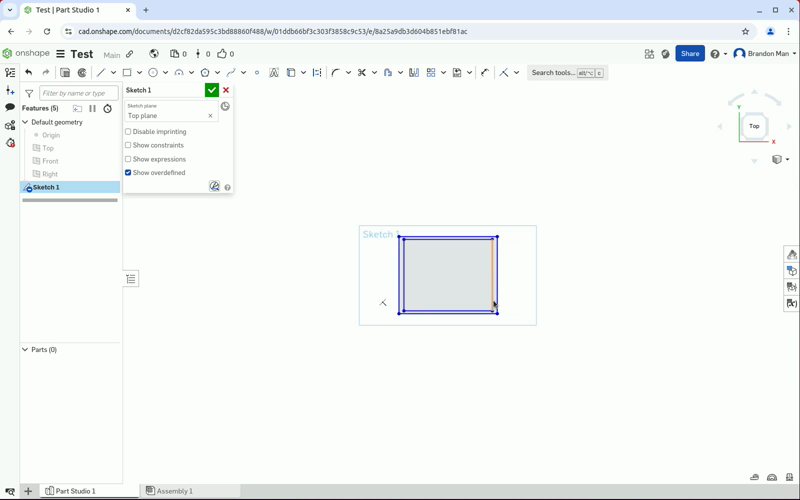
scroll(6)
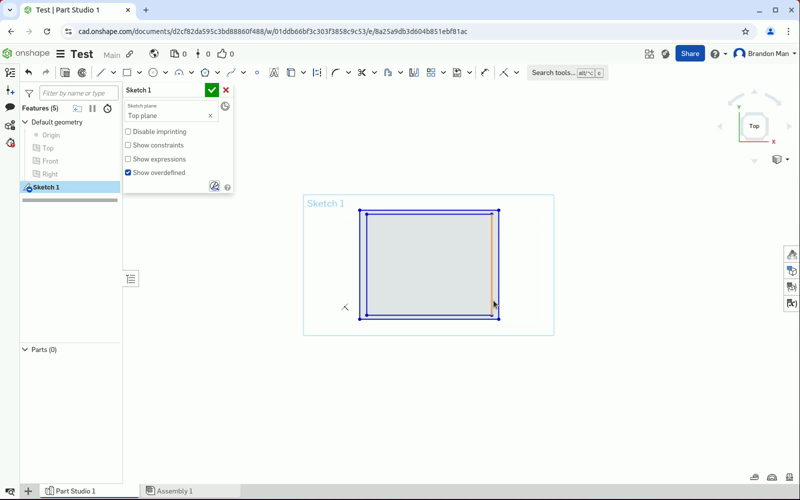
scroll(6)
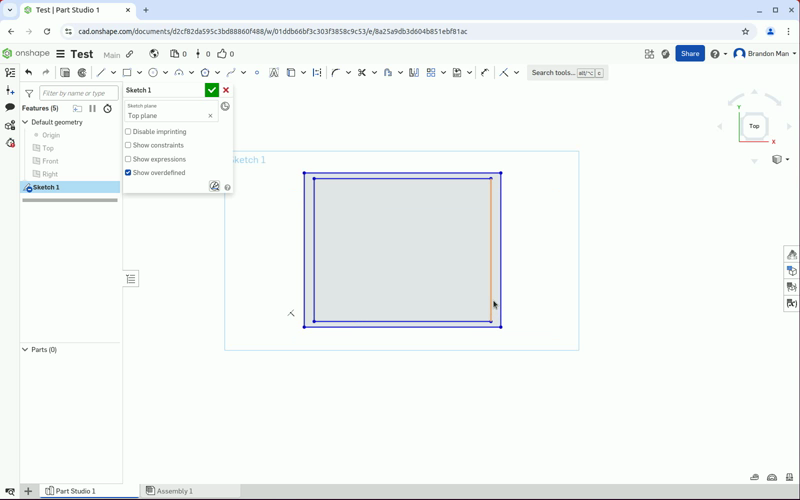
scroll(6)
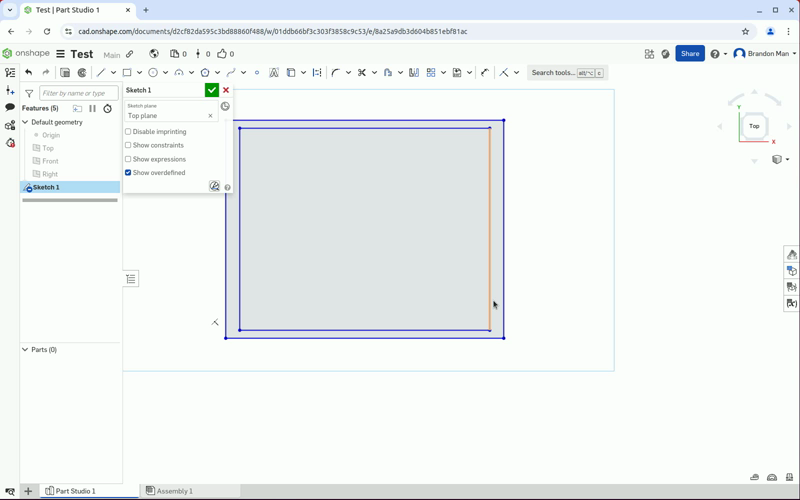
scroll(6)
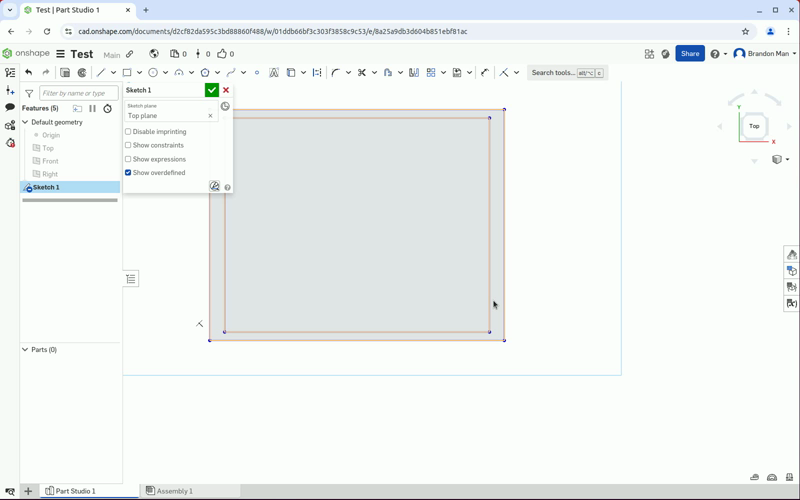
scroll(6)
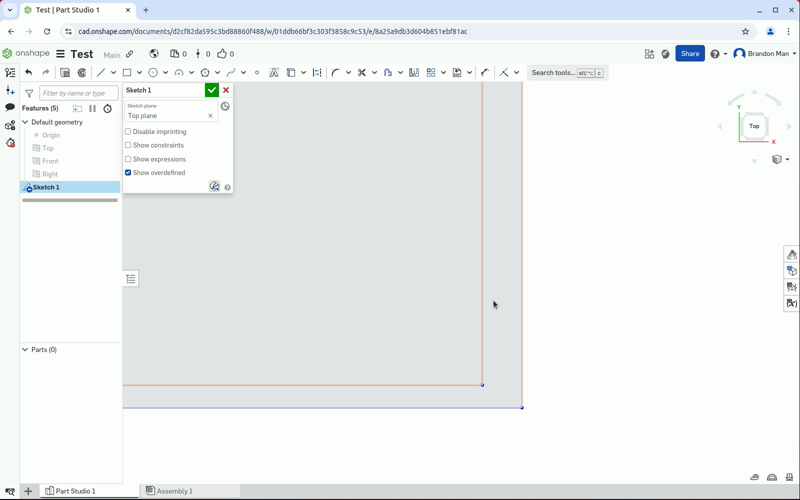
click(493, 300)
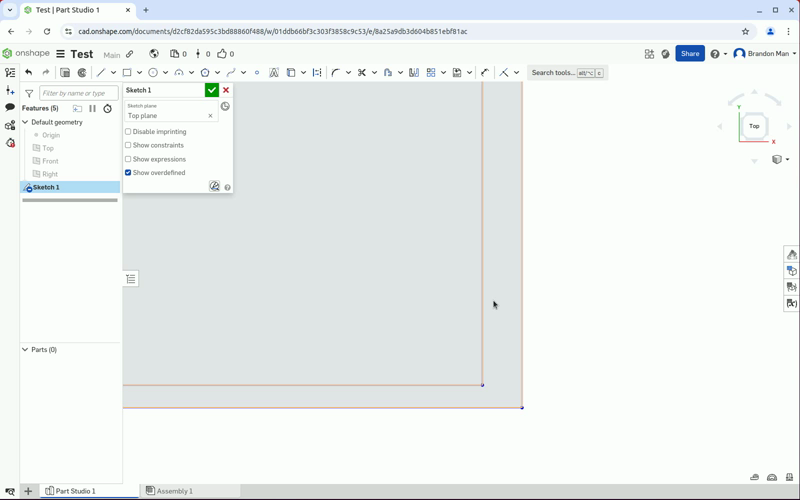
scroll(-6)
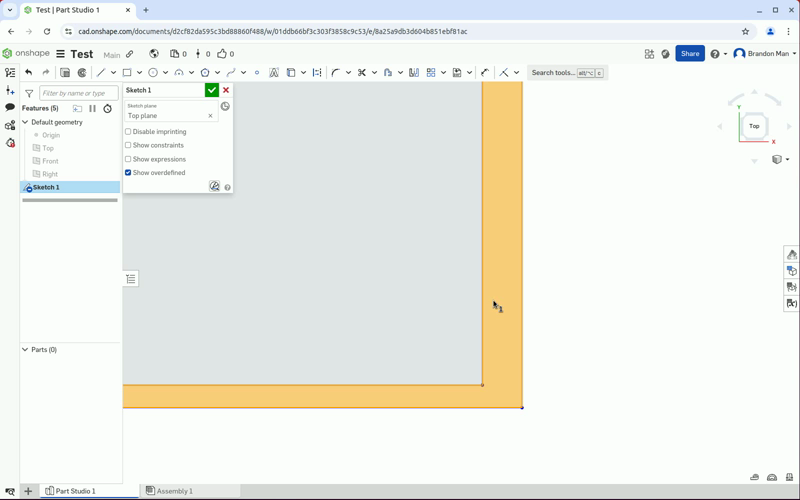
scroll(-6)
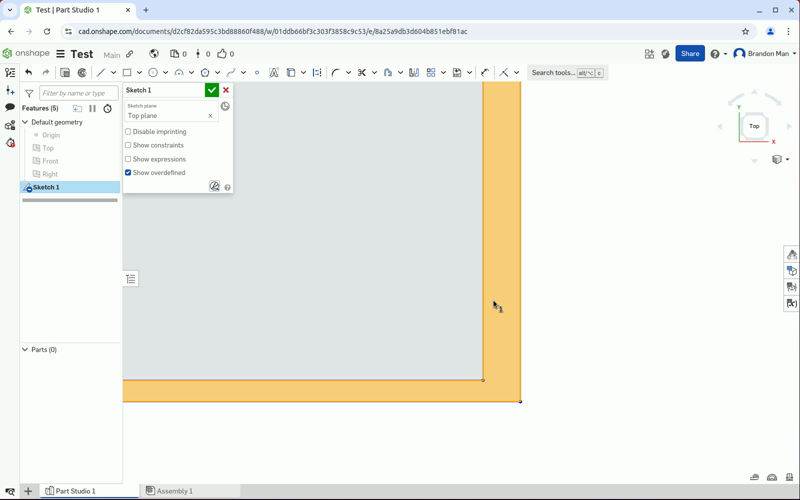
scroll(-6)
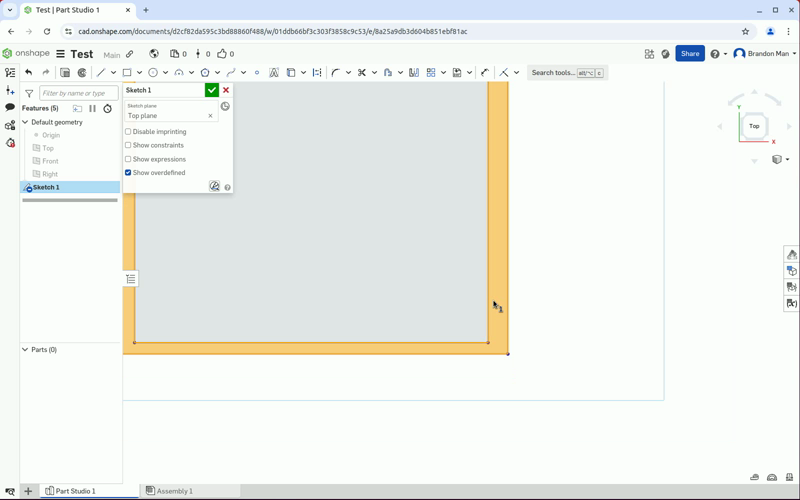
scroll(-6)
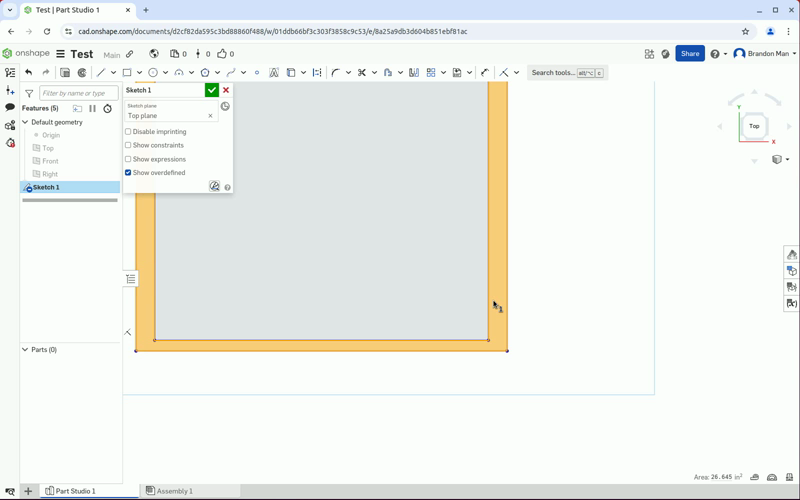
scroll(-6)
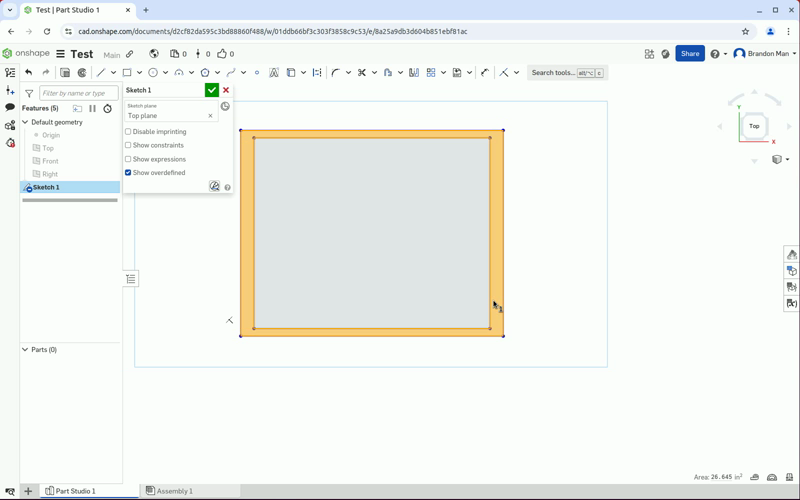
scroll(-6)
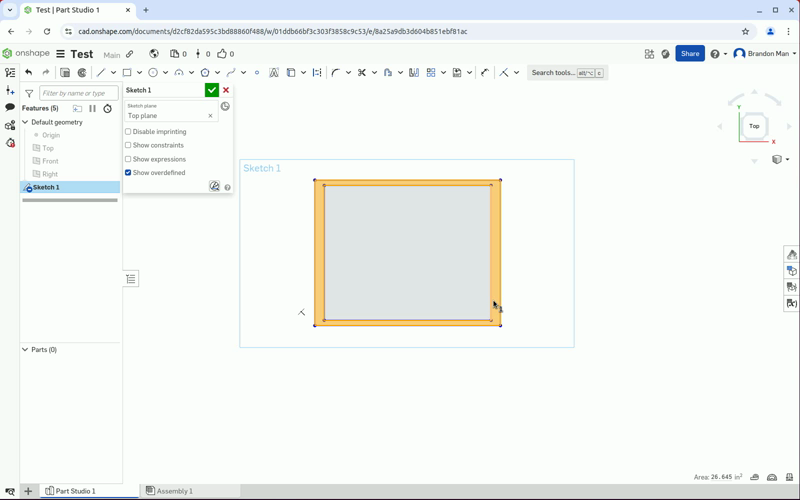
scroll(-6)
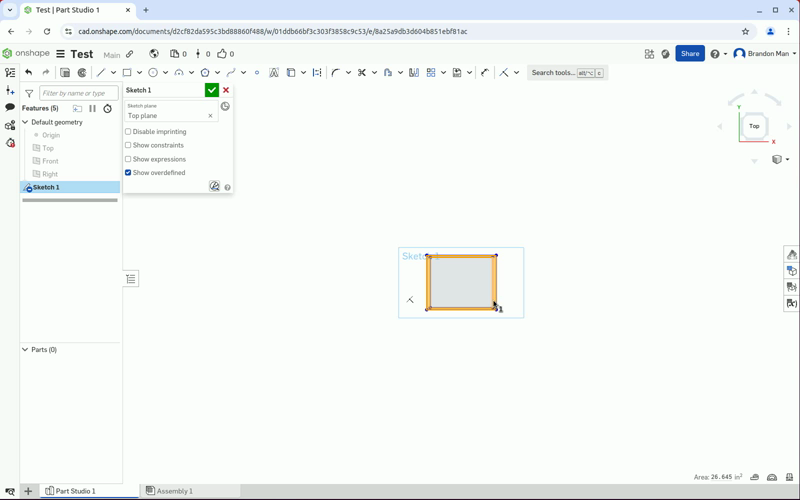
mouse_move(73, 352)
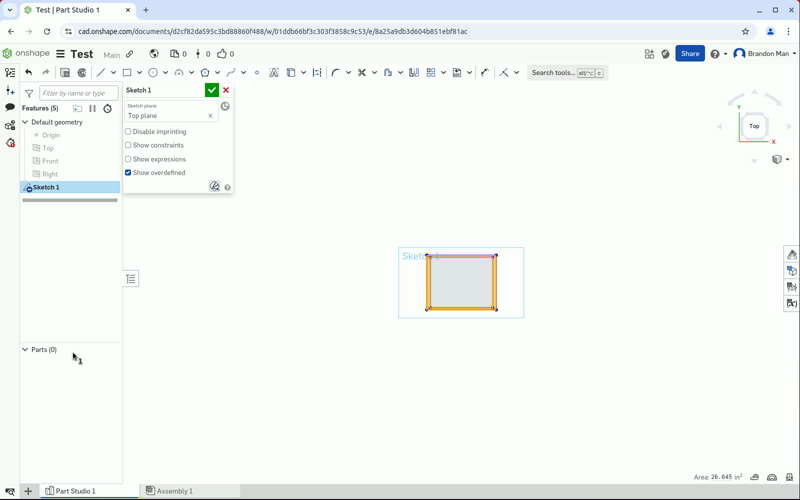
key(shift+y)
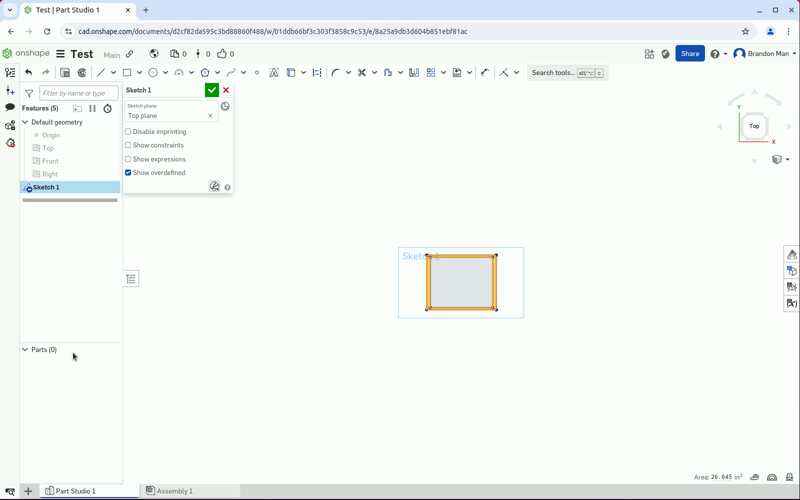
key(shift+e)
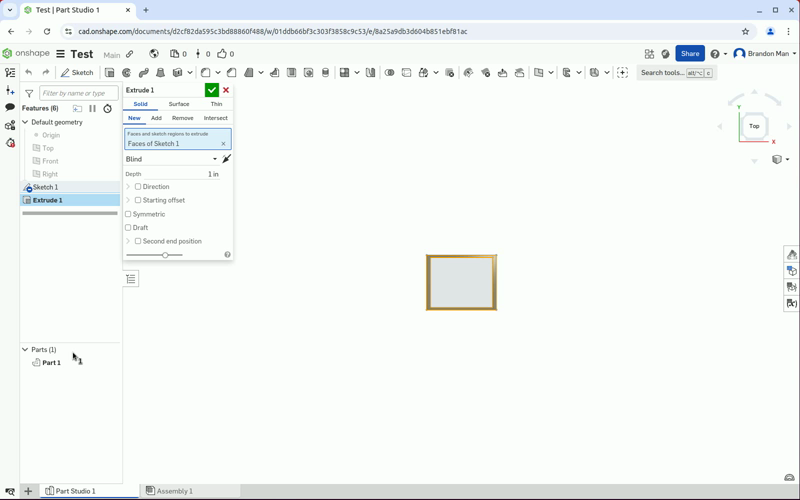
mouse_move(143, 106)
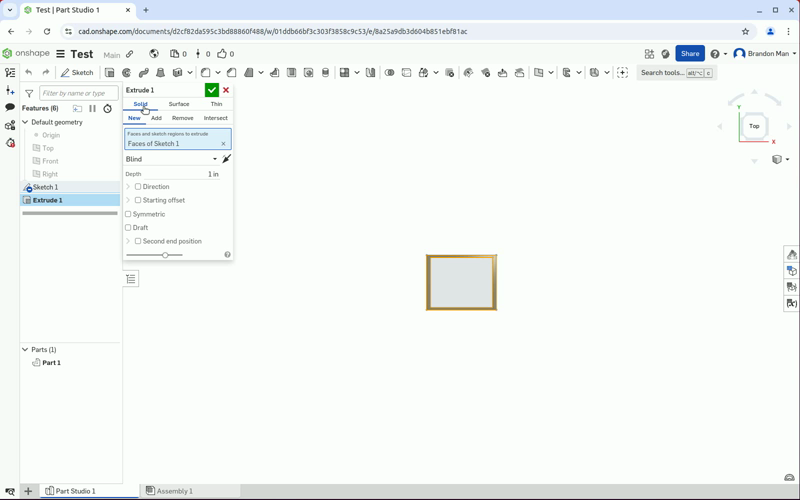
click(143, 106)
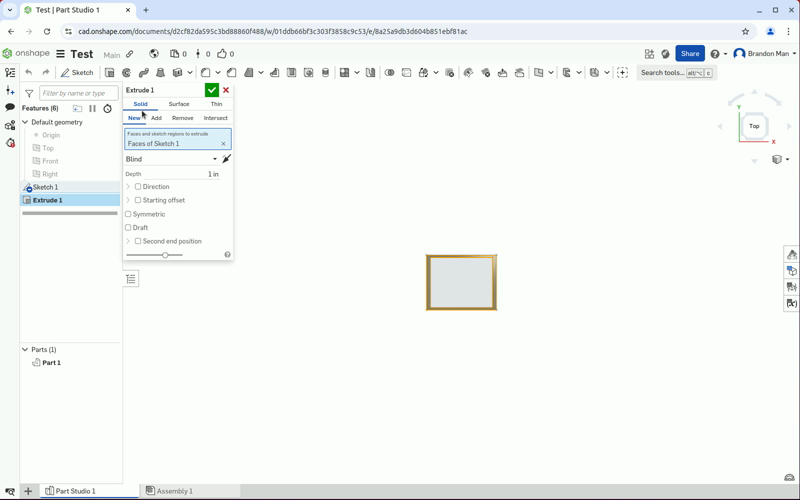
mouse_move(137, 120)
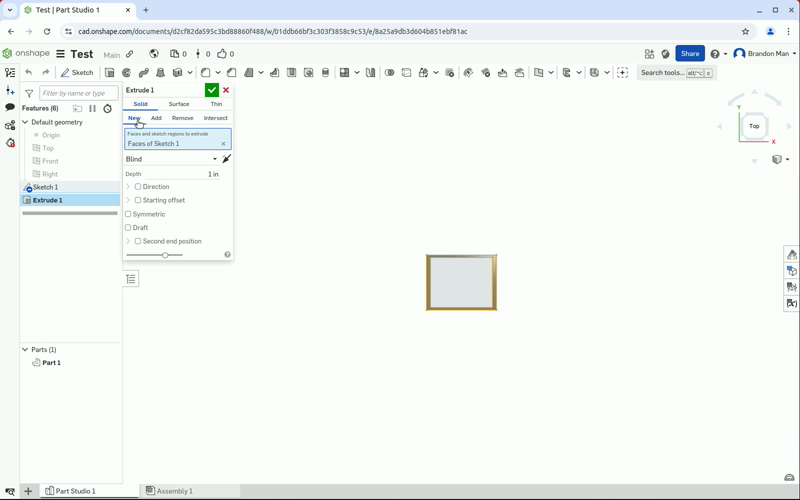
click(137, 120)
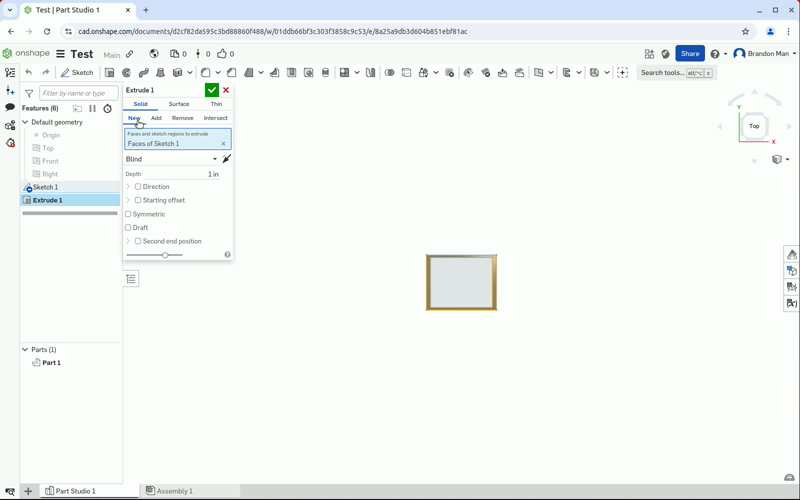
key(tab, 4)
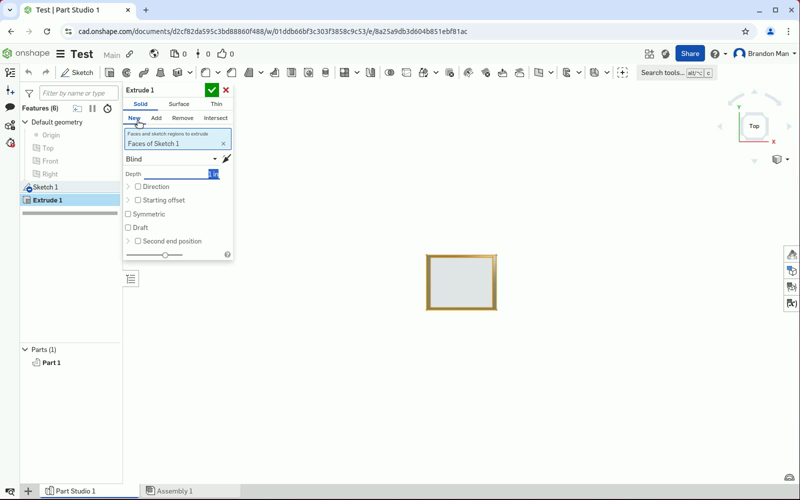
text(3.611)
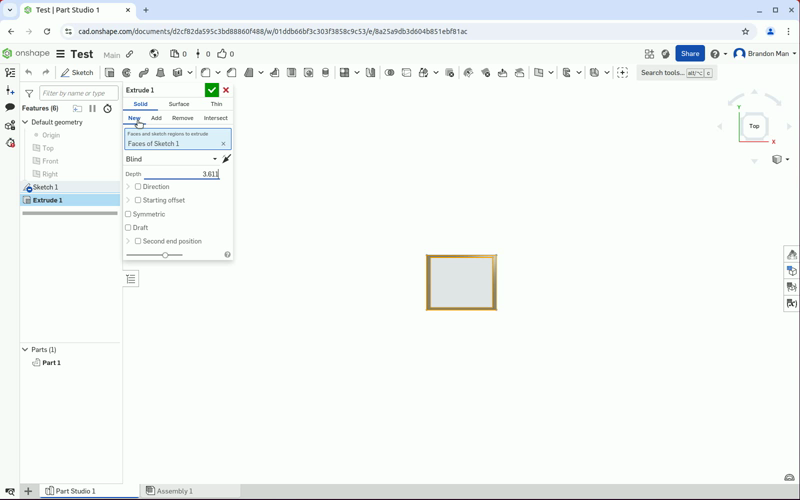
key(enter)
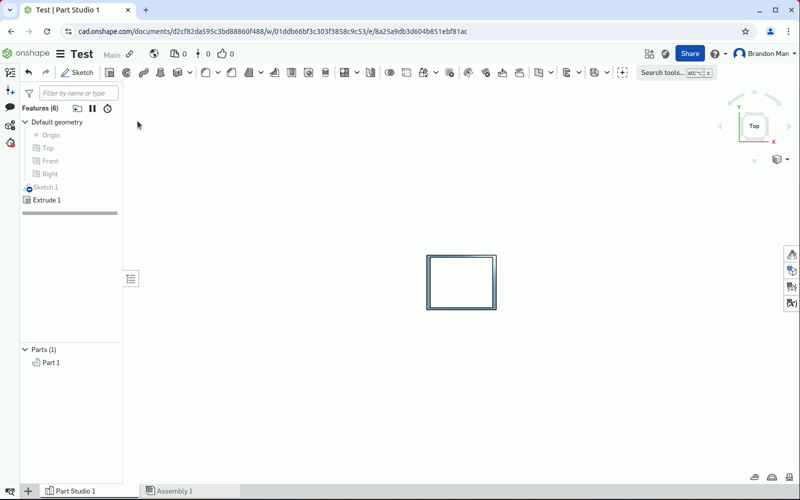
key(shift+h)
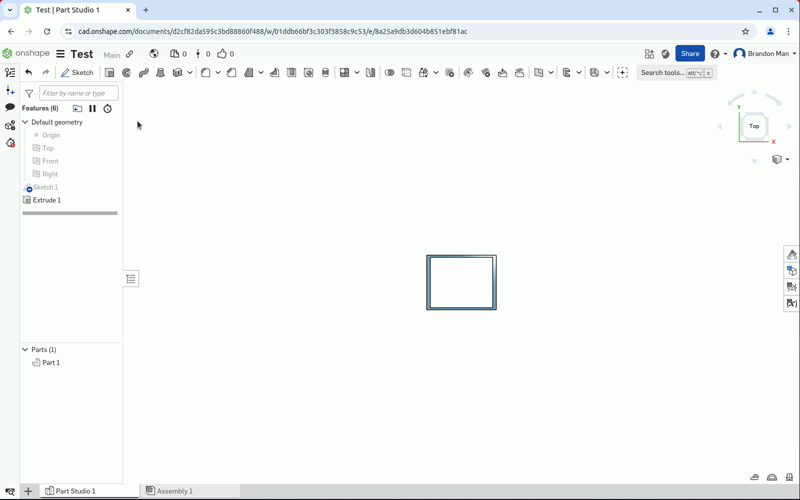
key(shift+h)
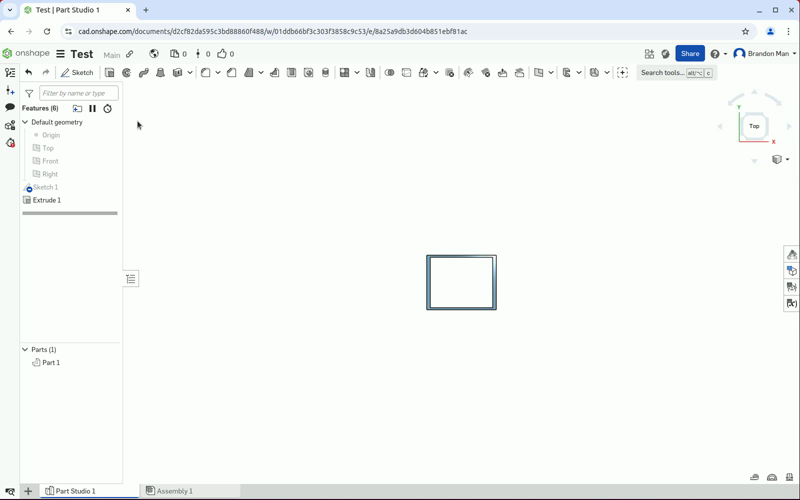
mouse_move(73, 189)
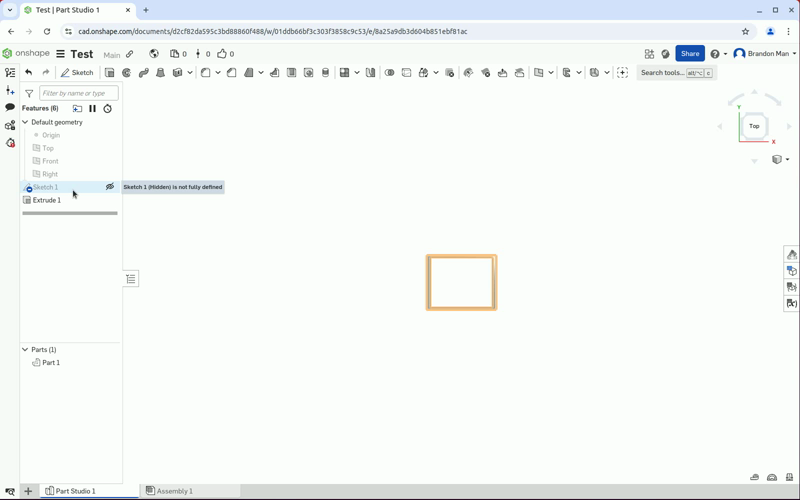
click(73, 189)
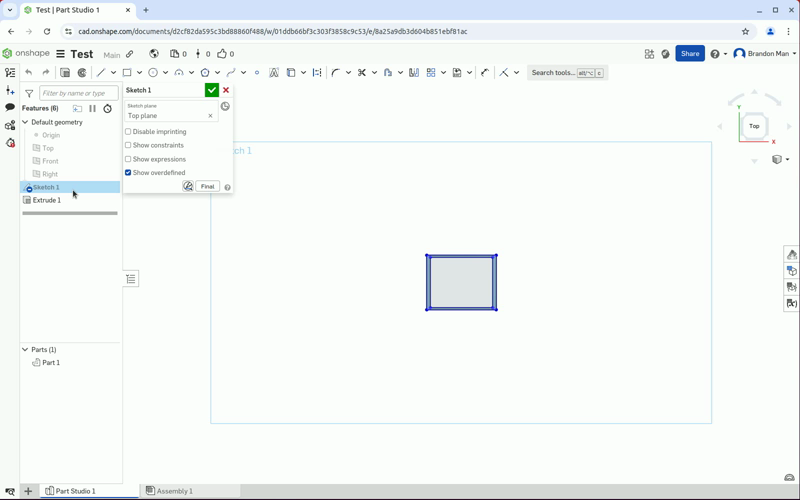
mouse_move(229, 92)
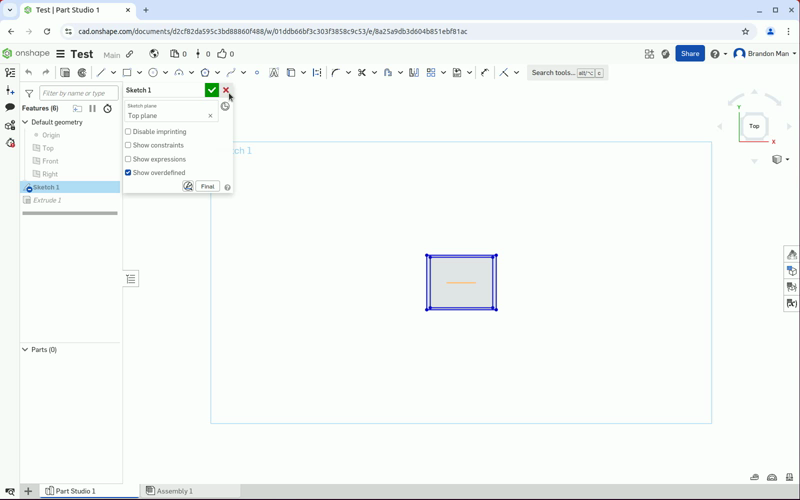
click(229, 92)
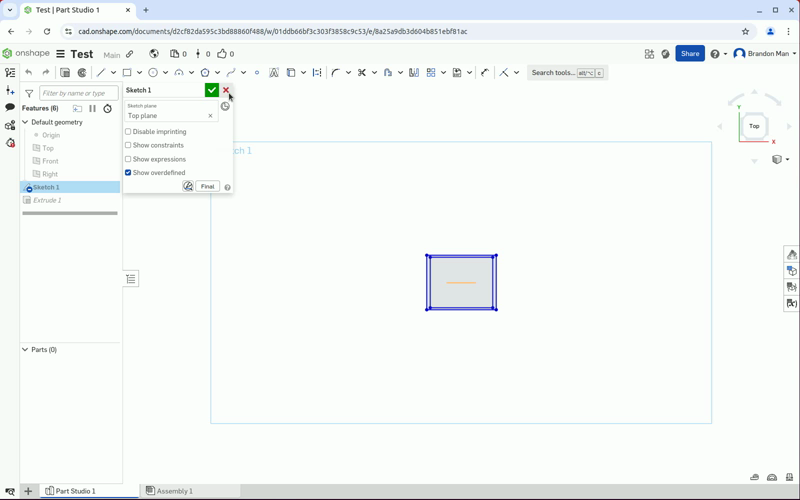
key(shift+s)
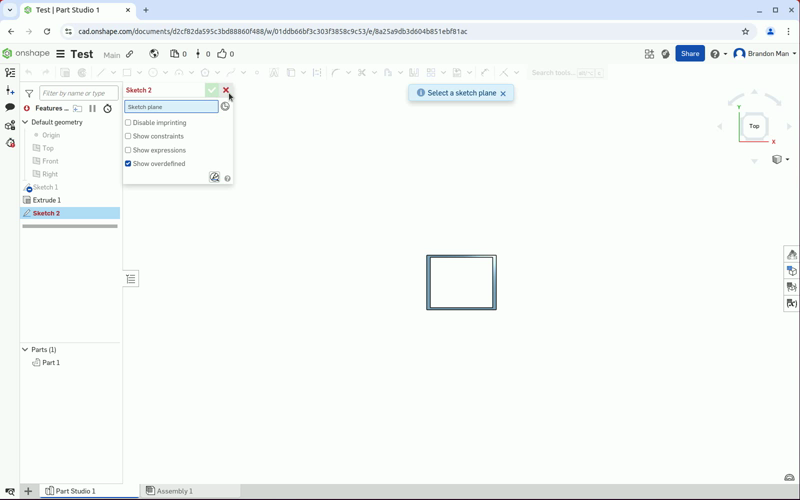
mouse_move(73, 150)
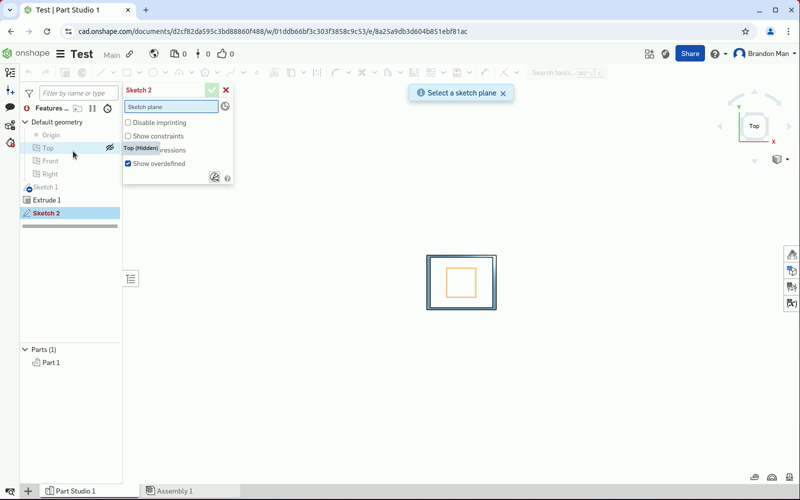
click(73, 150)
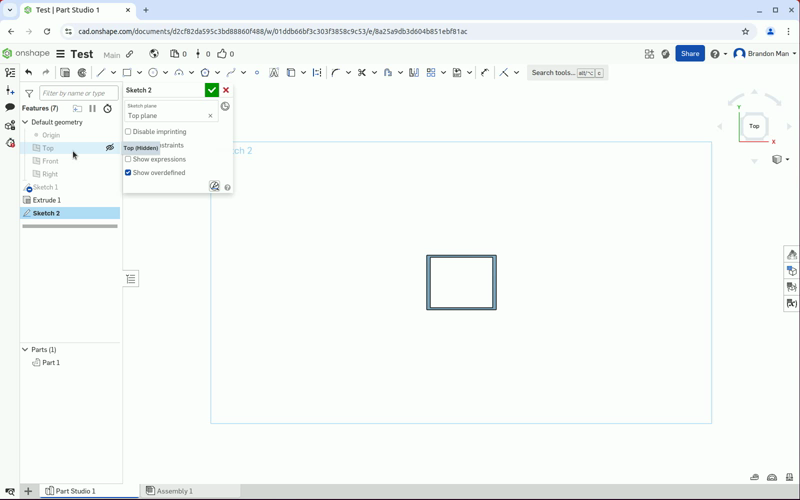
mouse_move(73, 352)
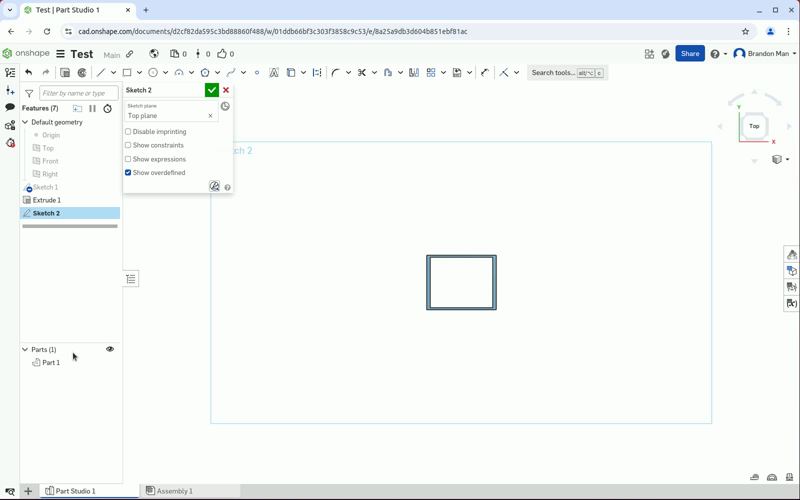
key(y)
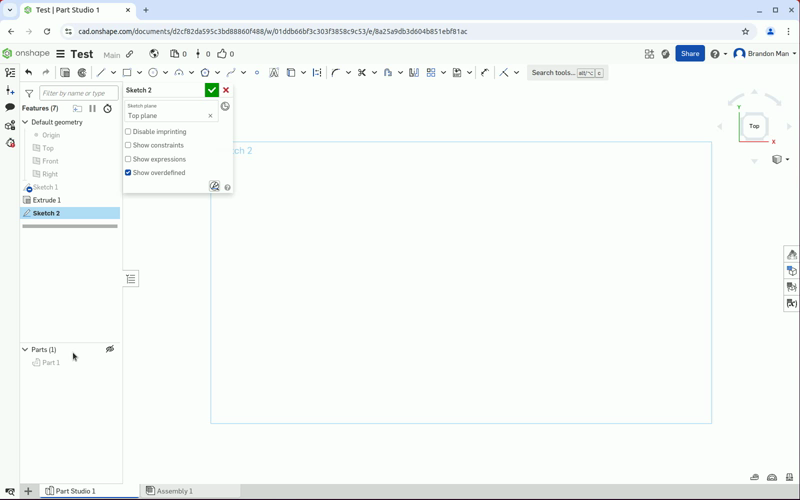
key(l)
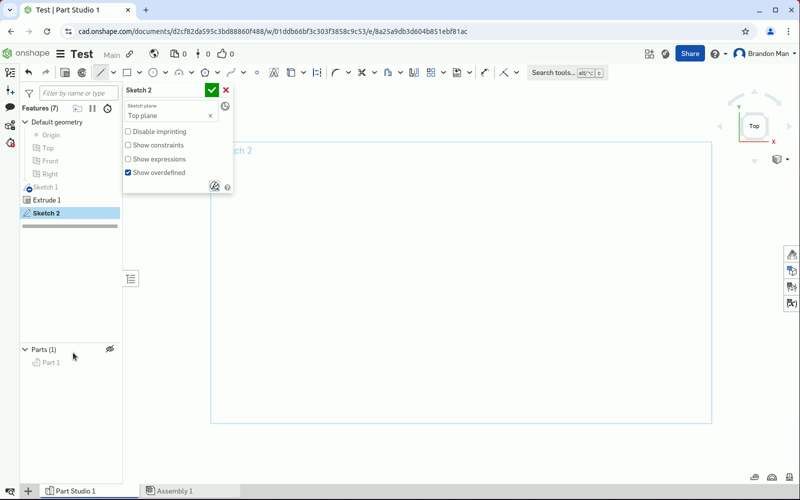
key_down(shift)
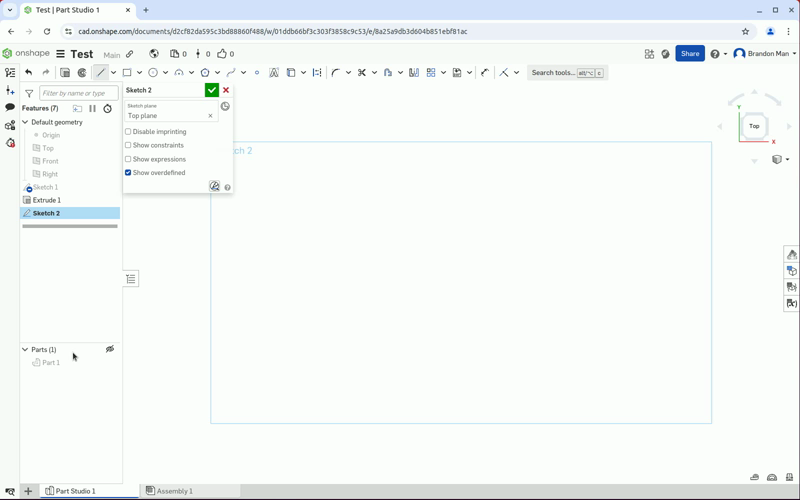
mouse_move(348, 314)
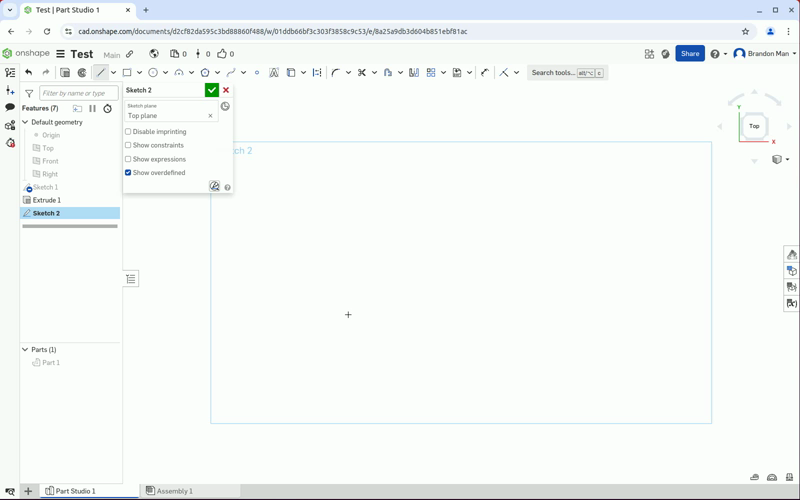
click(348, 314)
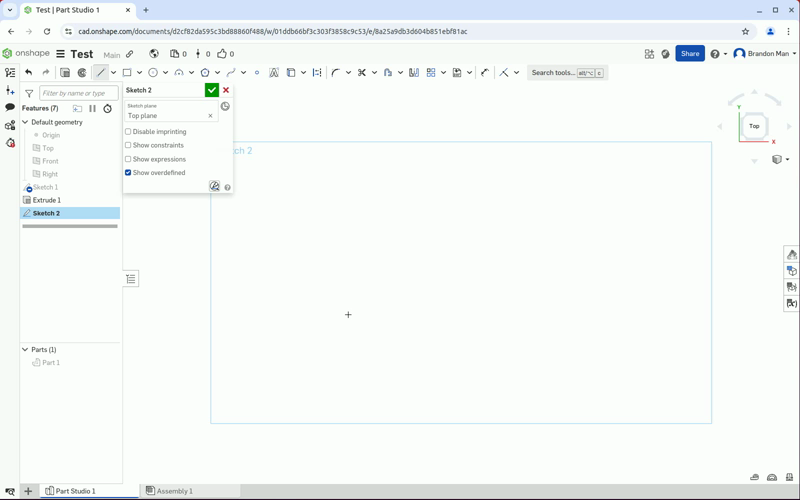
key_up(shift)
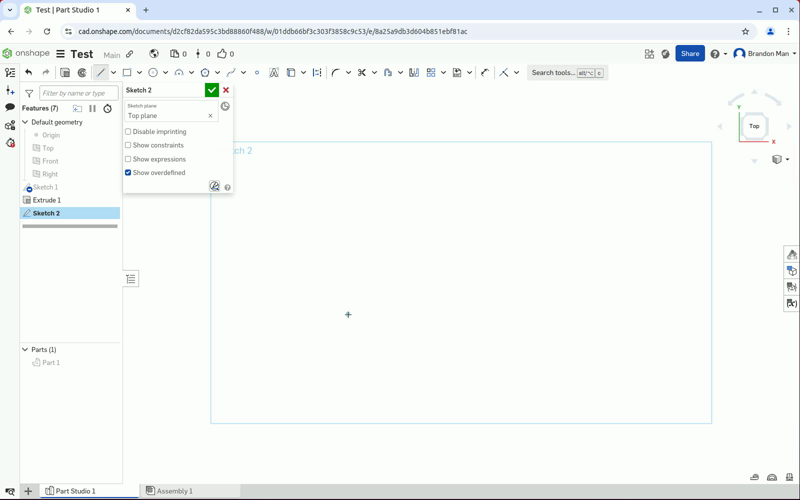
key_down(shift)
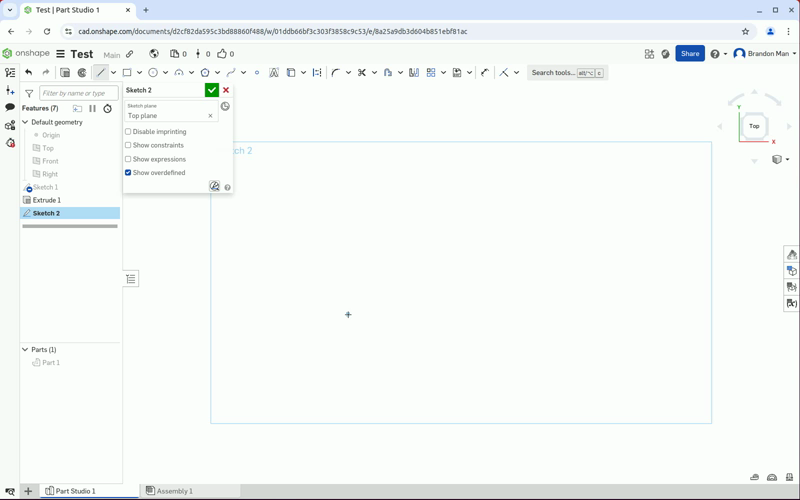
mouse_move(421, 314)
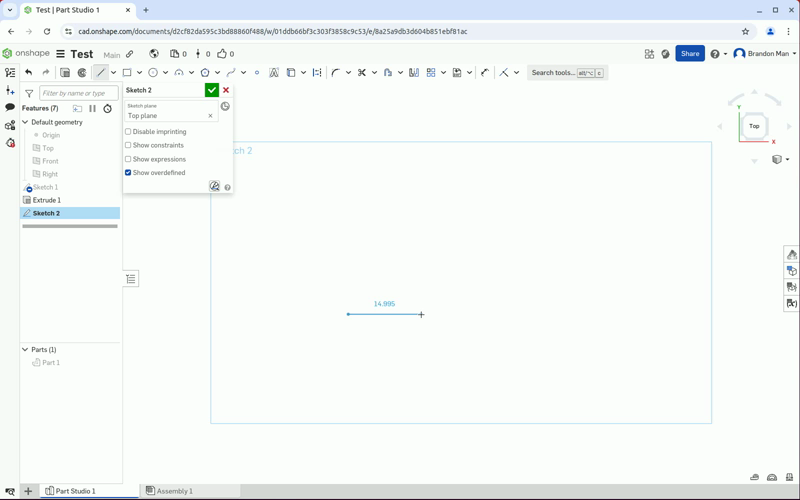
click(421, 314)
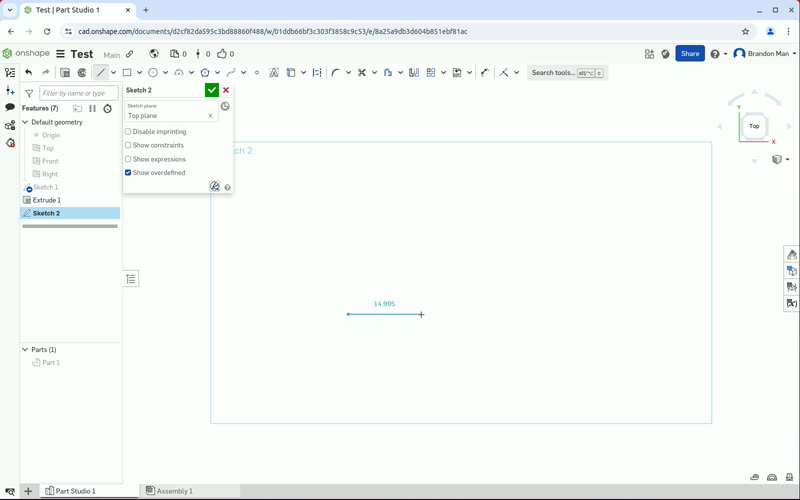
key_up(shift)
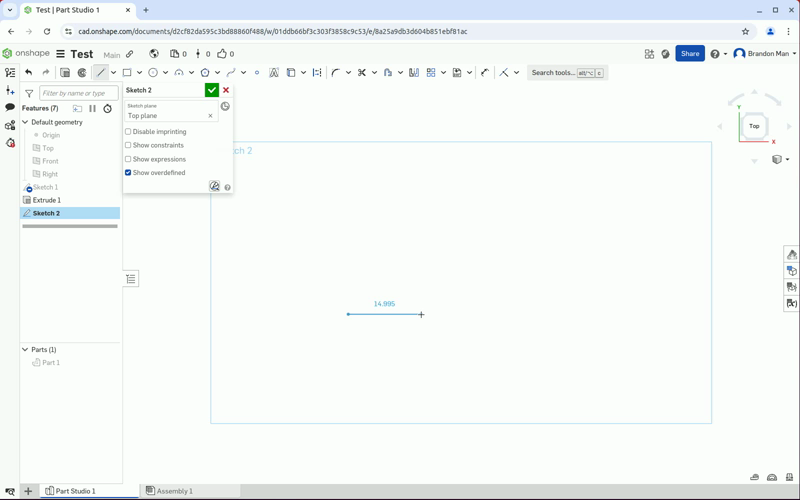
key_down(shift)
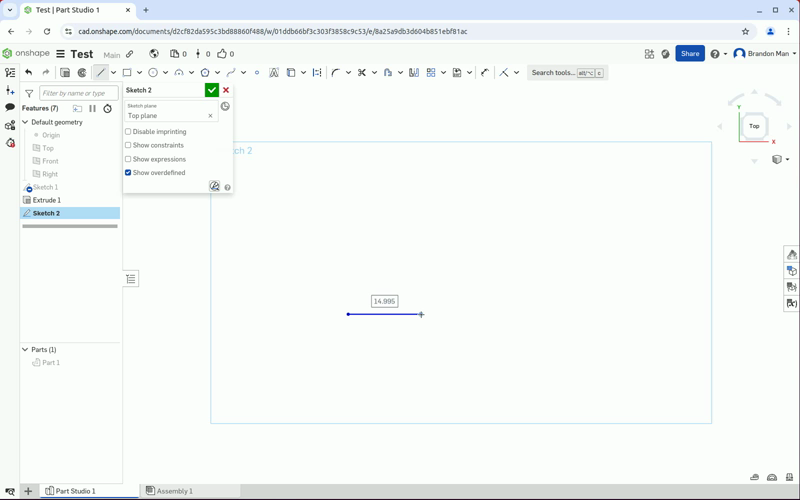
mouse_move(421, 251)
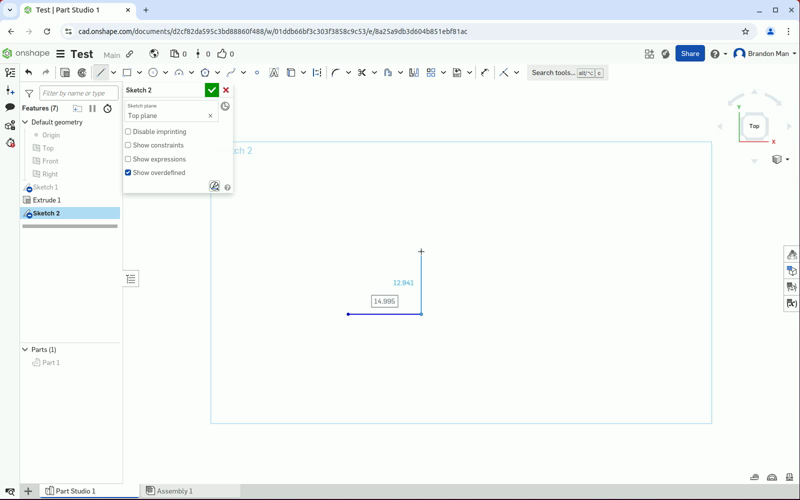
click(421, 251)
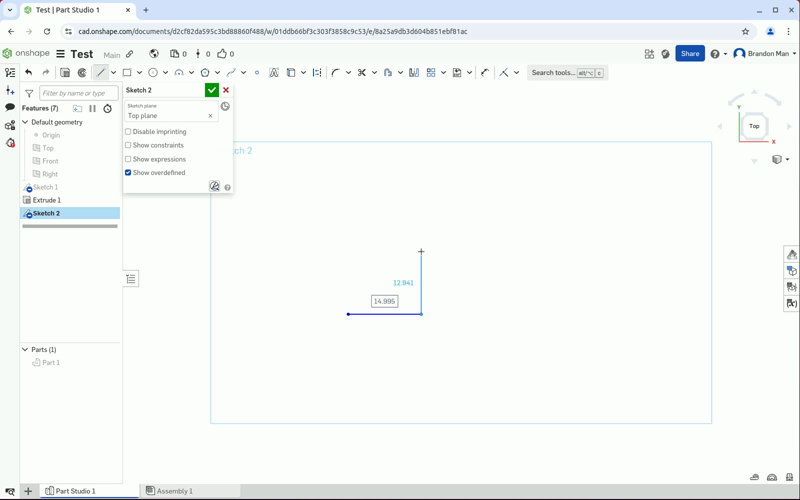
key_up(shift)
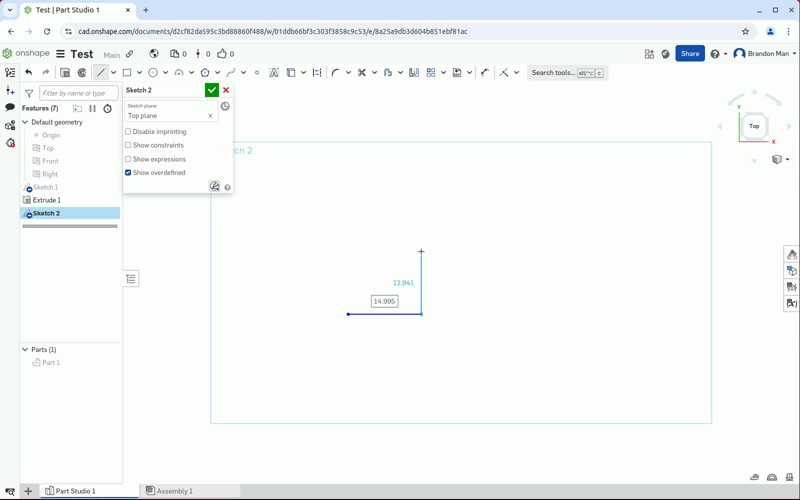
key_down(shift)
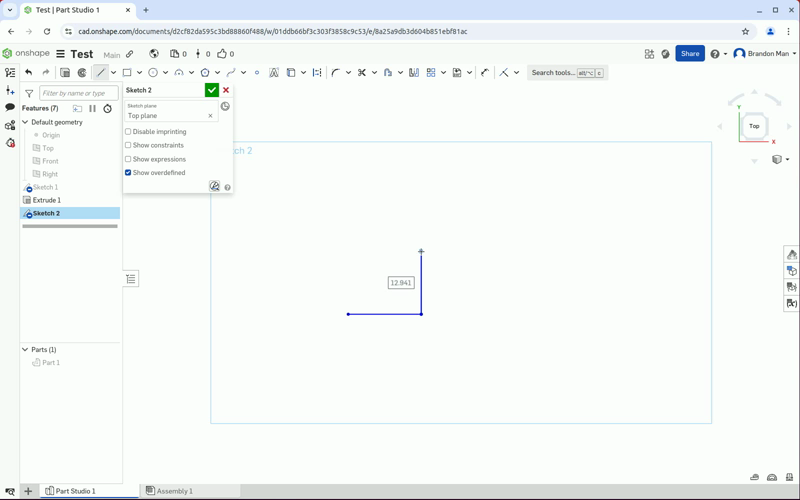
mouse_move(348, 251)
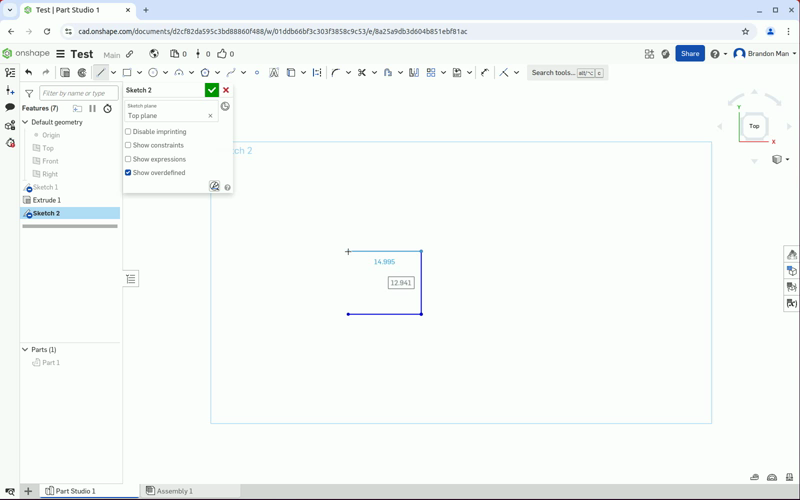
click(348, 251)
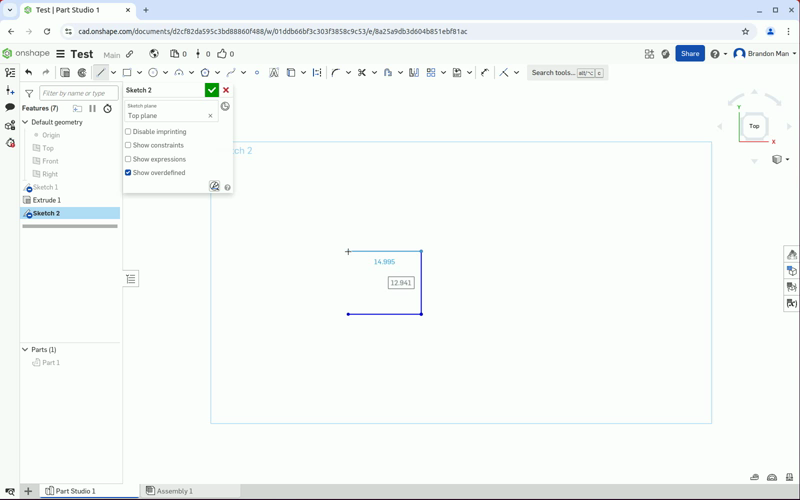
key_up(shift)
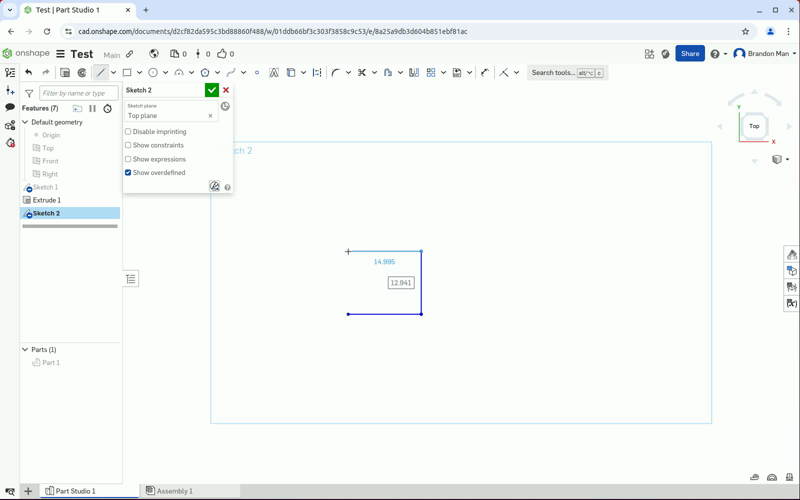
key_down(shift)
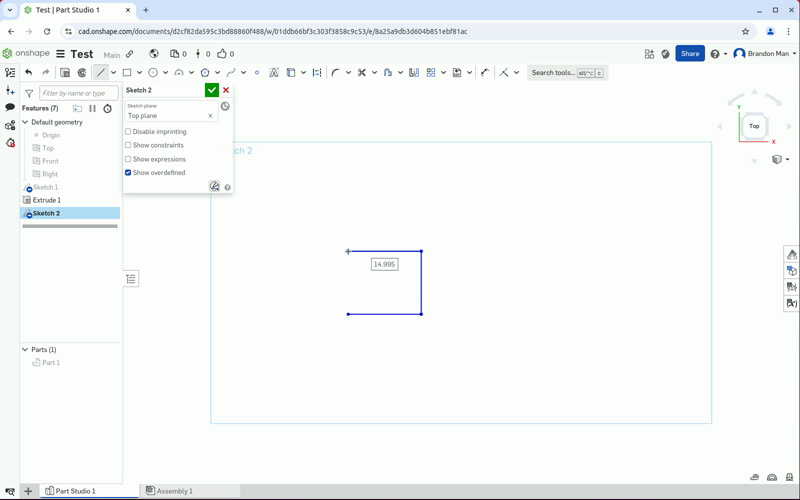
mouse_move(348, 314)
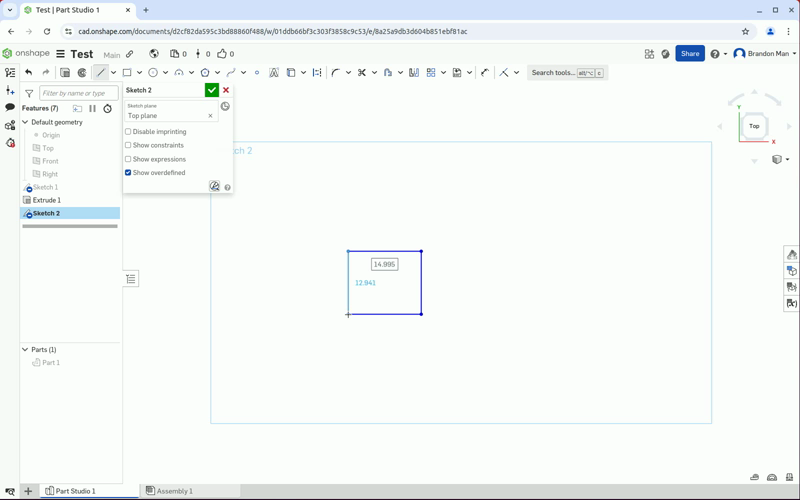
key_up(shift)
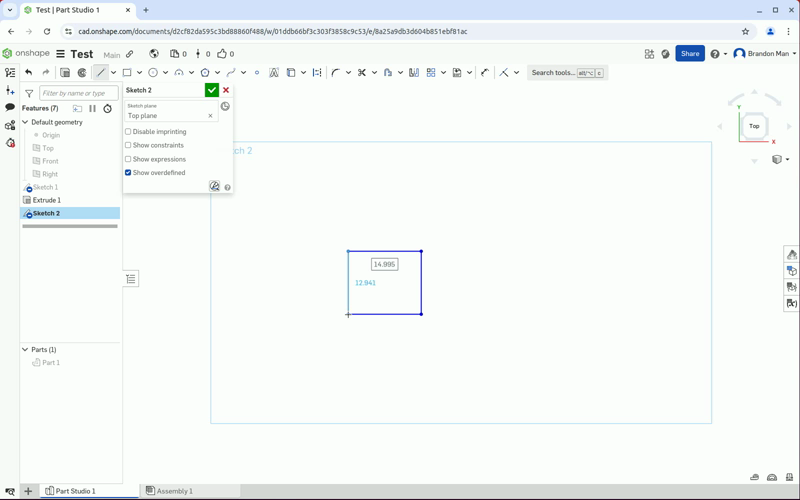
click(348, 314)
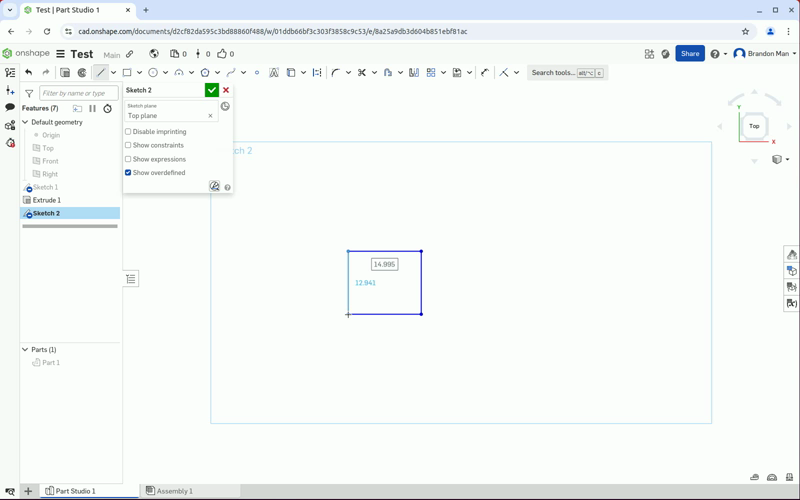
key(esc)
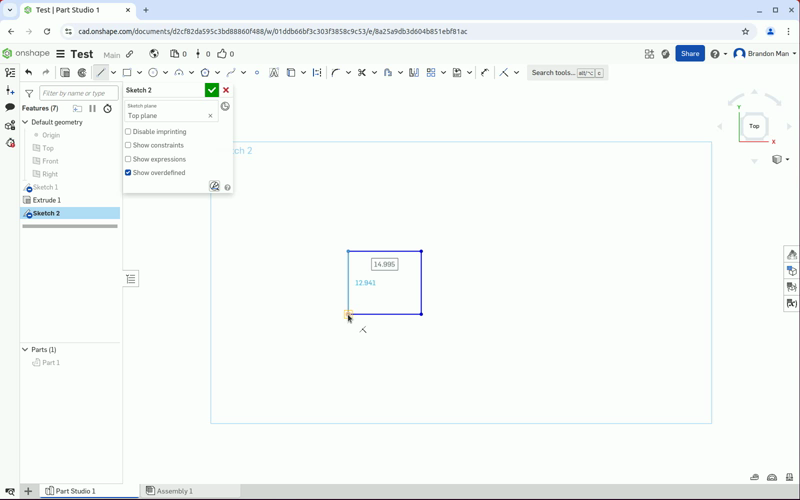
mouse_move(367, 285)
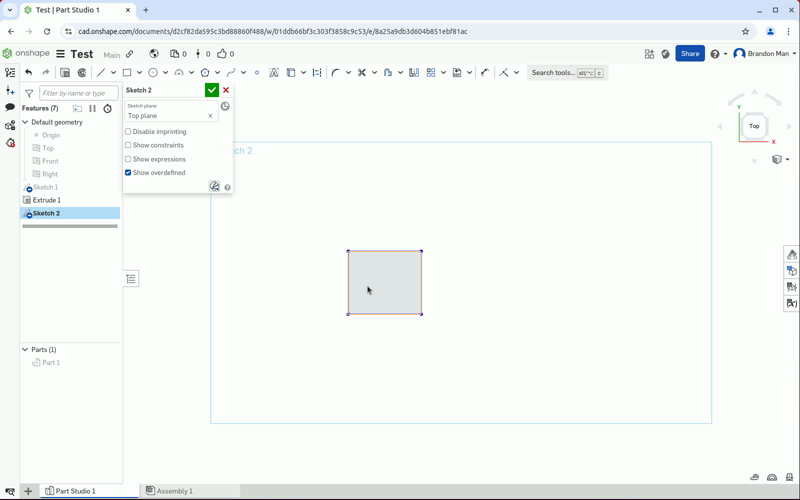
click(367, 285)
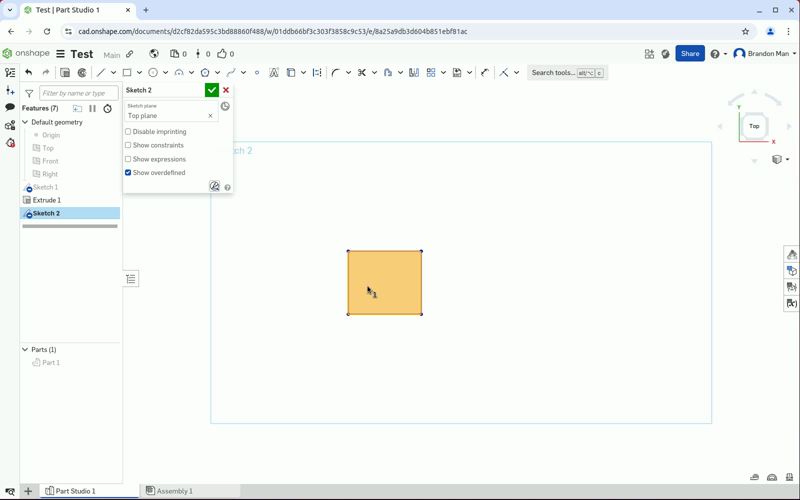
mouse_move(73, 352)
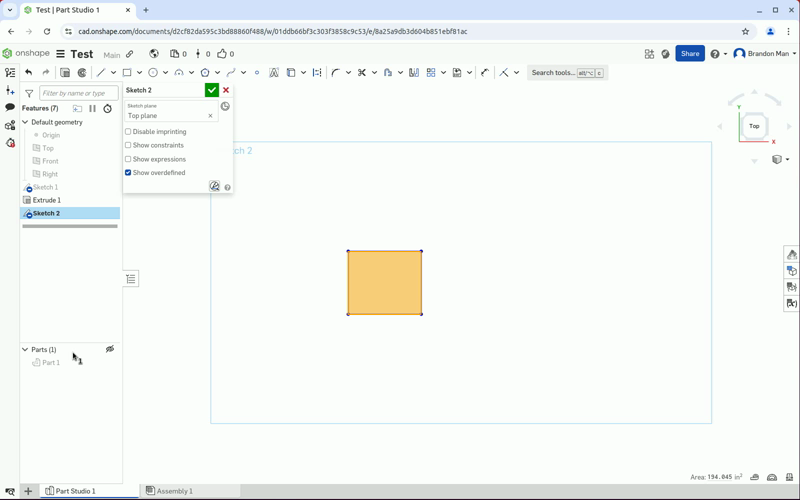
key(shift+y)
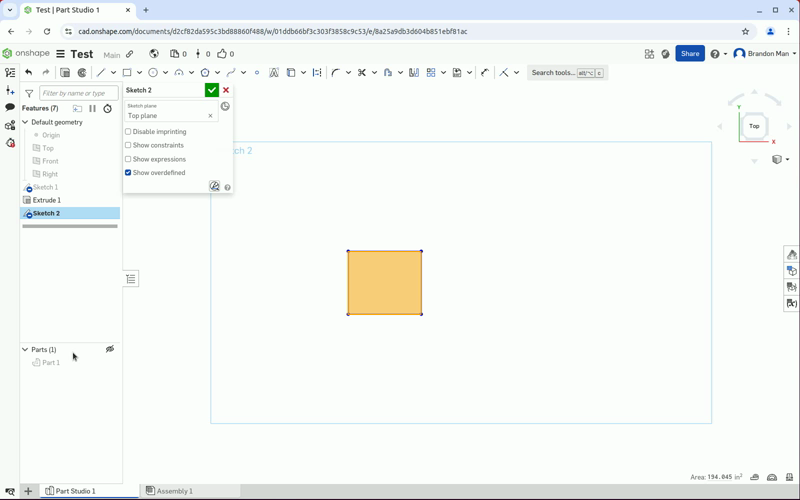
key(shift+e)
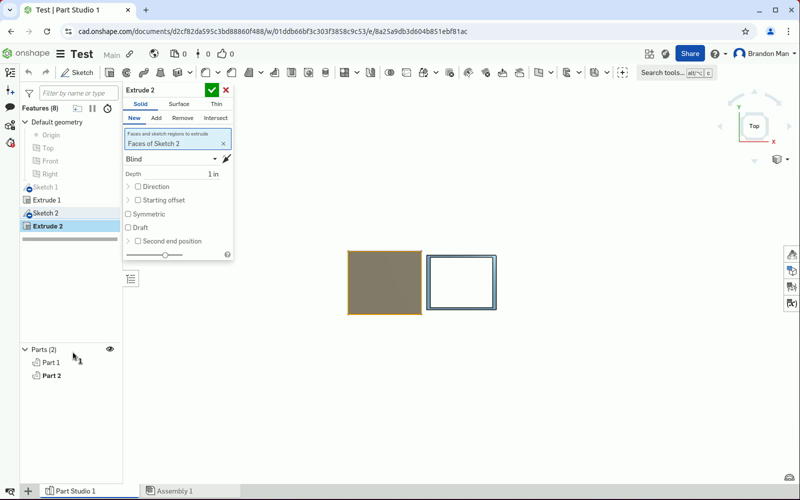
mouse_move(143, 106)
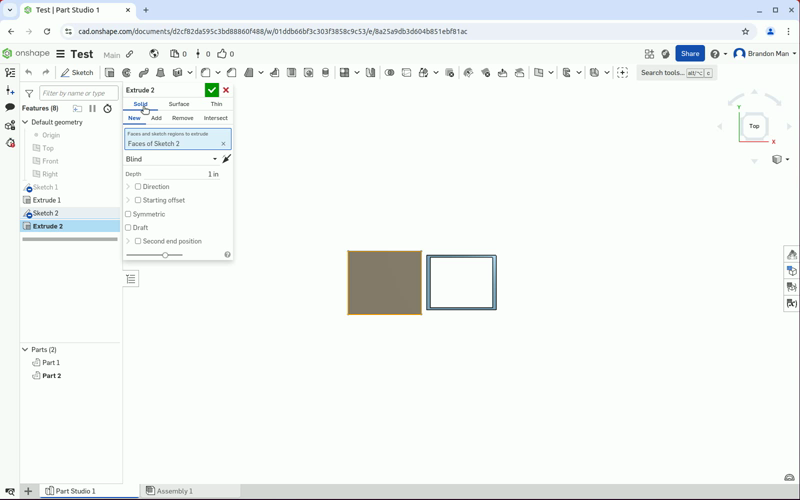
click(143, 106)
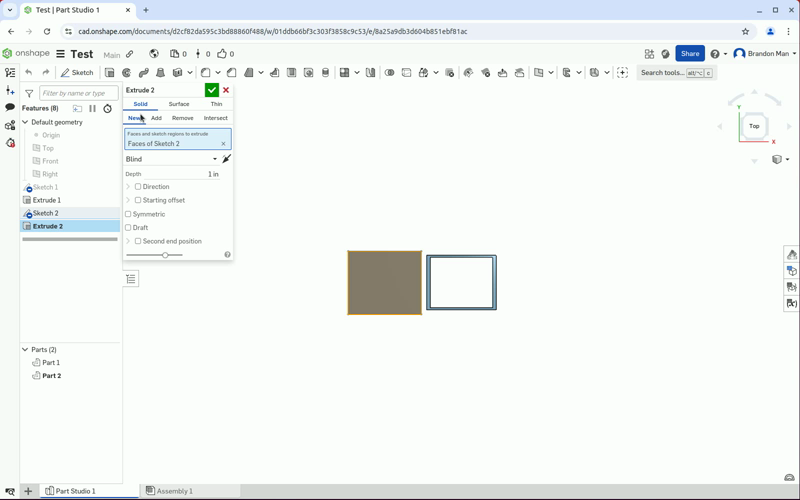
mouse_move(137, 120)
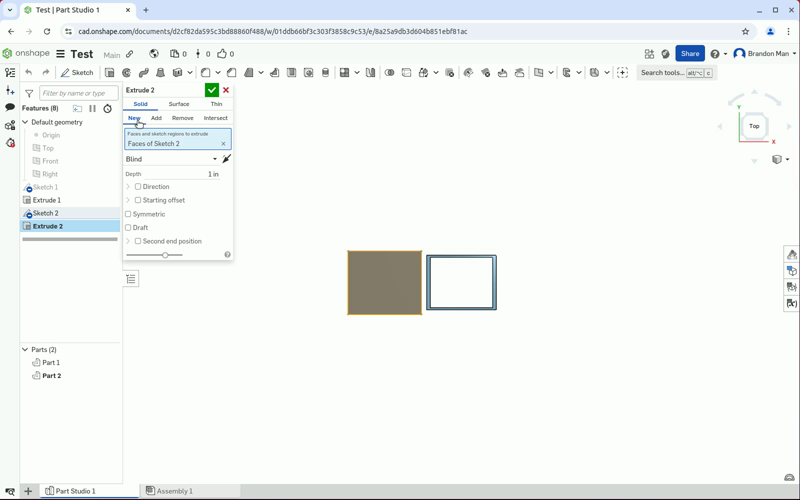
click(137, 120)
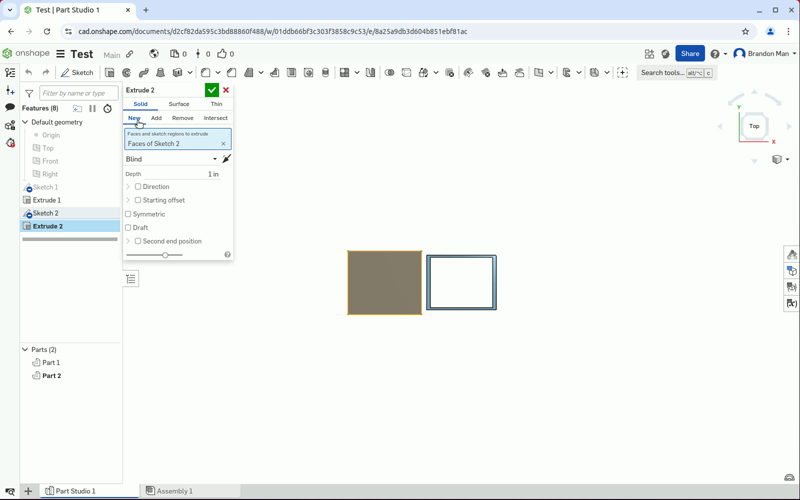
key(tab, 4)
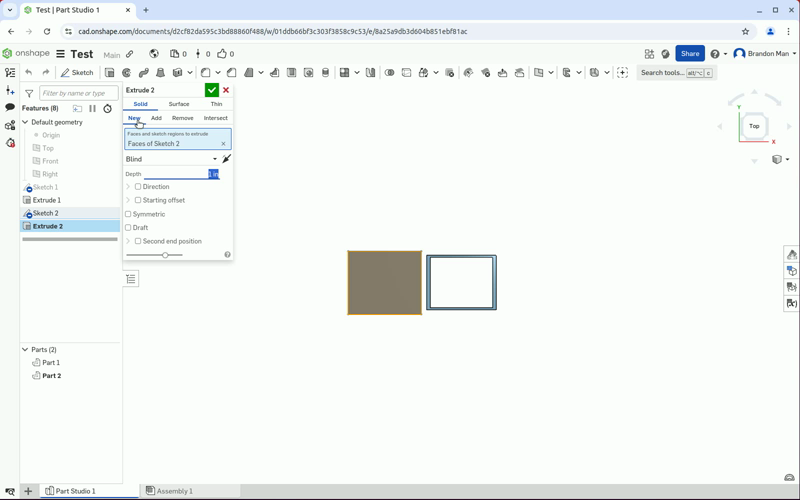
text(3.611)
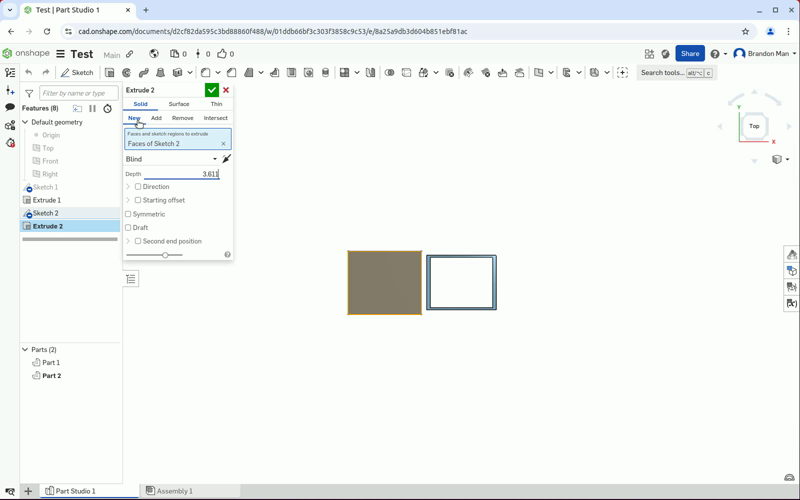
key(enter)
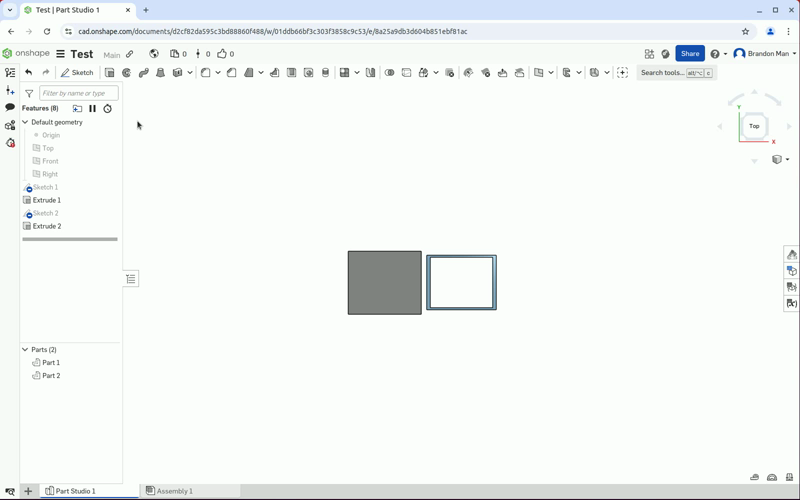
key(shift+h)
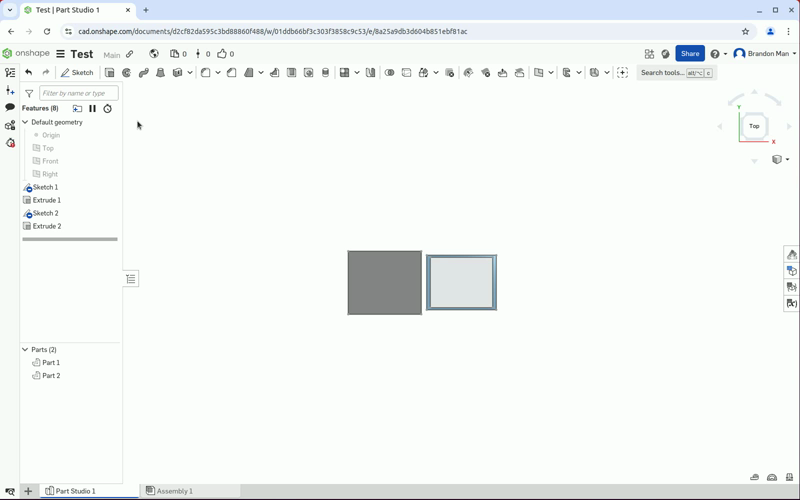
key(shift+h)
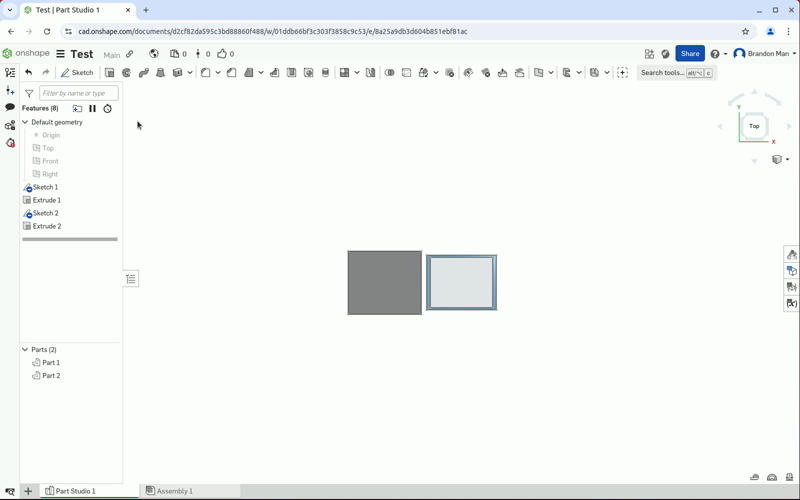
key(shift+7)
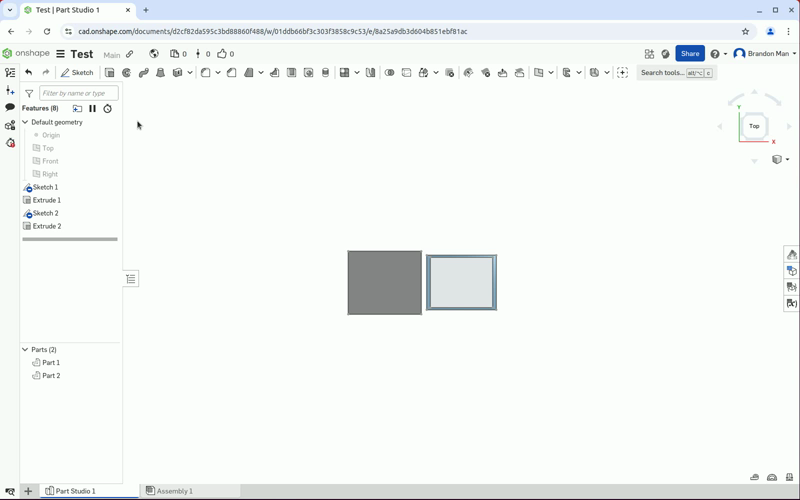
key(up, 3)
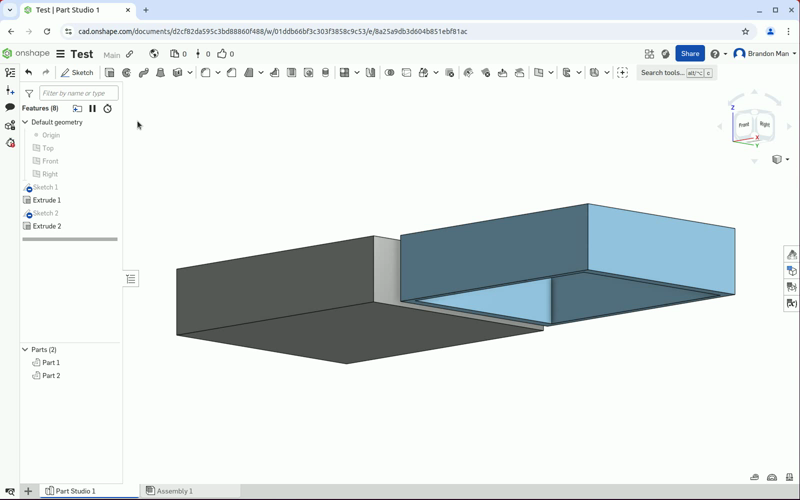
key(left, 3)
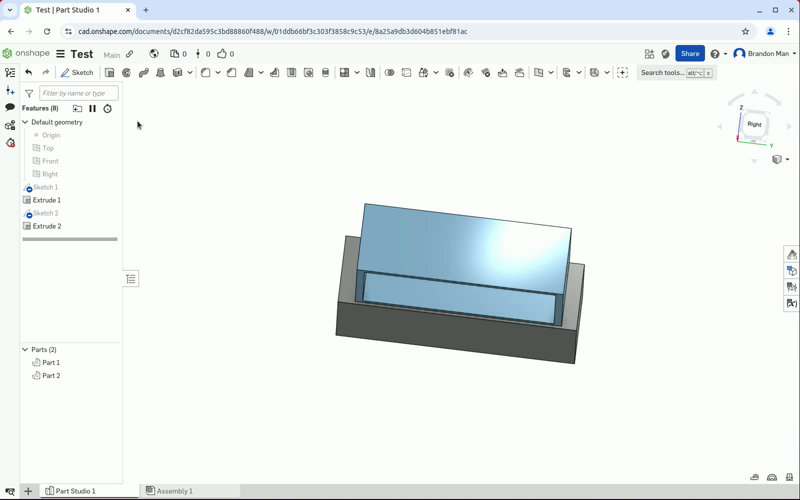
key(right, 3)
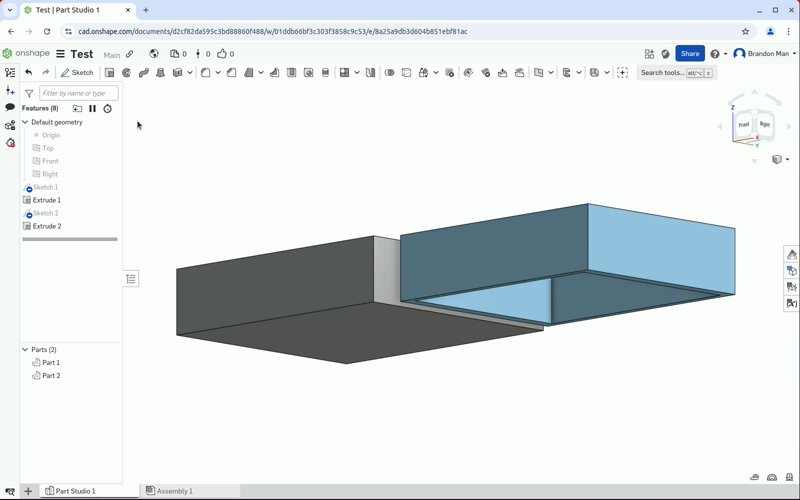
key(down, 3)
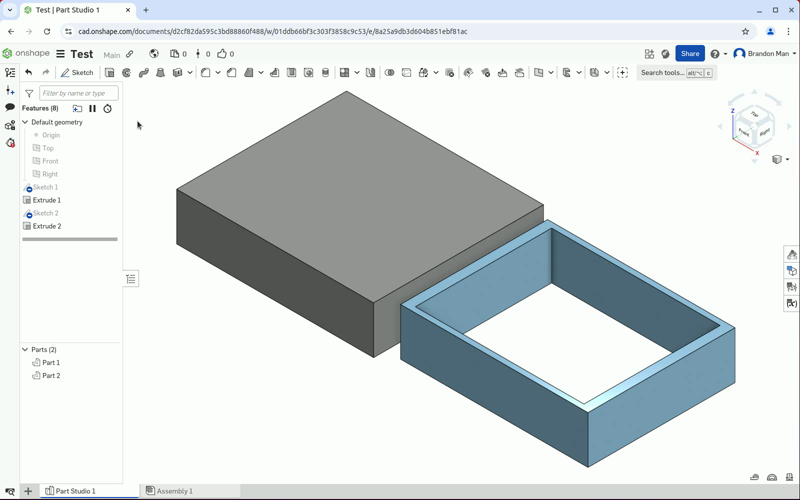
mouse_move(73, 189)
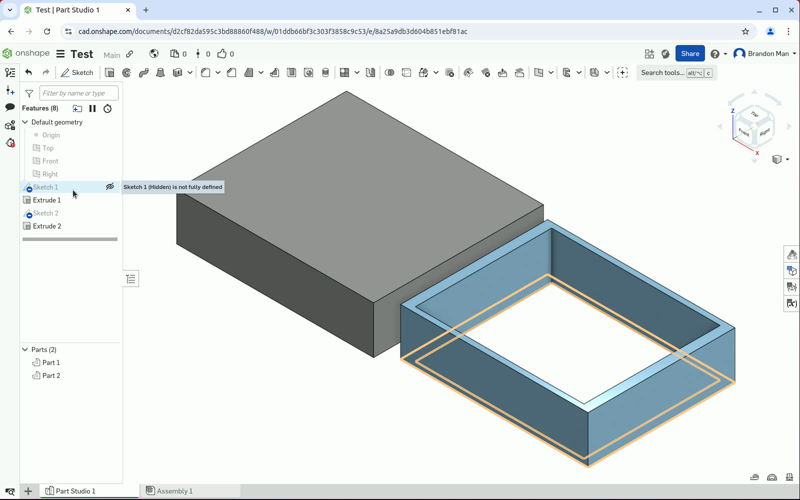
click(73, 189)